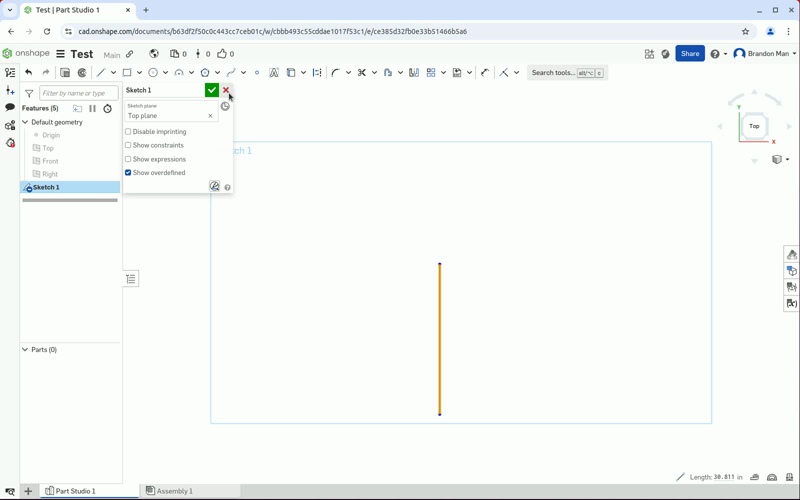
key(shift+h)
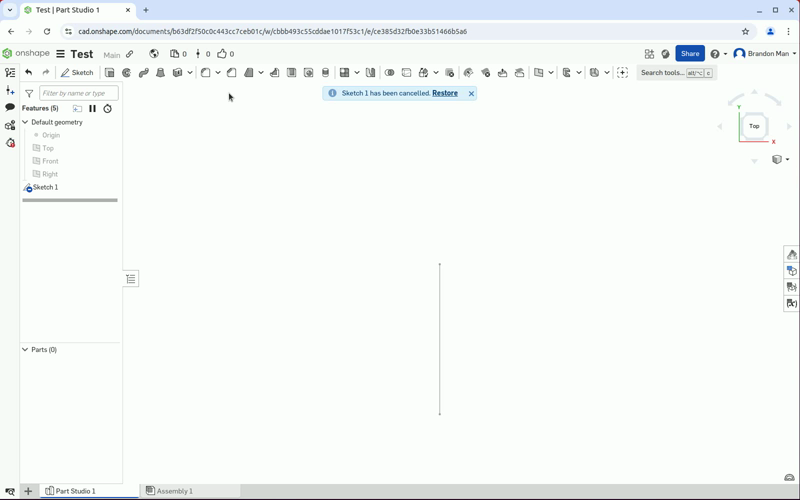
key(shift+s)
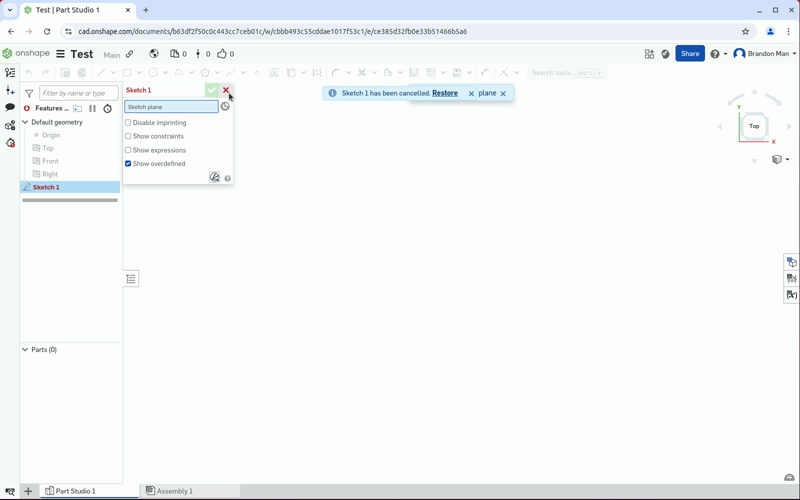
mouse_move(73, 150)
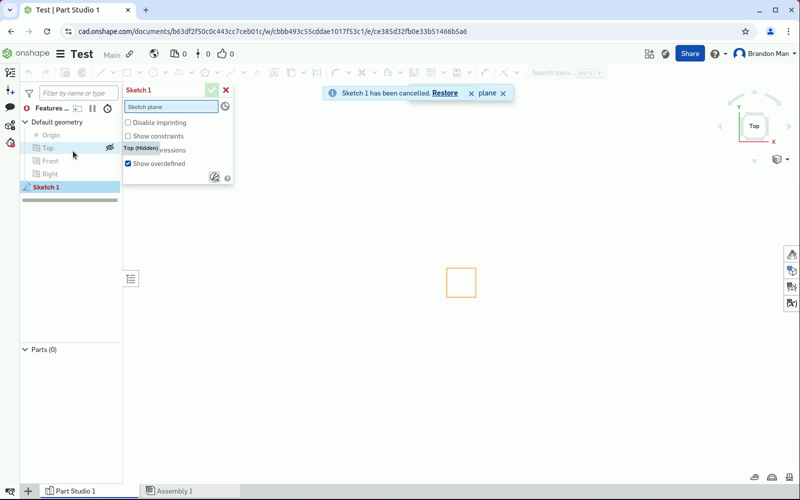
click(73, 150)
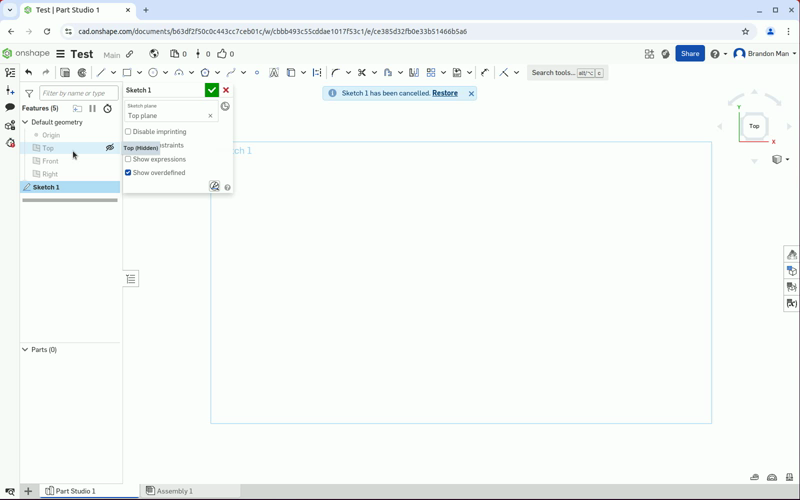
mouse_move(73, 352)
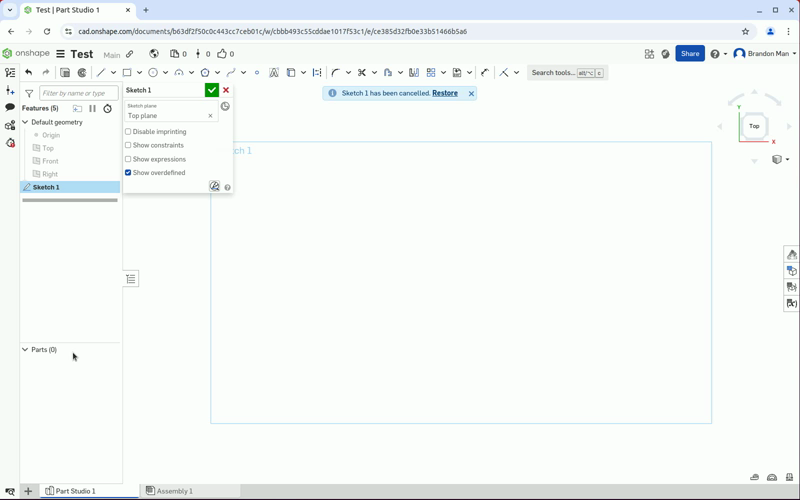
key(y)
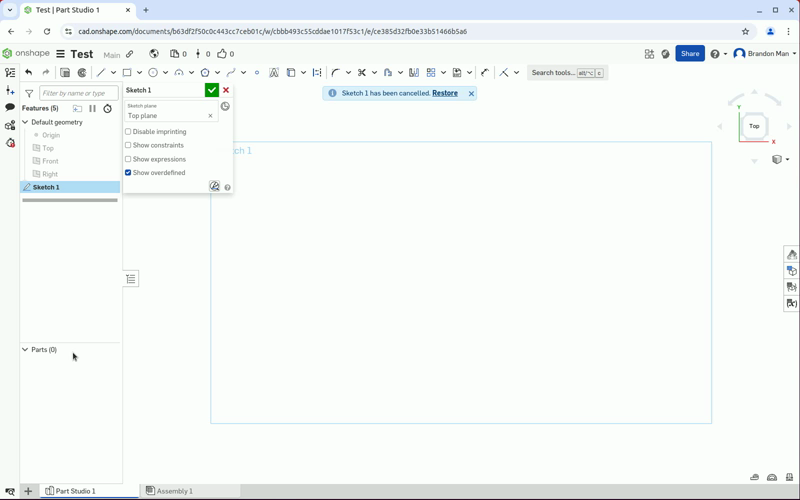
key(l)
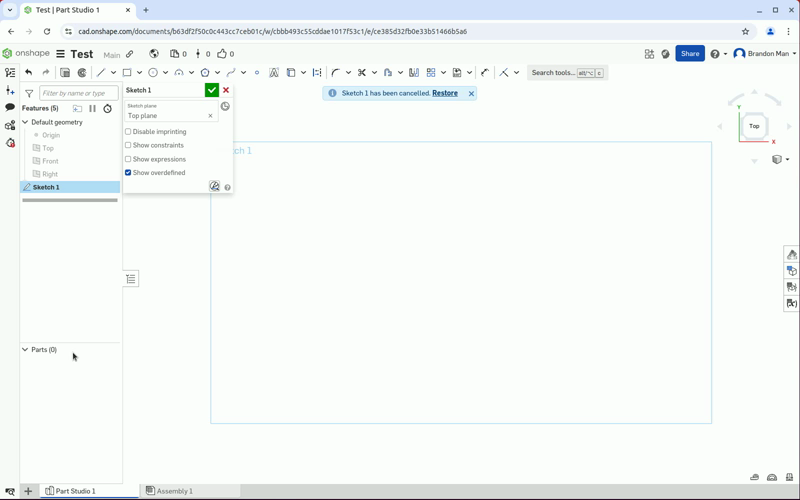
key_down(shift)
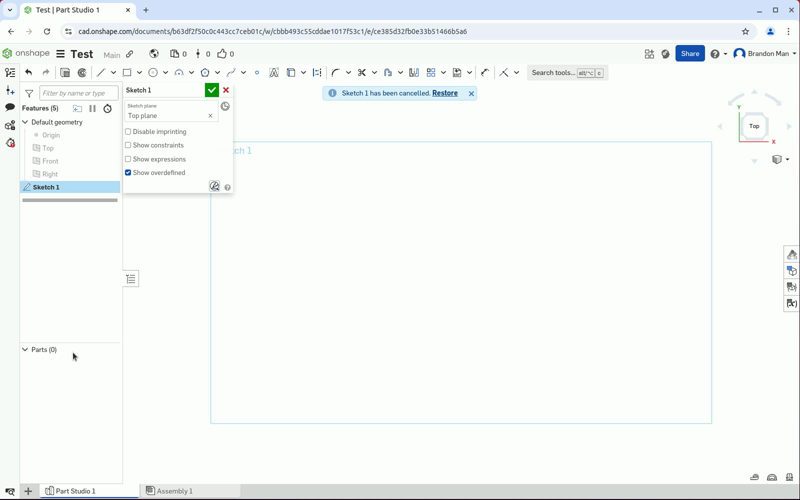
mouse_move(410, 333)
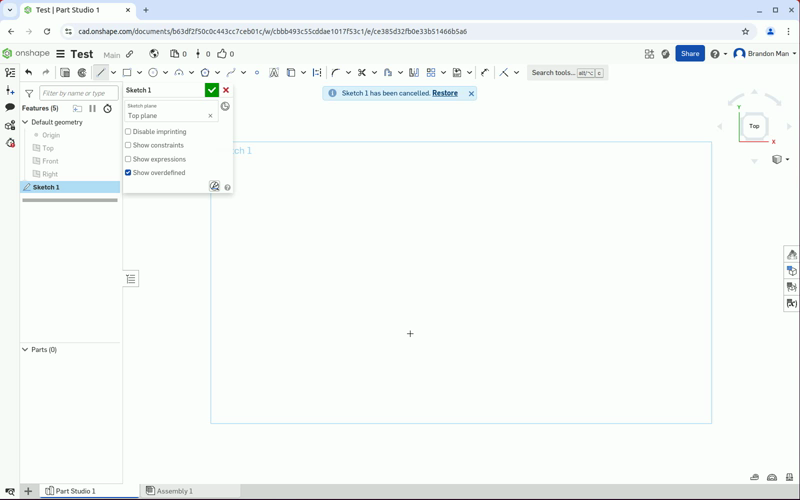
click(410, 333)
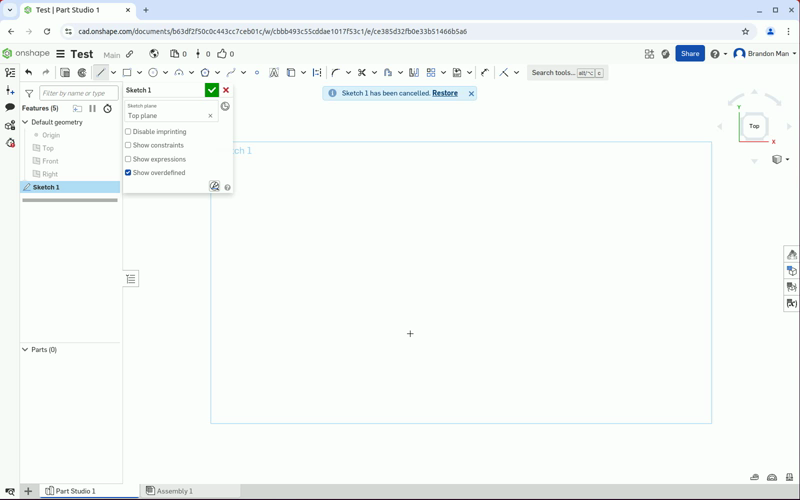
key_up(shift)
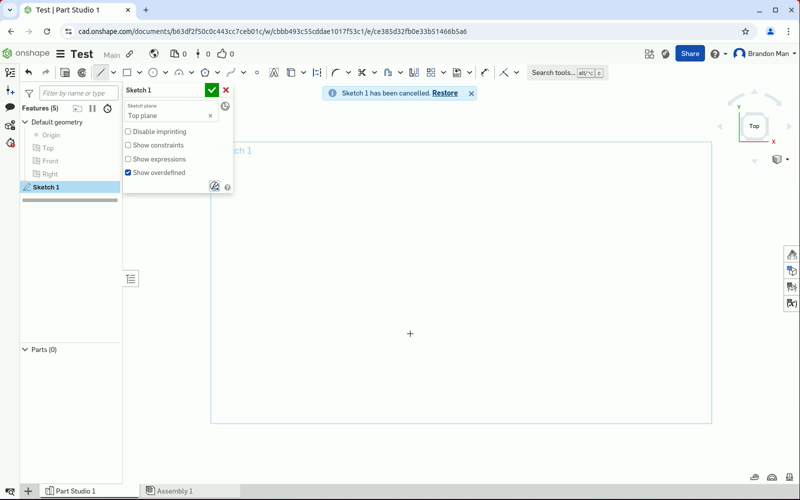
key_down(shift)
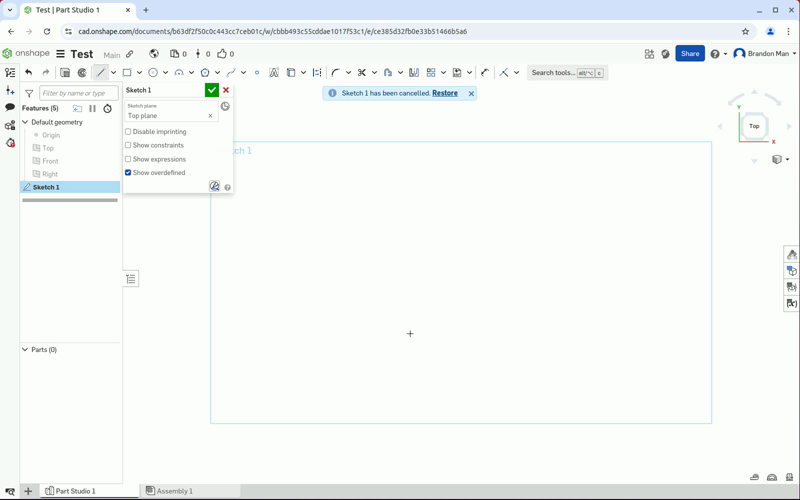
mouse_move(510, 333)
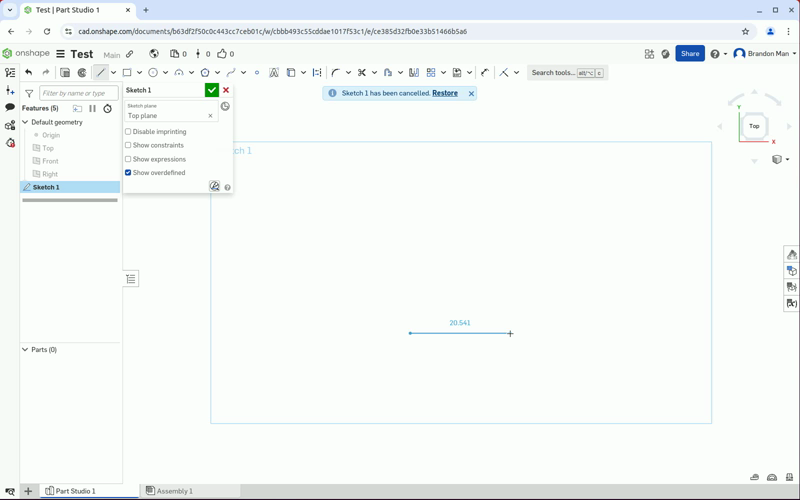
click(510, 333)
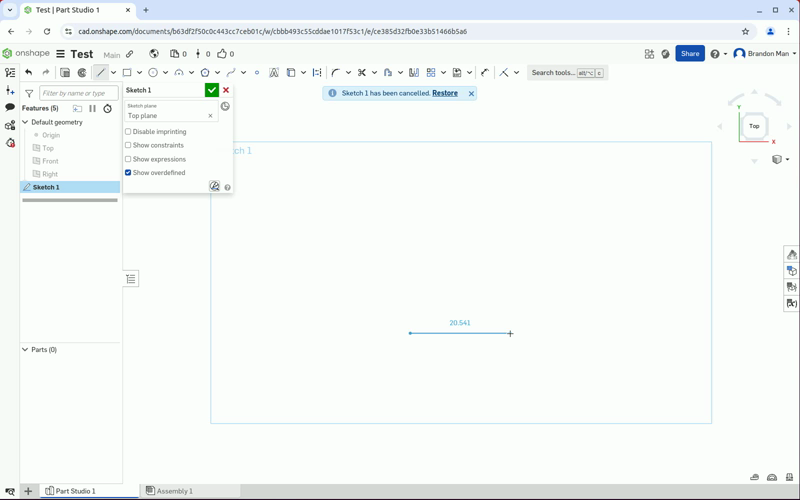
key_up(shift)
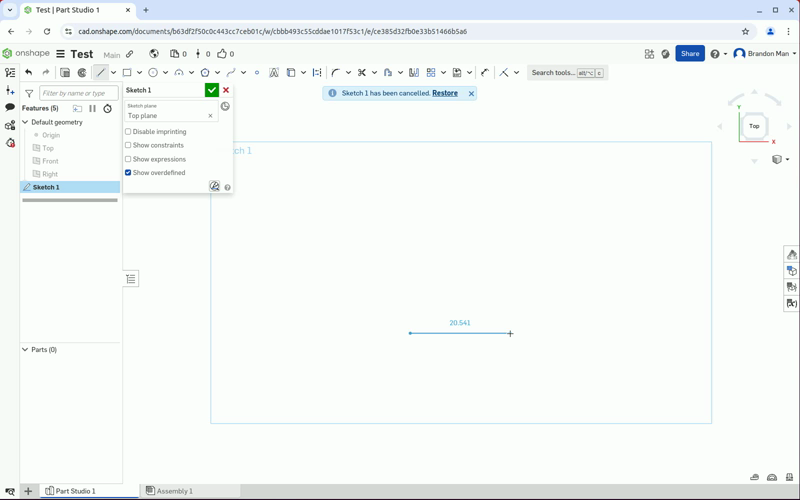
key_down(shift)
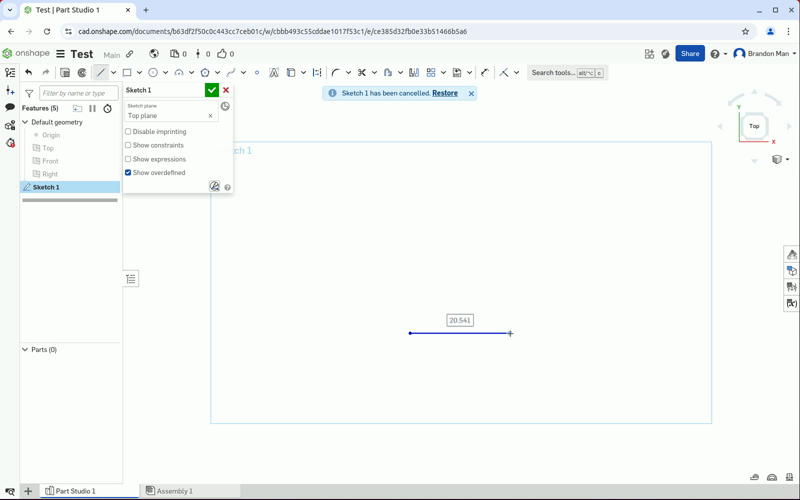
mouse_move(510, 233)
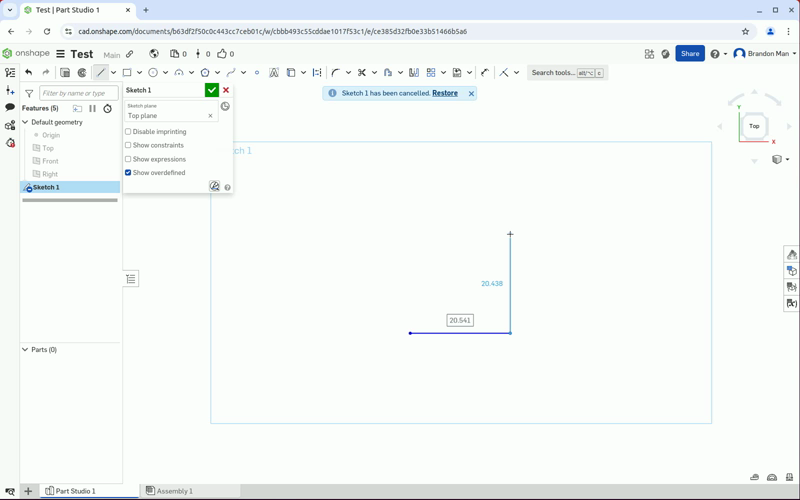
click(510, 233)
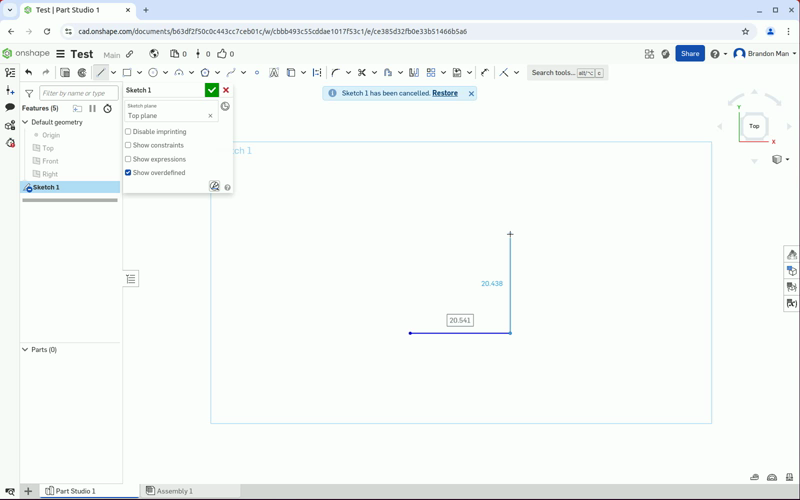
key_up(shift)
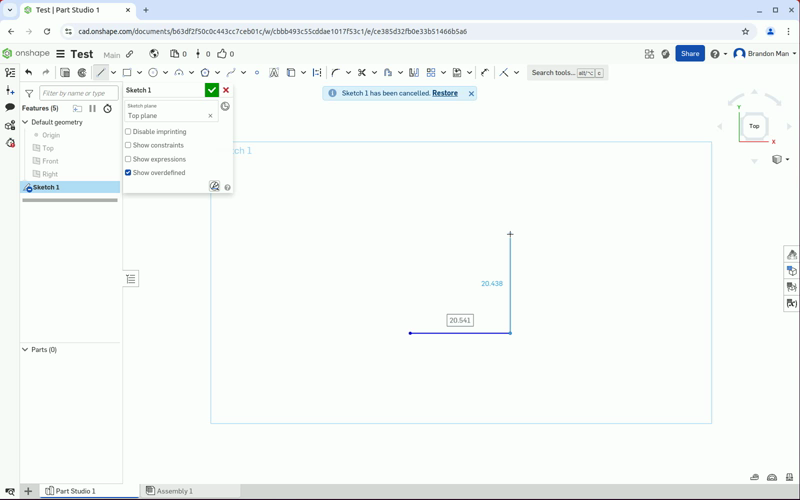
key_down(shift)
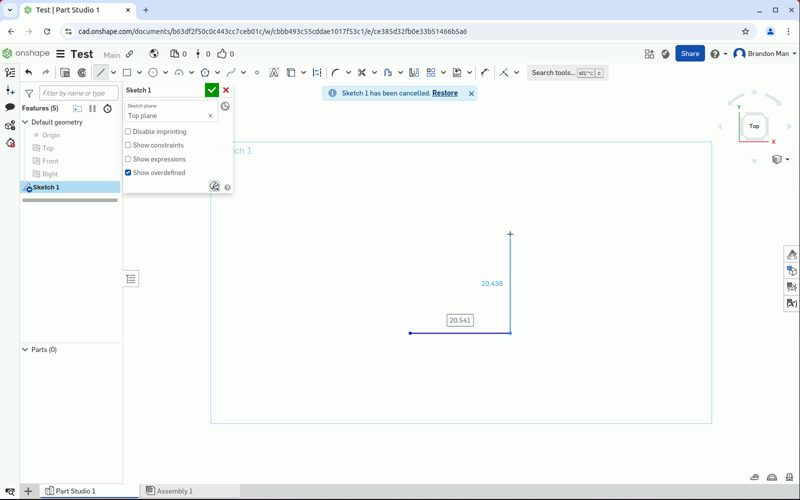
mouse_move(410, 233)
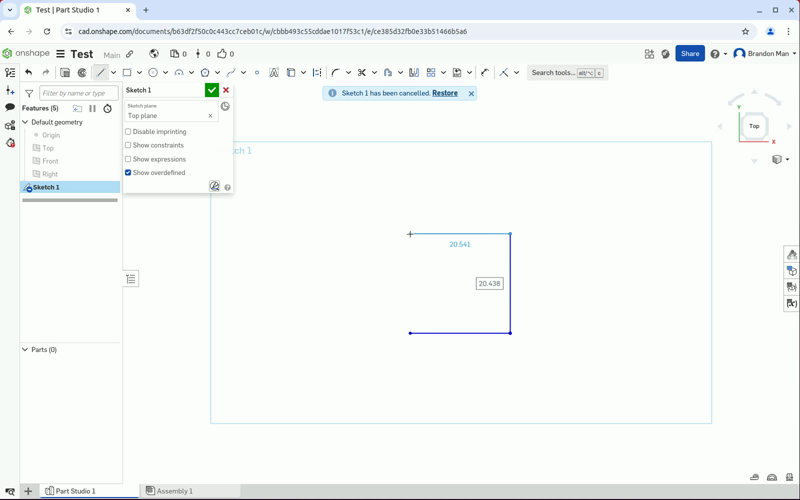
click(410, 233)
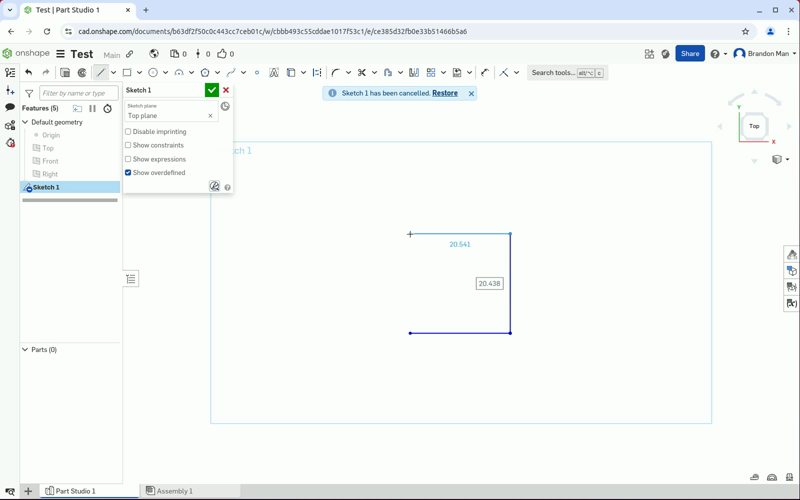
key_up(shift)
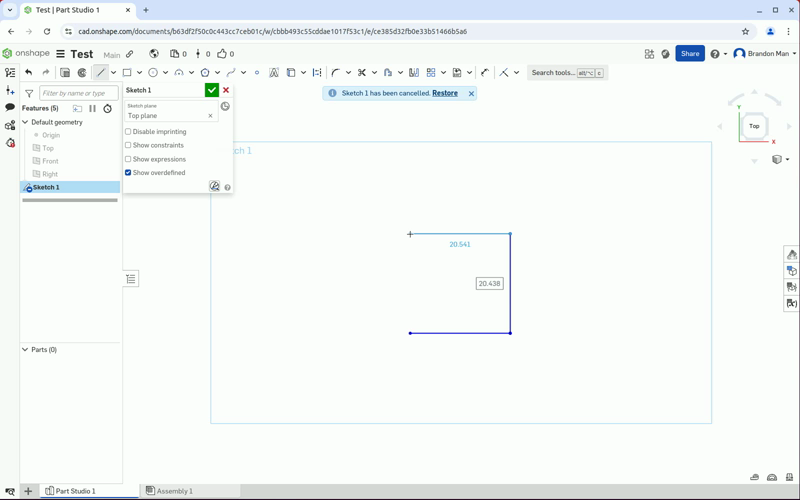
key_down(shift)
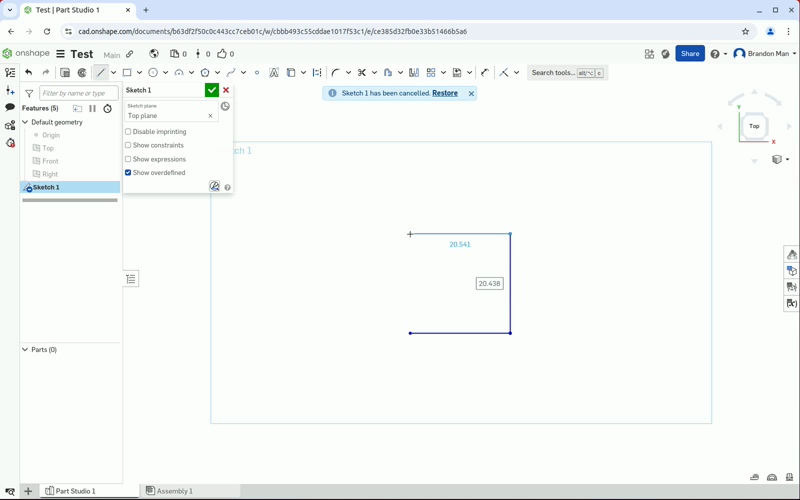
mouse_move(410, 333)
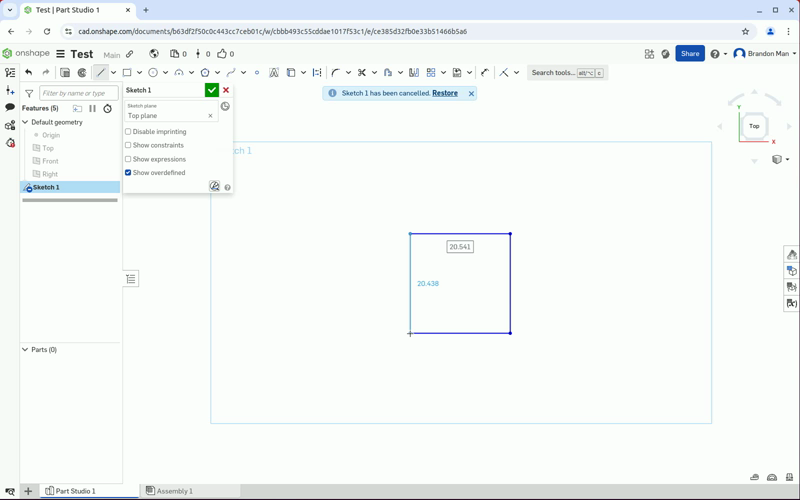
key_up(shift)
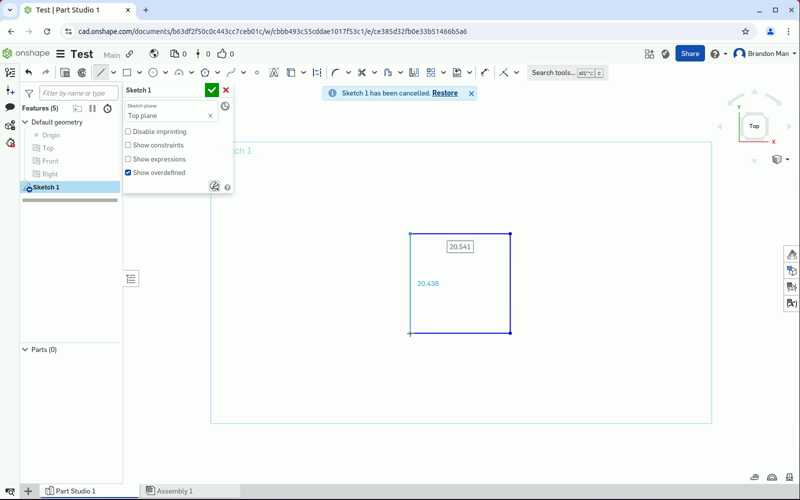
click(410, 333)
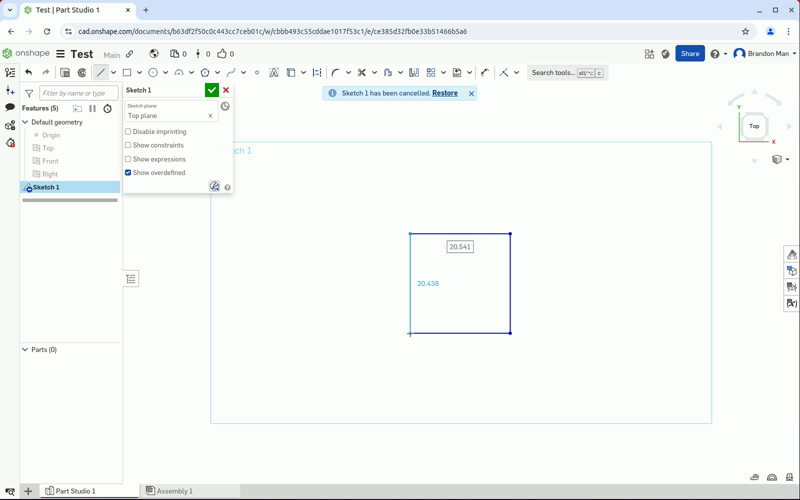
key(esc)
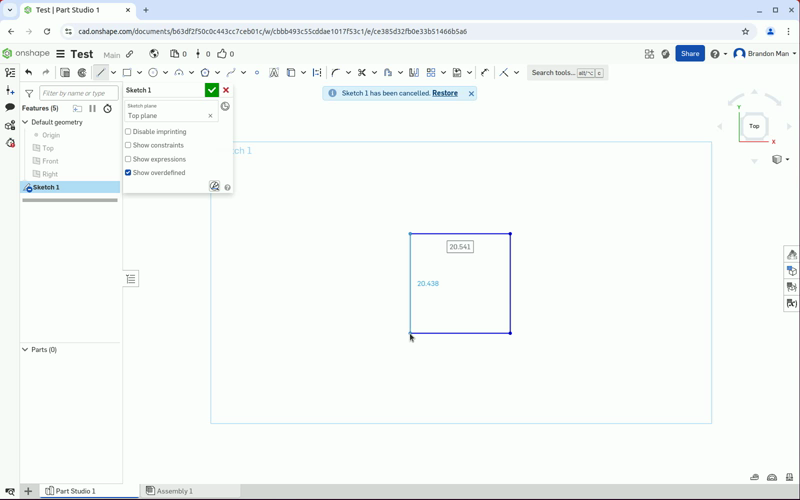
mouse_move(461, 314)
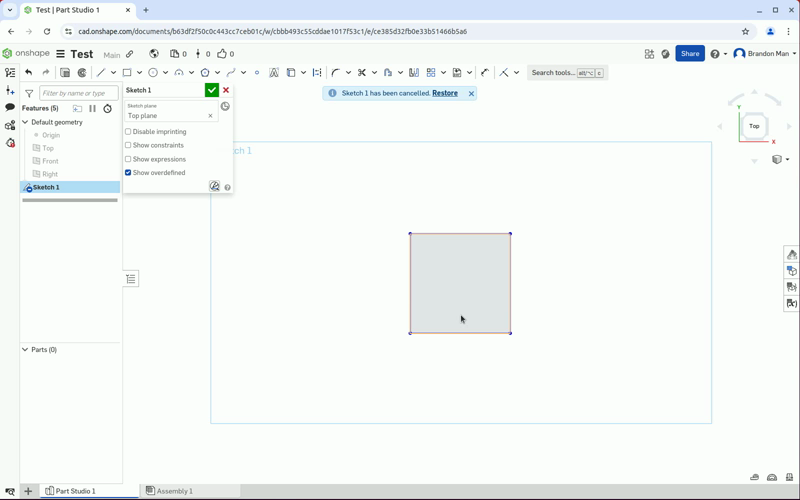
click(461, 314)
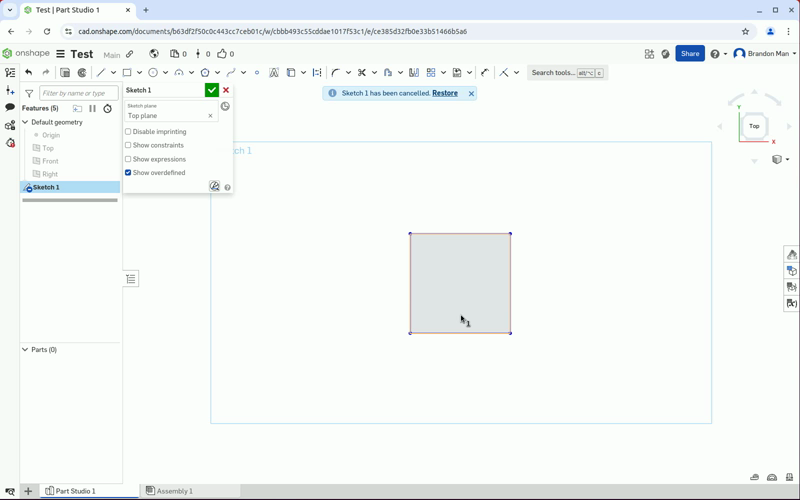
mouse_move(73, 352)
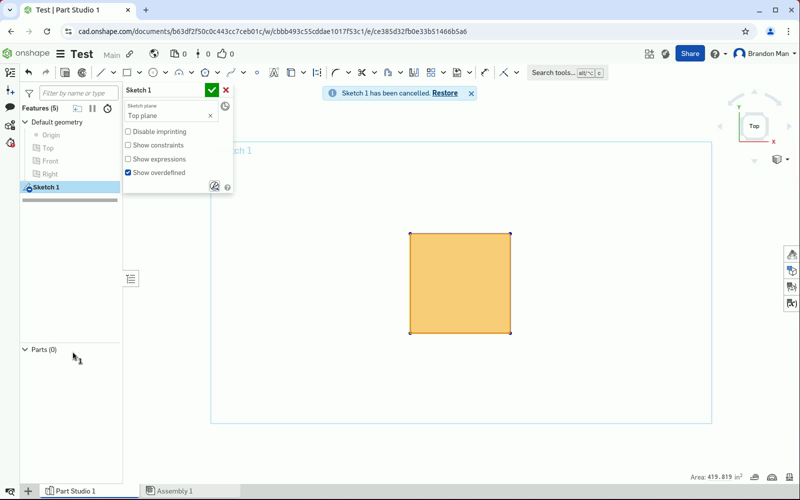
key(shift+y)
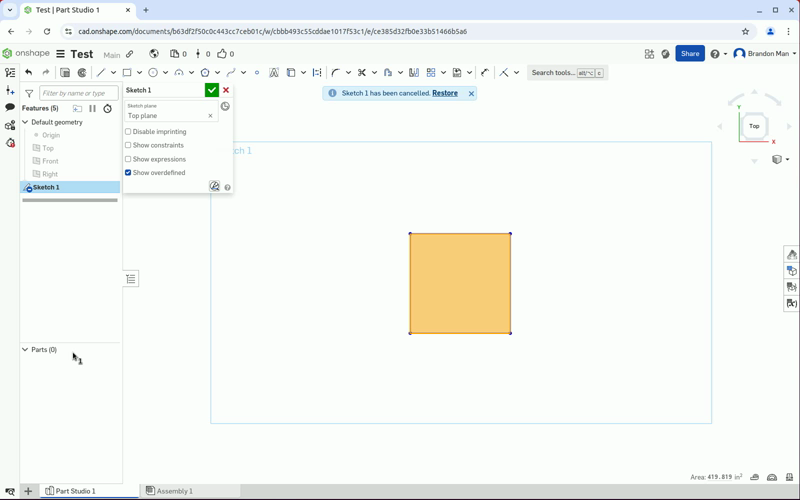
key(shift+e)
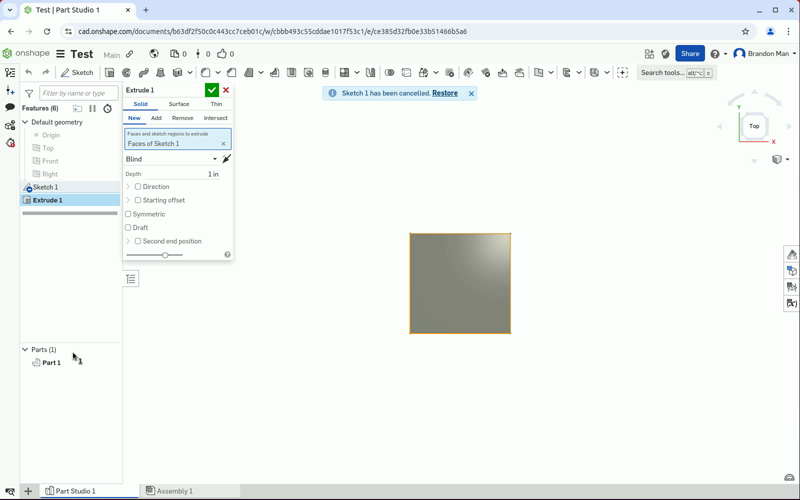
mouse_move(143, 106)
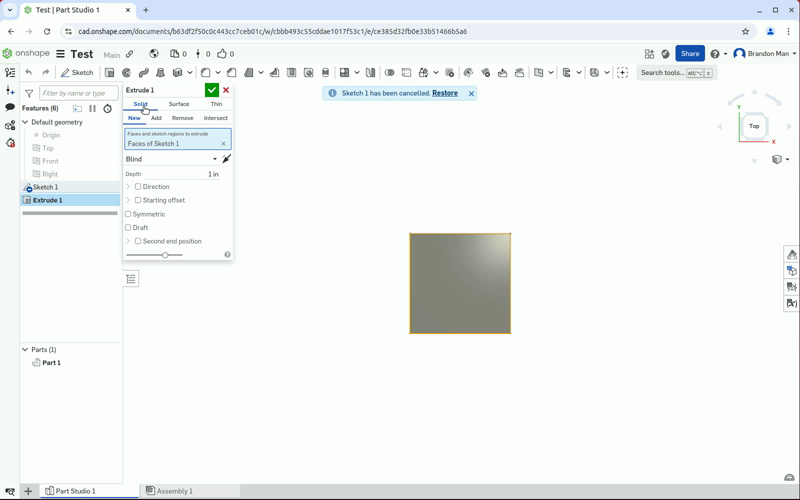
click(143, 106)
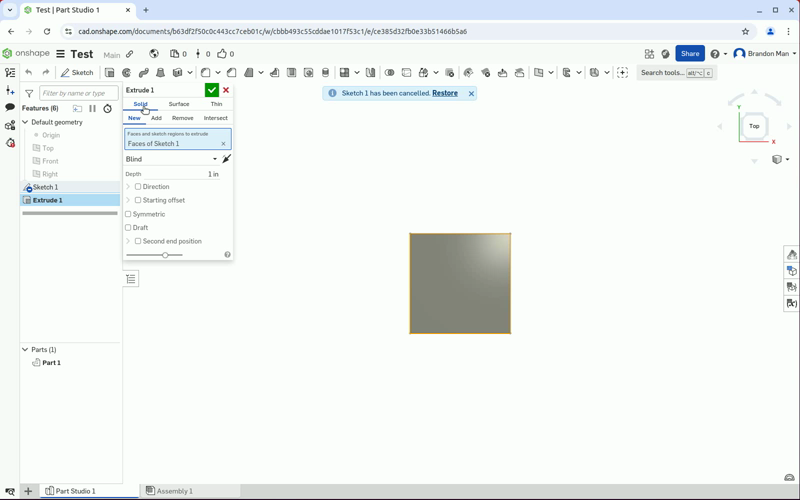
mouse_move(137, 120)
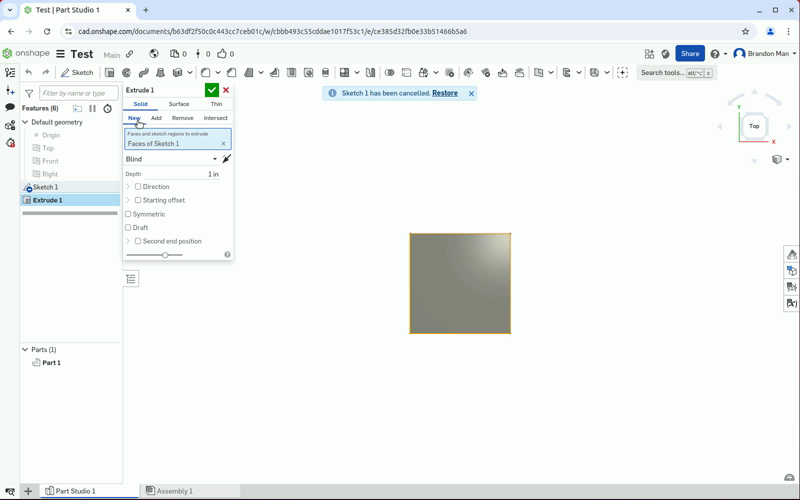
click(137, 120)
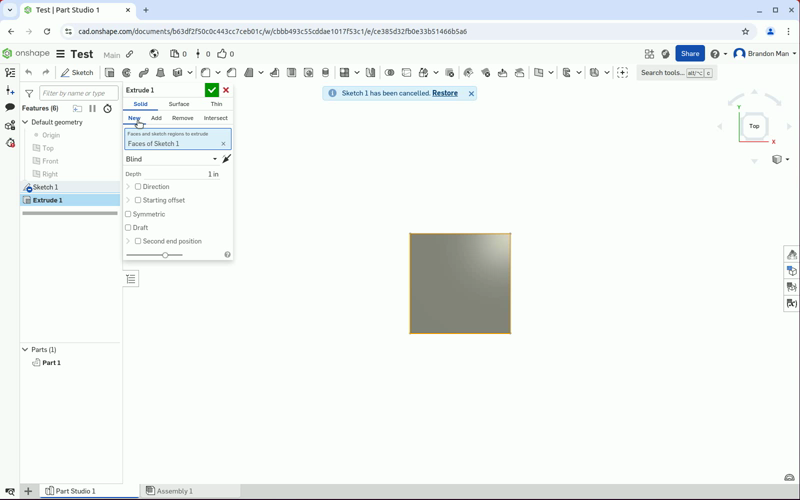
key(tab, 4)
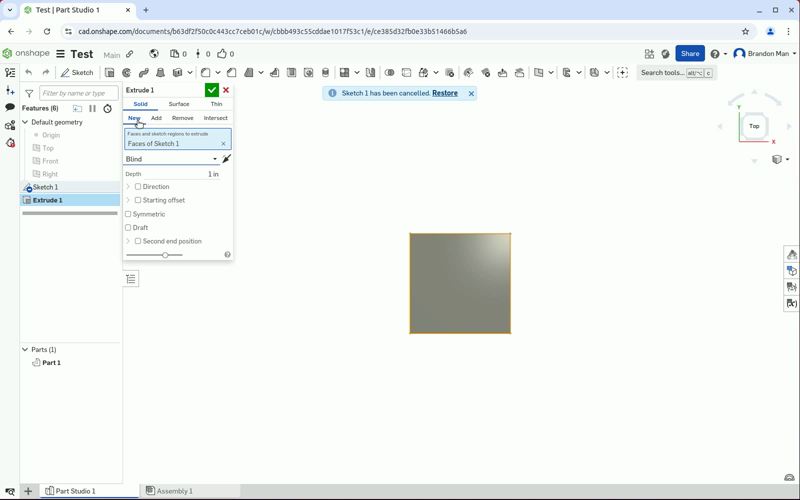
text(0.722)
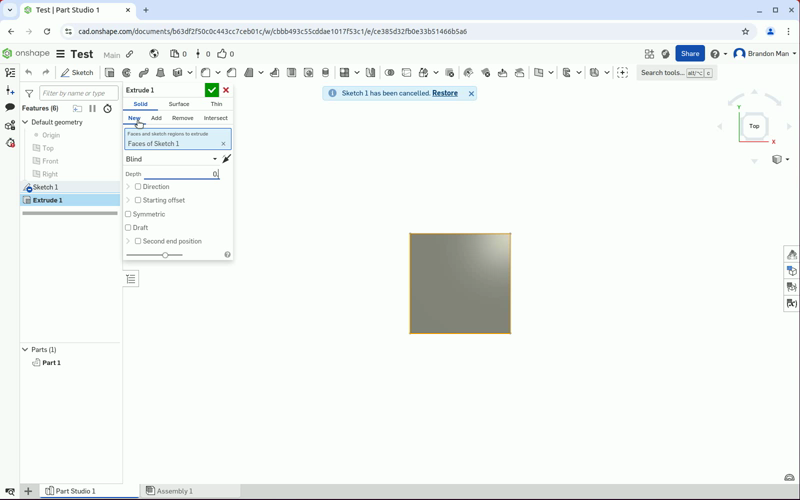
key(enter)
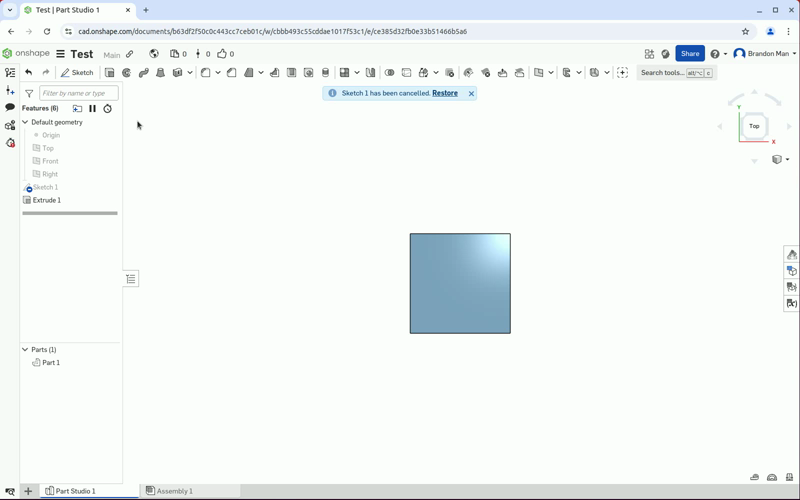
key(shift+h)
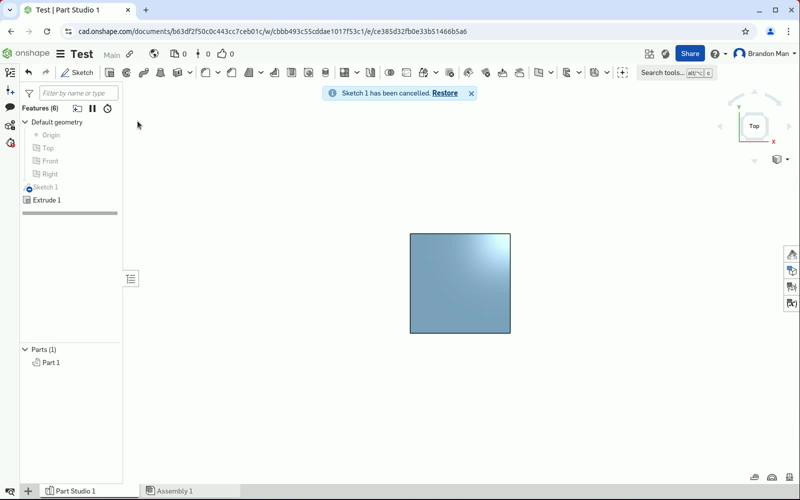
key(shift+h)
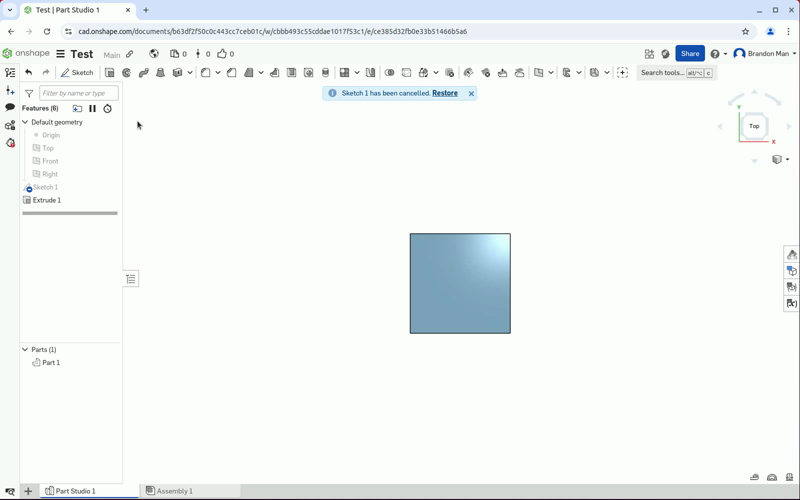
mouse_move(73, 189)
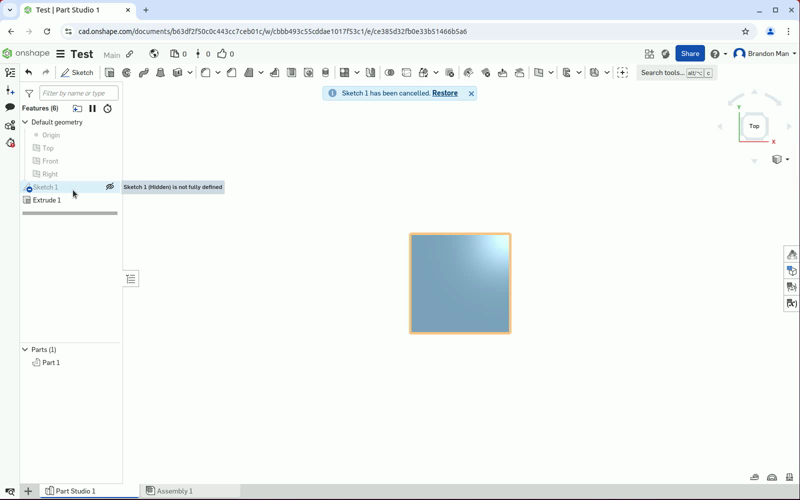
click(73, 189)
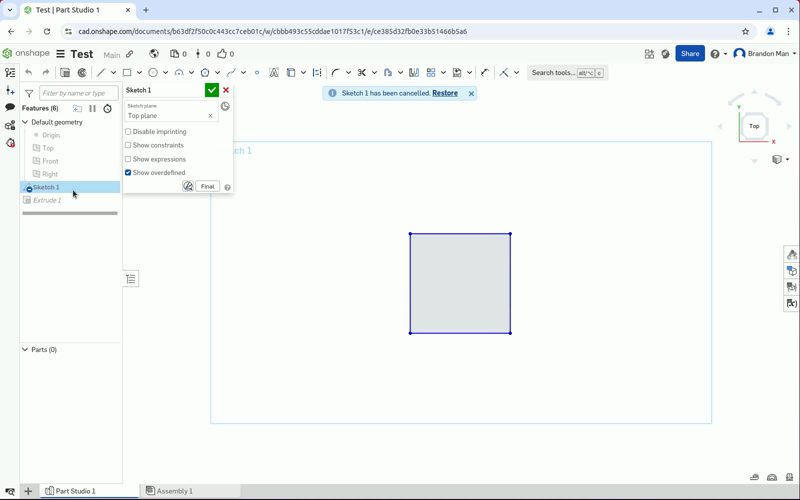
mouse_move(229, 92)
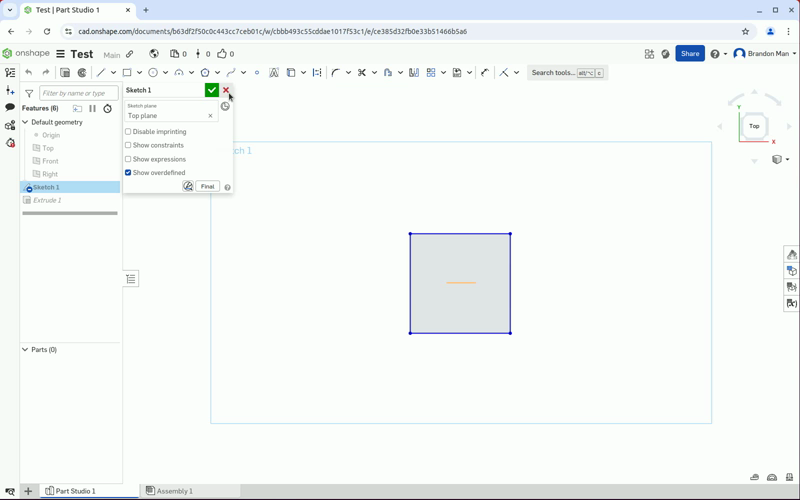
click(229, 92)
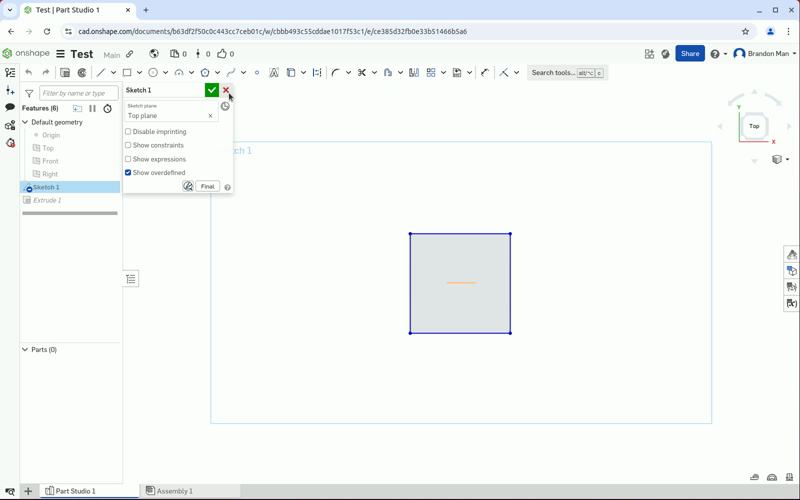
key(shift+s)
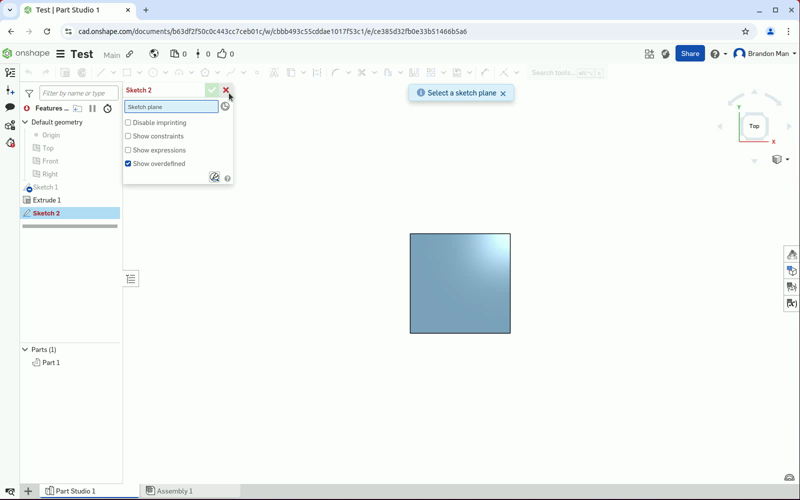
mouse_move(73, 150)
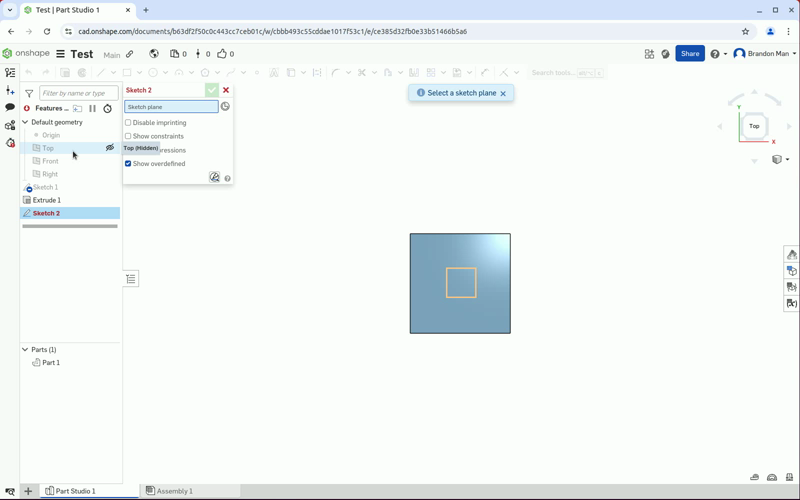
click(73, 150)
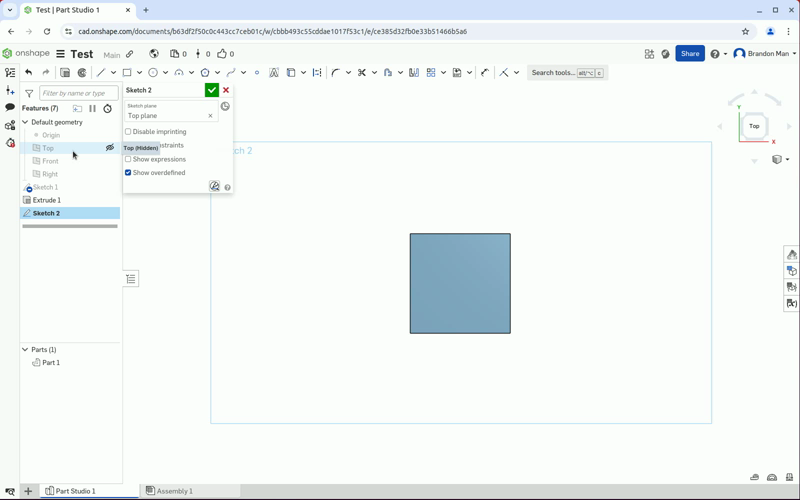
mouse_move(73, 352)
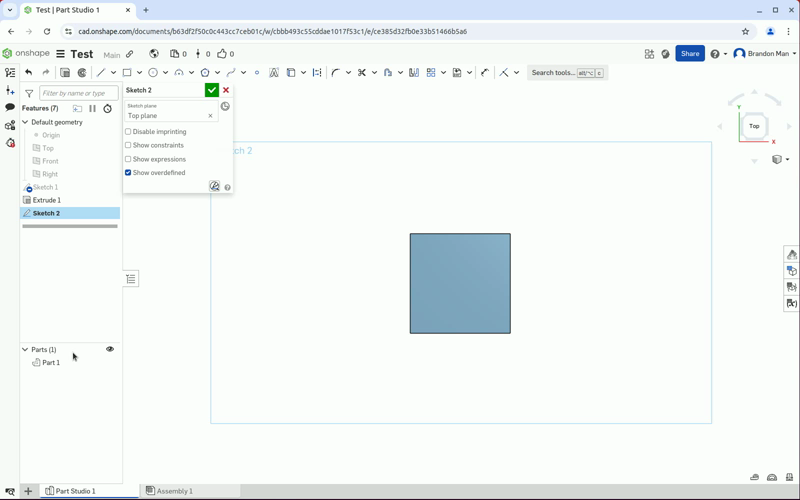
key(y)
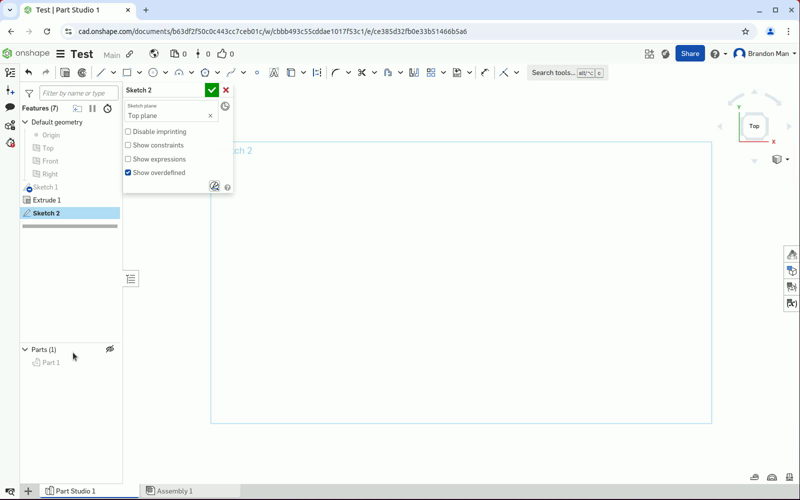
key(l)
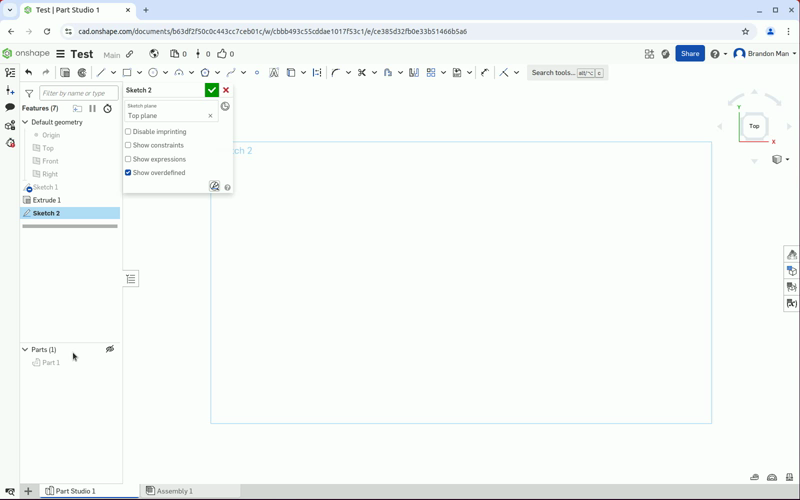
key_down(shift)
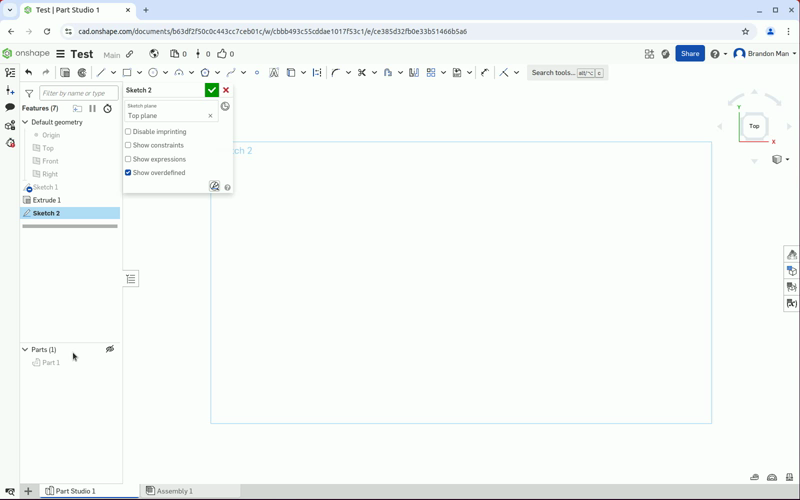
mouse_move(404, 228)
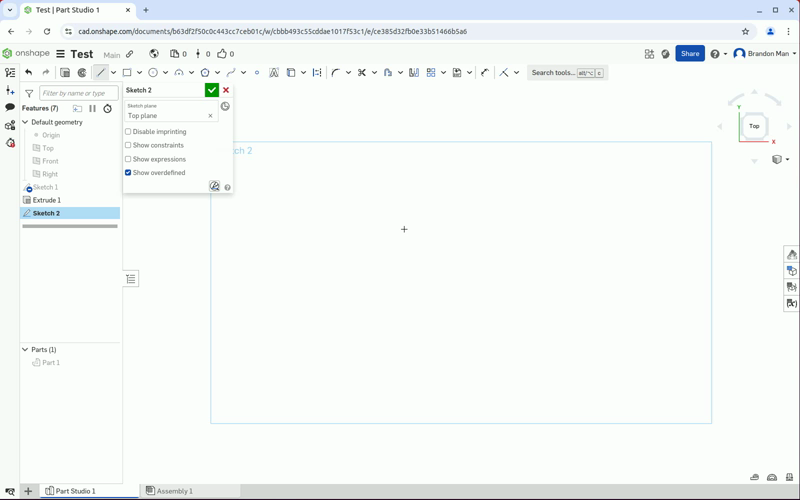
click(404, 228)
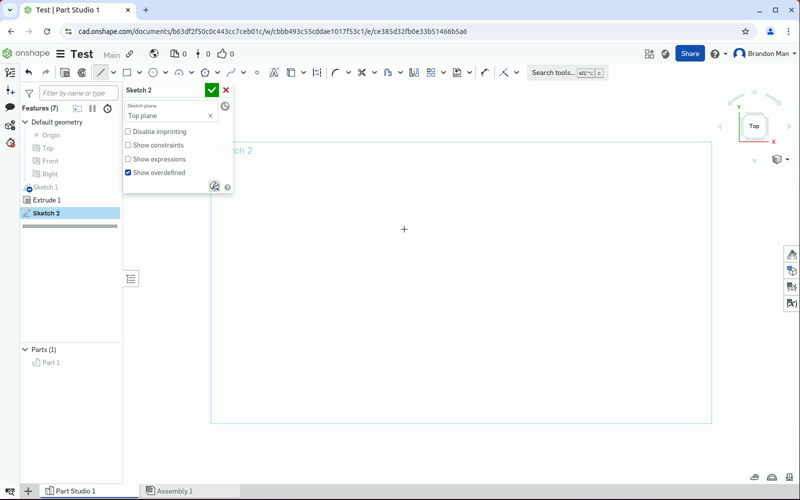
key_up(shift)
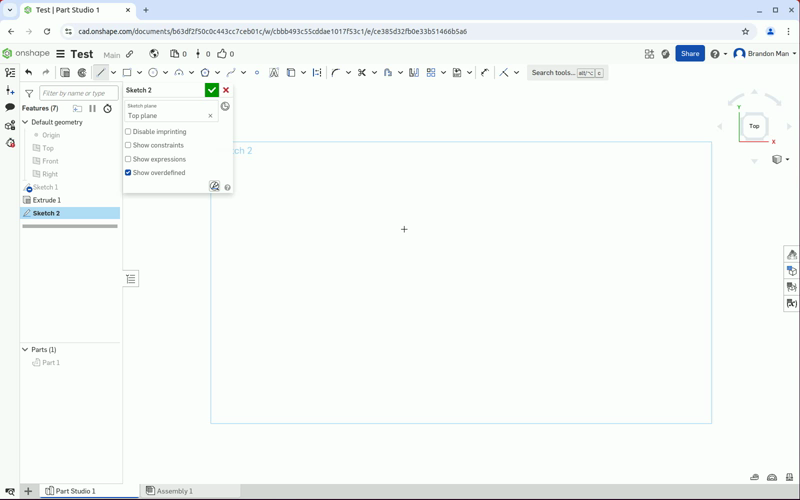
key_down(shift)
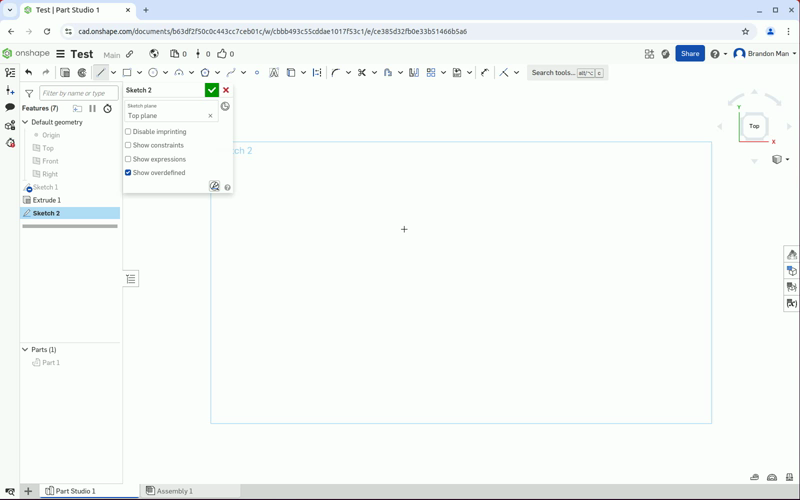
mouse_move(504, 228)
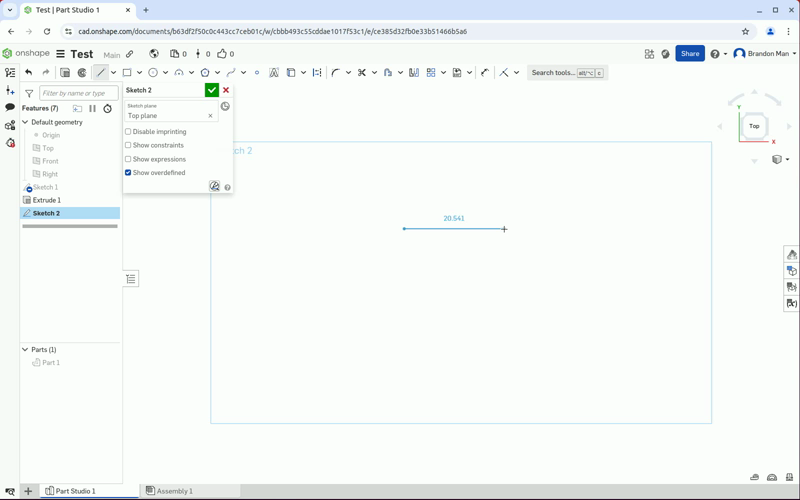
click(504, 228)
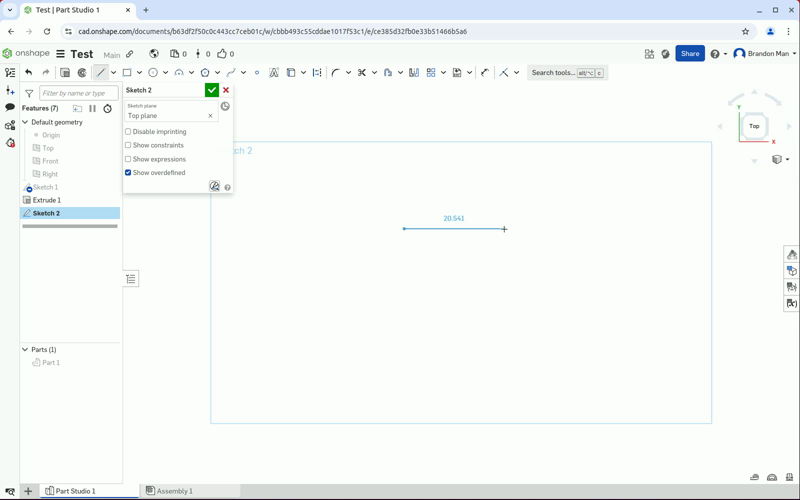
key_up(shift)
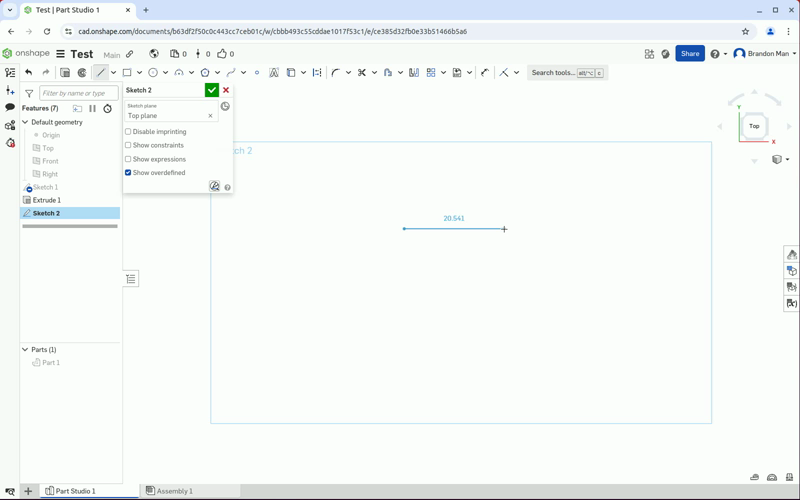
key_down(shift)
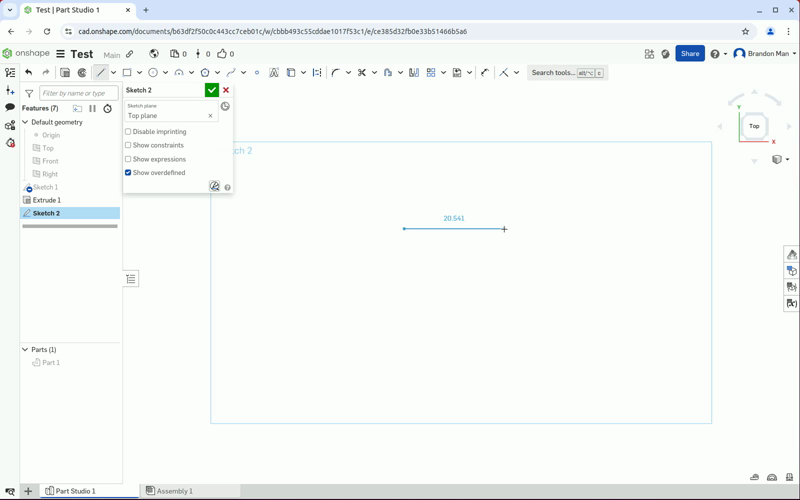
mouse_move(534, 228)
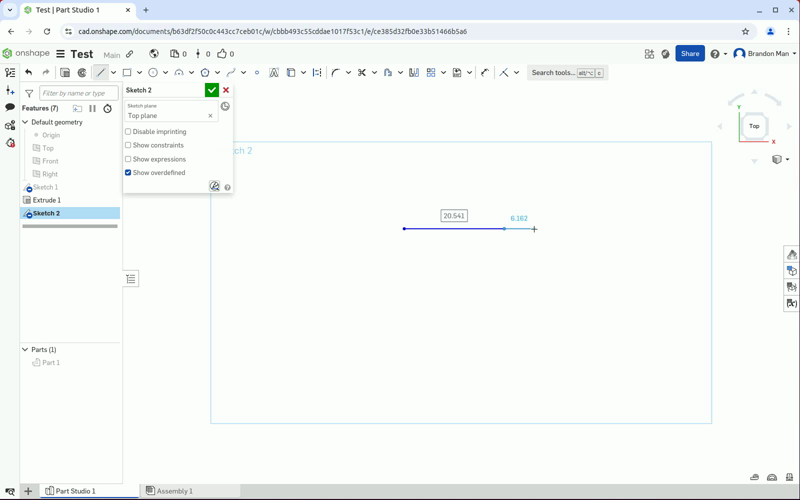
mouse_move(504, 223)
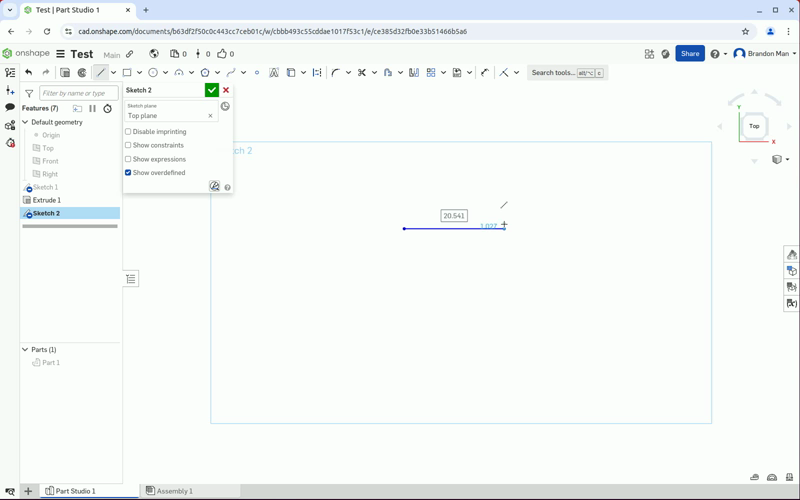
scroll(6)
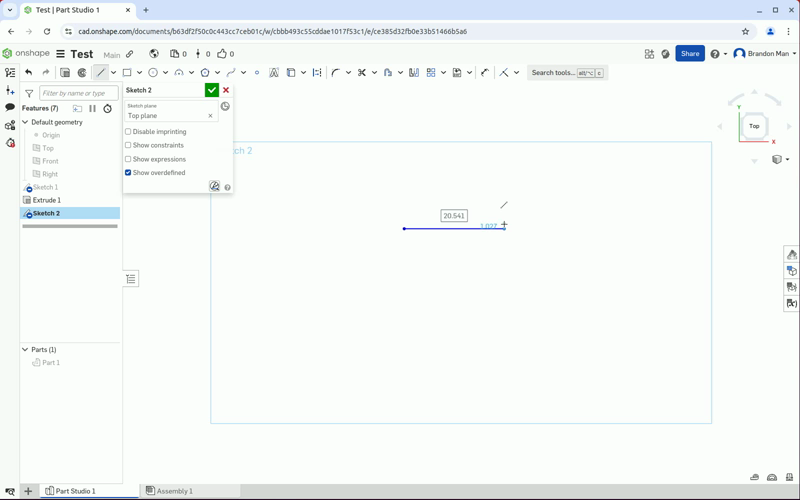
scroll(6)
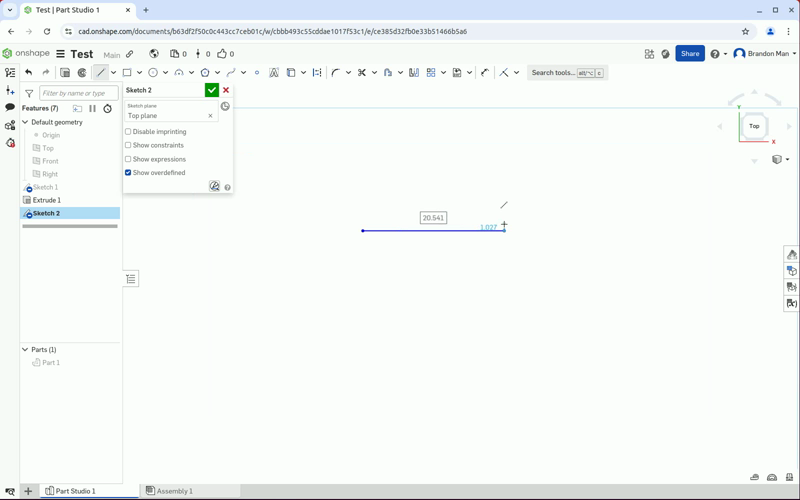
scroll(6)
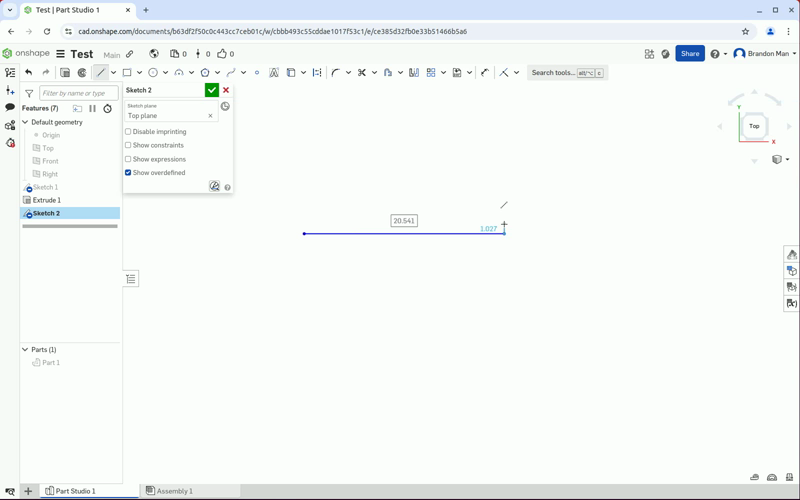
scroll(6)
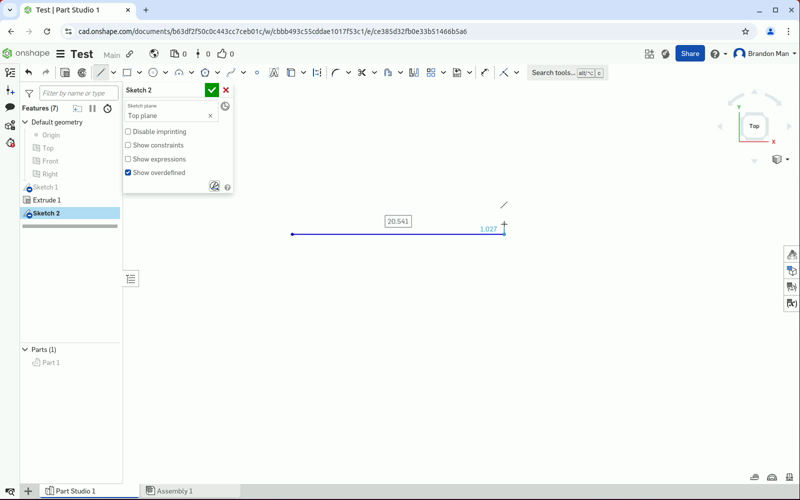
scroll(6)
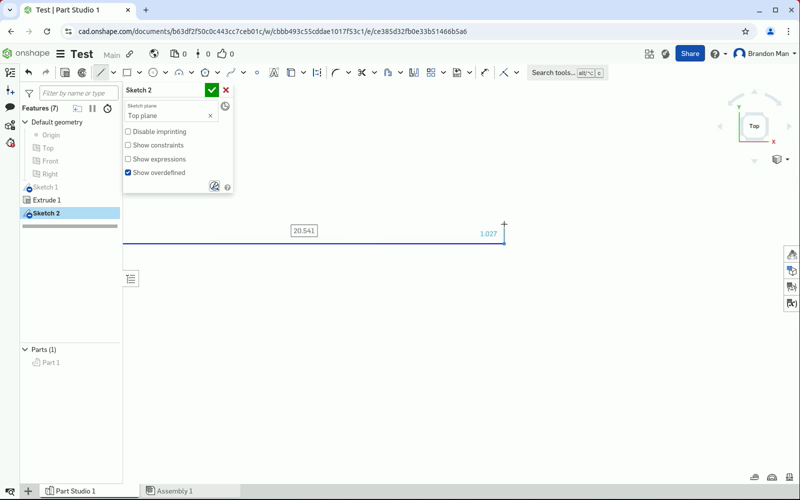
scroll(6)
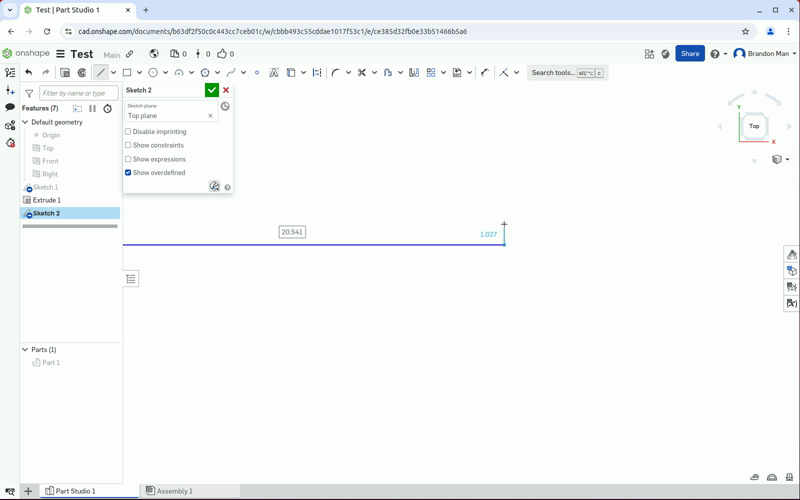
scroll(6)
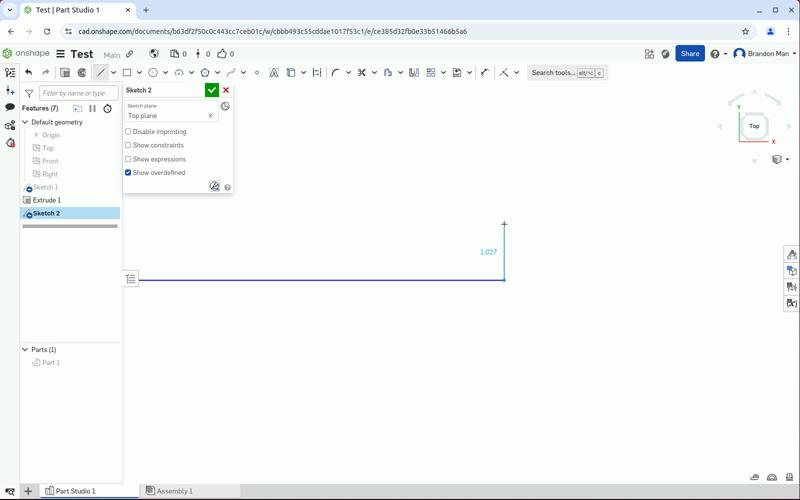
click(504, 223)
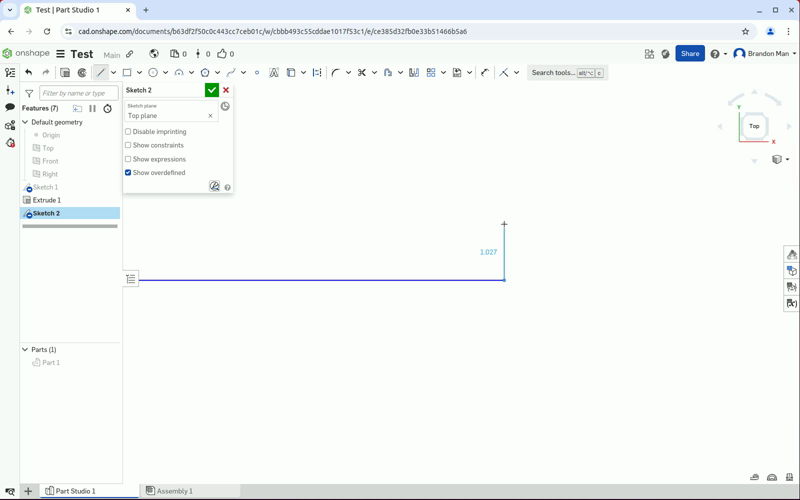
scroll(-6)
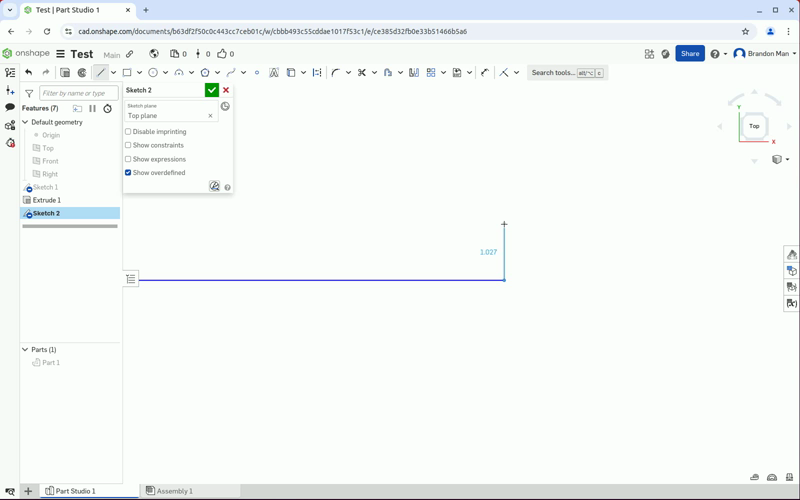
scroll(-6)
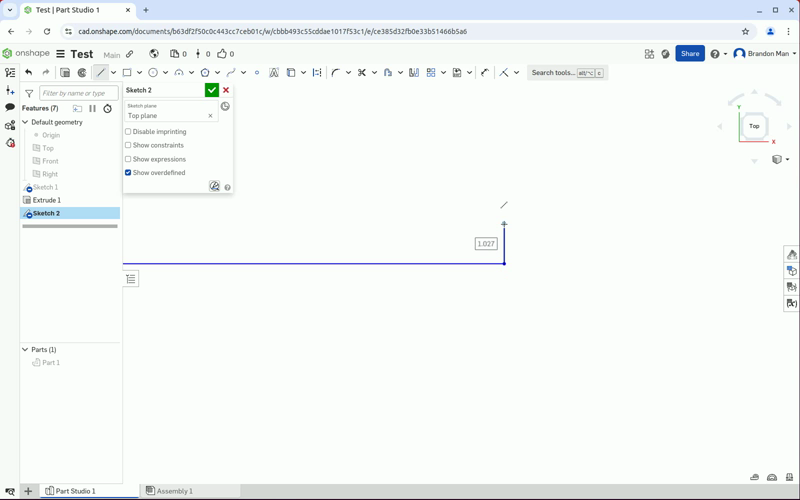
scroll(-6)
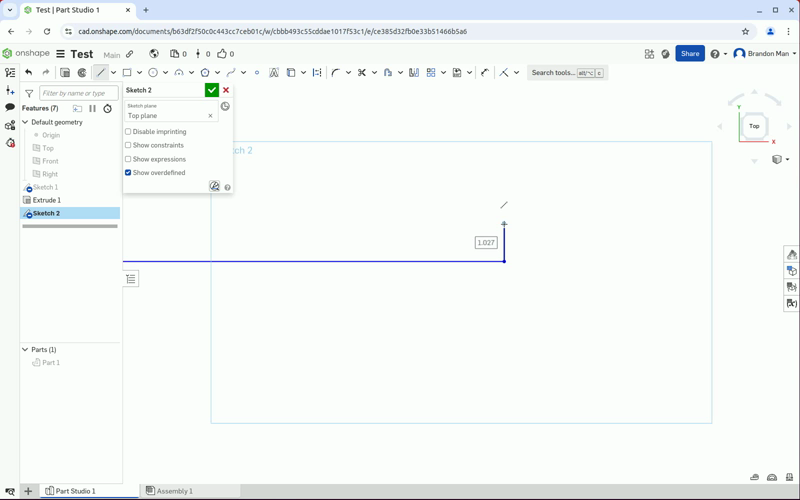
scroll(-6)
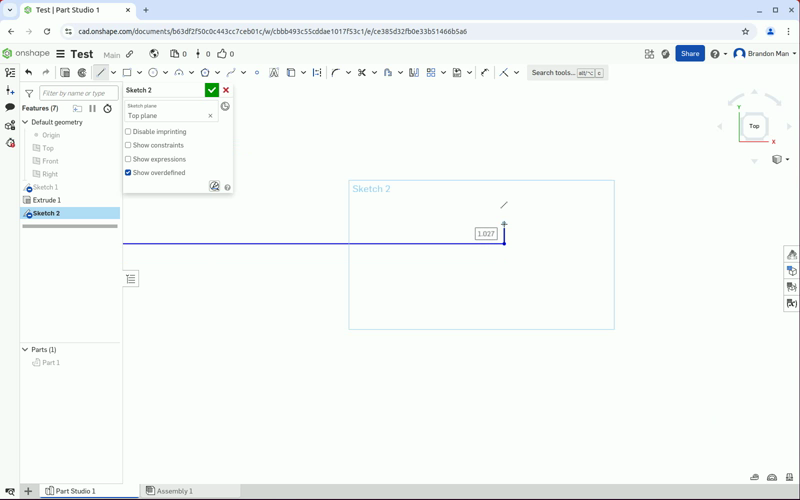
scroll(-6)
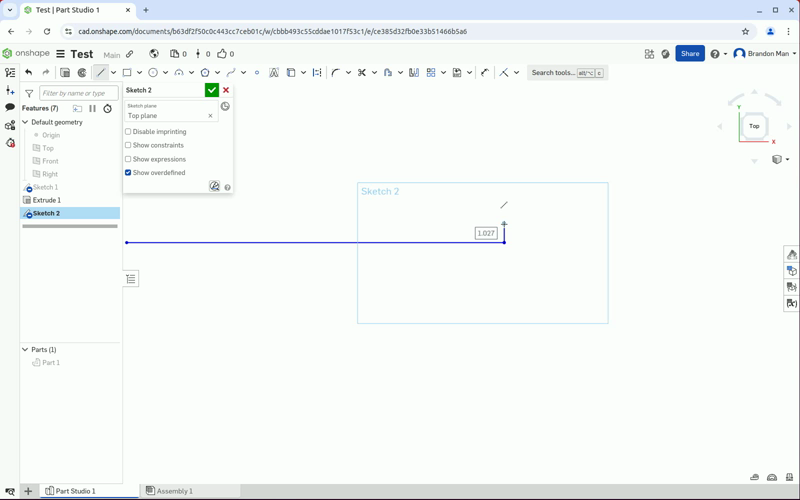
scroll(-6)
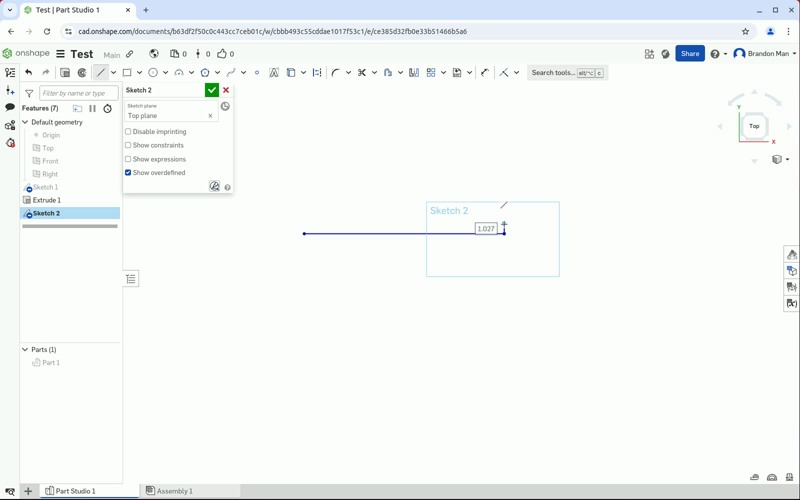
scroll(-6)
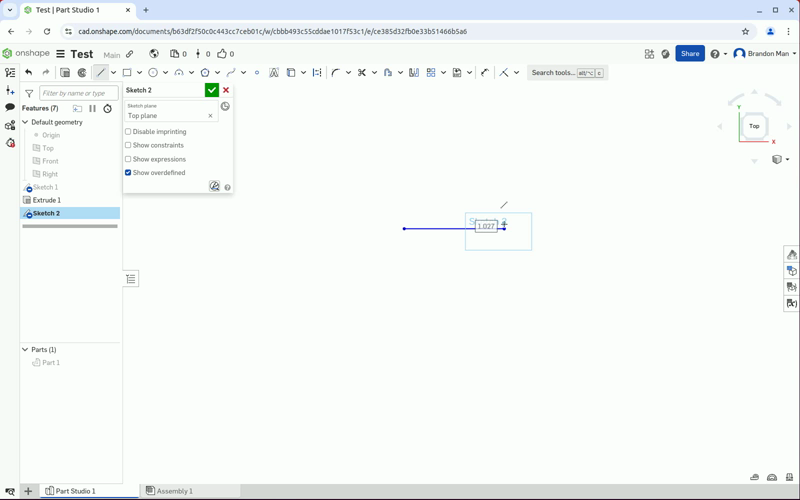
key_up(shift)
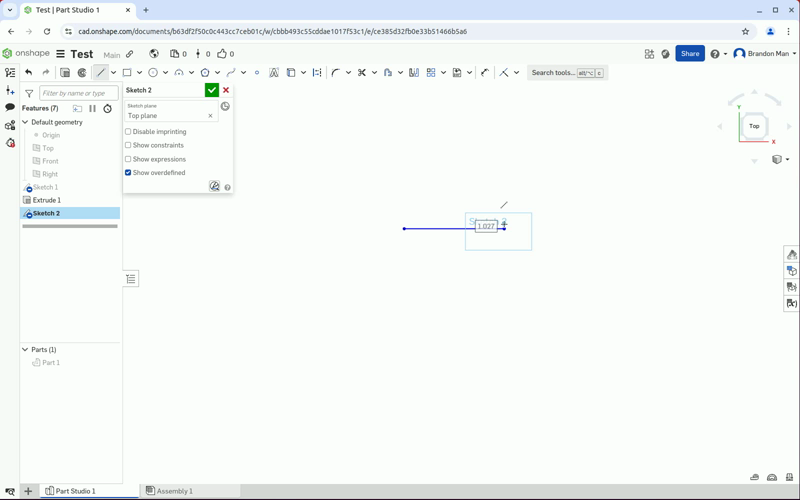
key_down(shift)
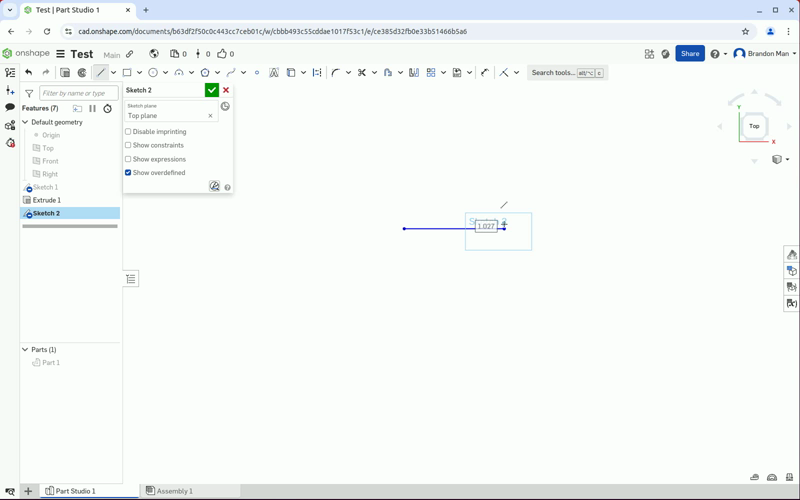
mouse_move(404, 223)
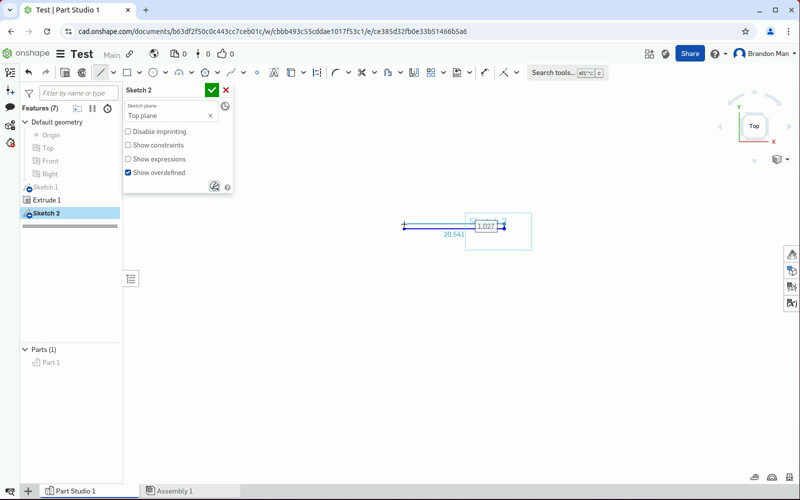
click(404, 223)
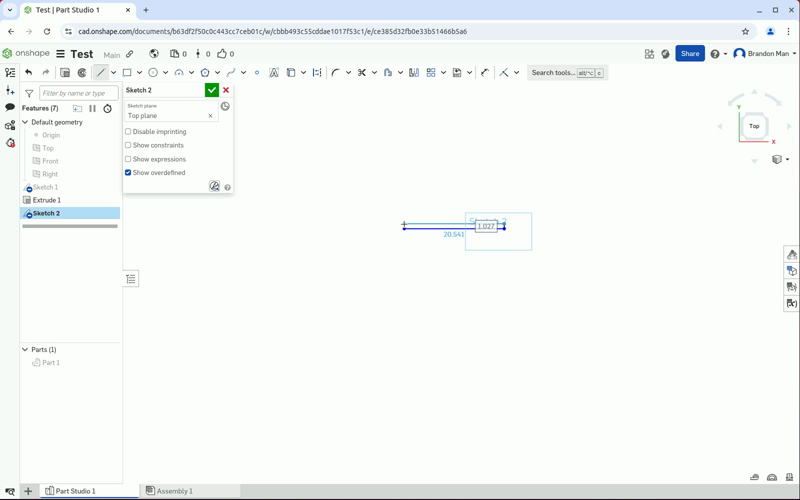
key_up(shift)
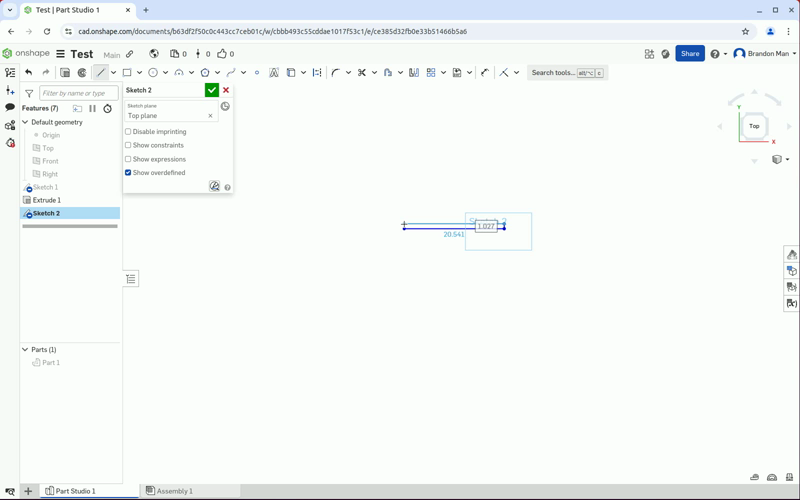
mouse_move(434, 223)
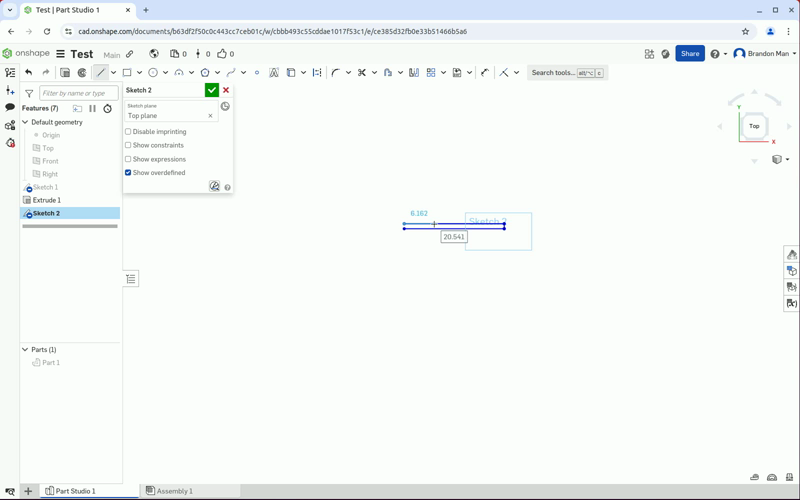
key_down(shift)
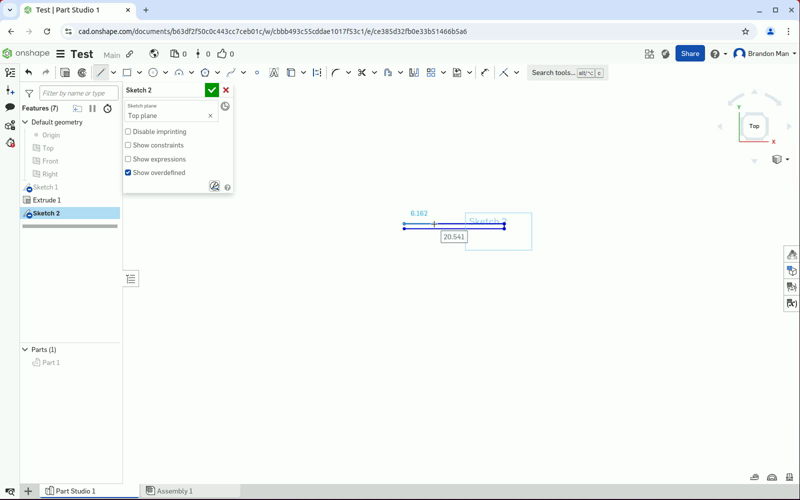
mouse_move(404, 228)
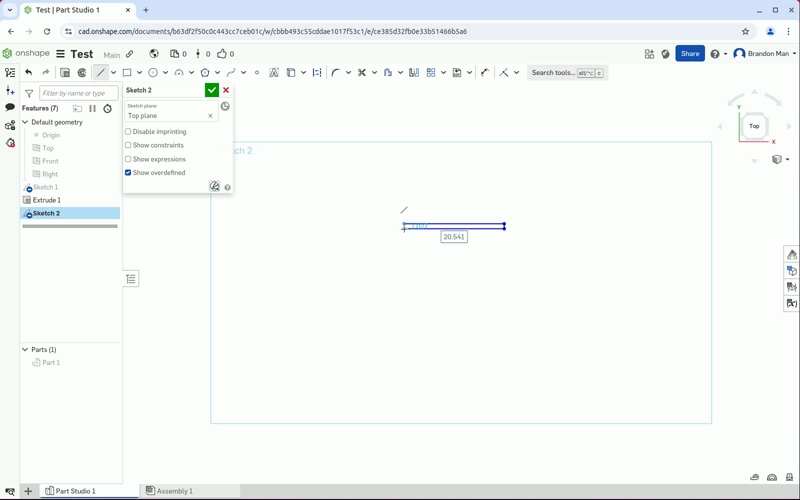
scroll(6)
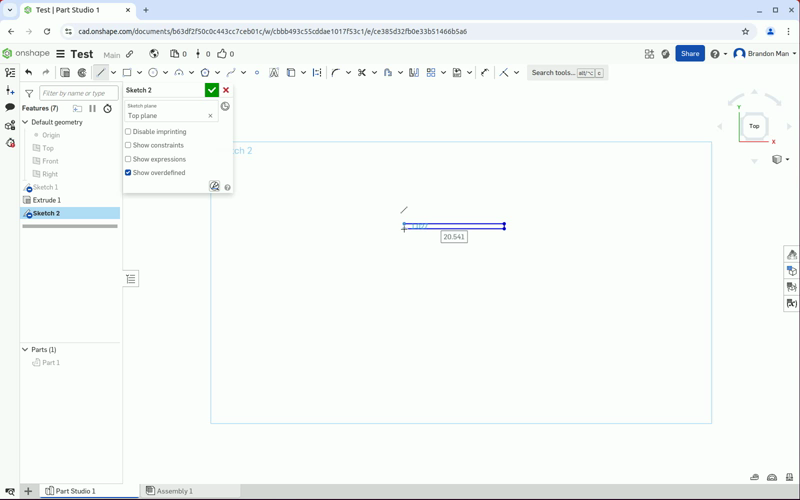
scroll(6)
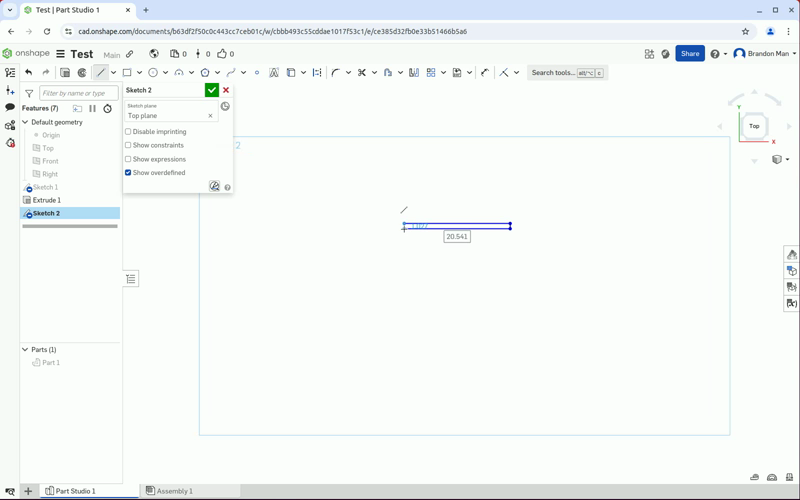
scroll(6)
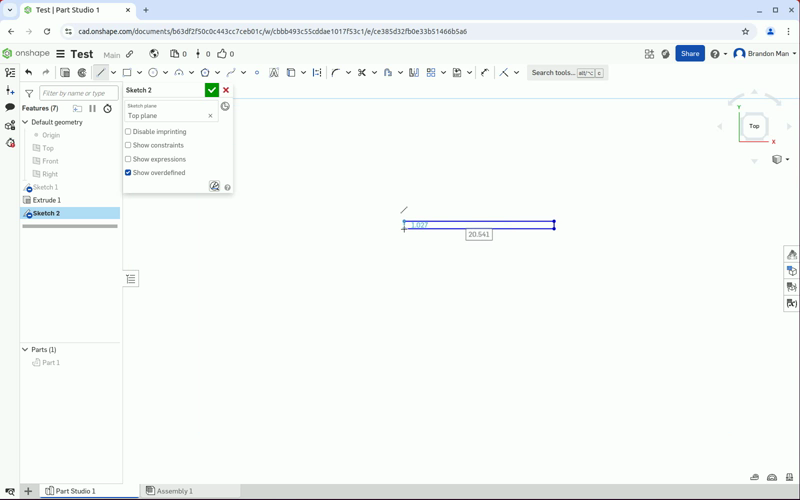
scroll(6)
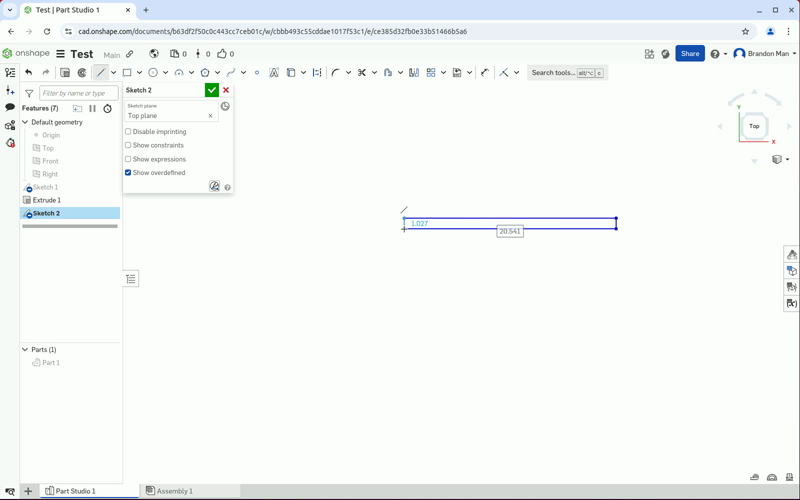
scroll(6)
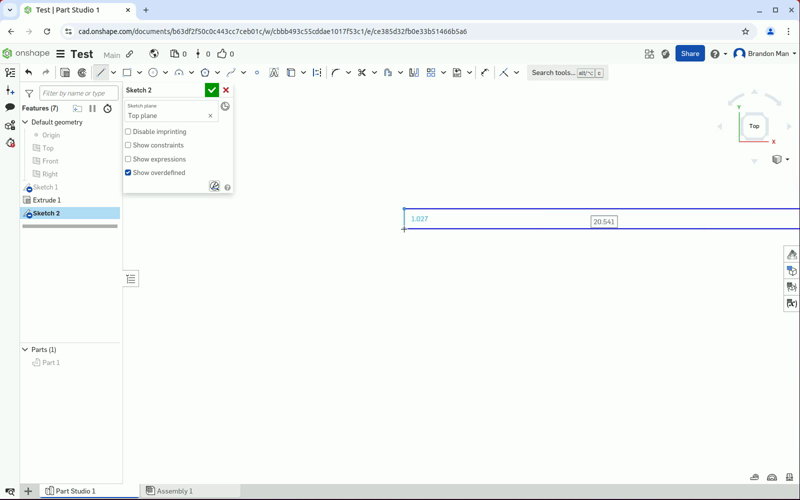
scroll(6)
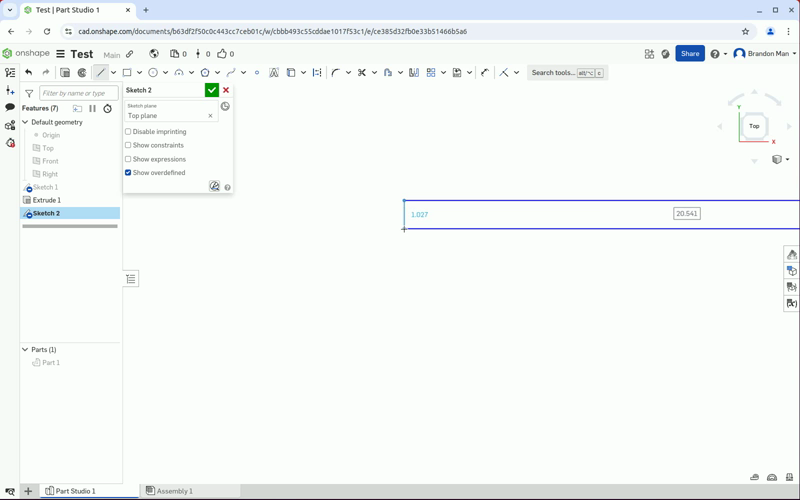
scroll(6)
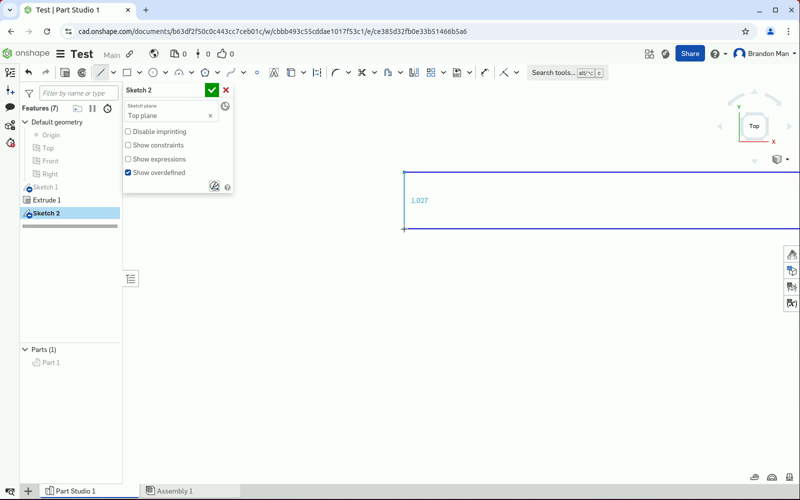
key_up(shift)
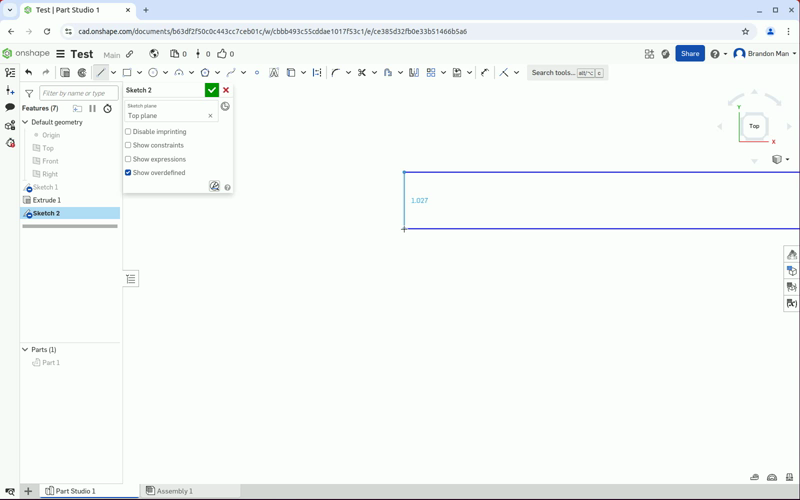
click(404, 228)
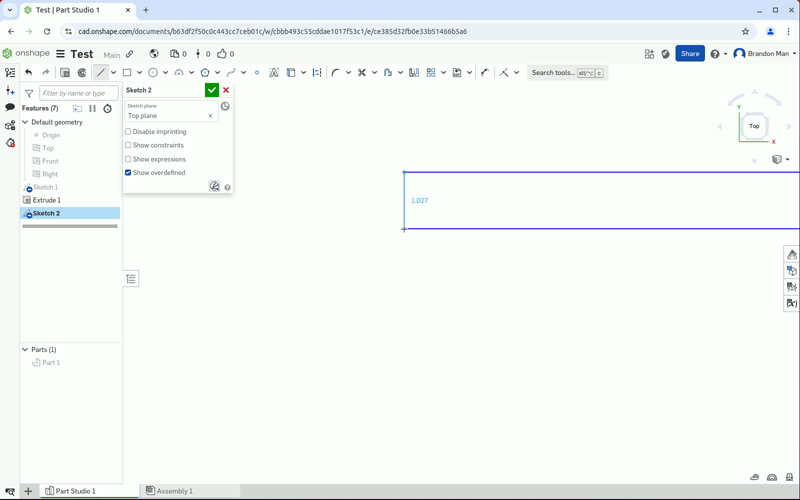
scroll(-6)
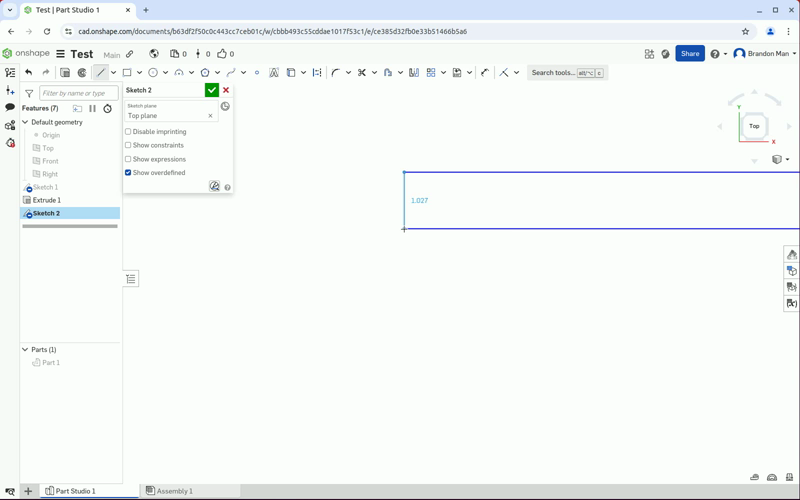
scroll(-6)
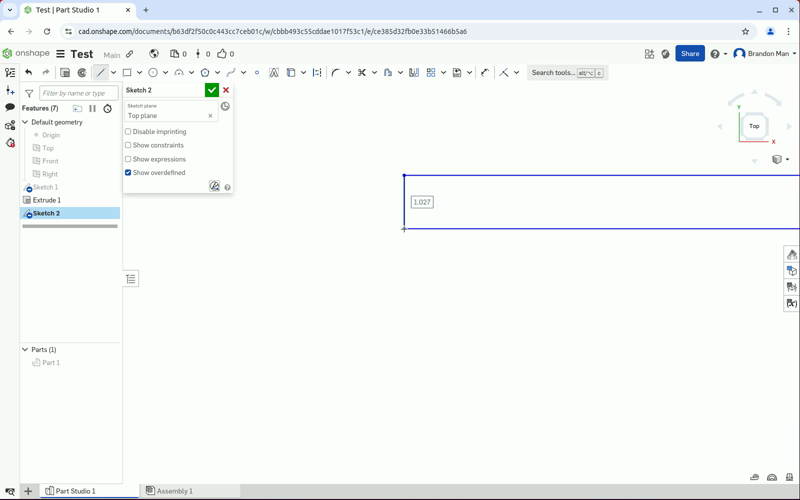
scroll(-6)
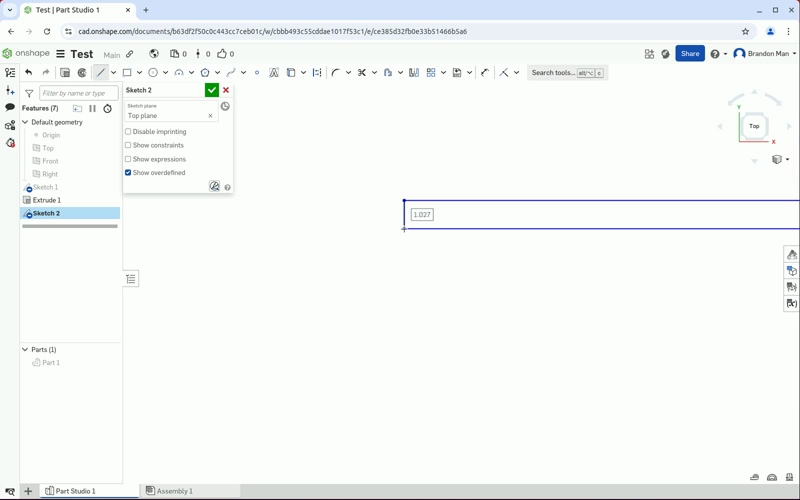
scroll(-6)
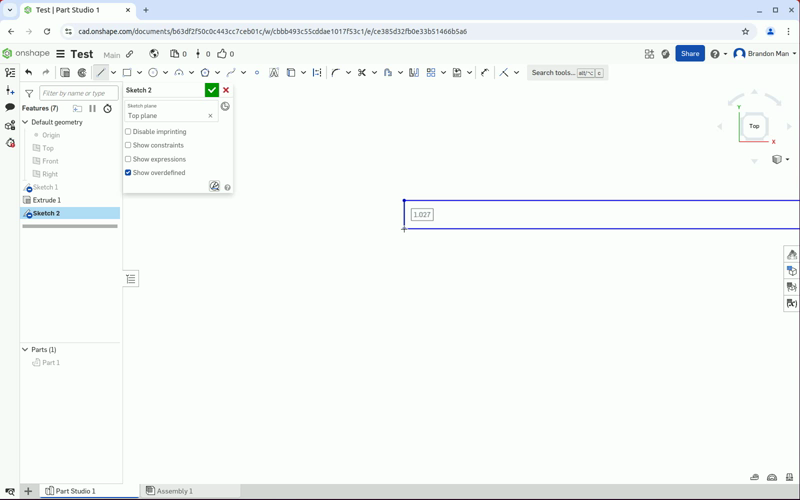
scroll(-6)
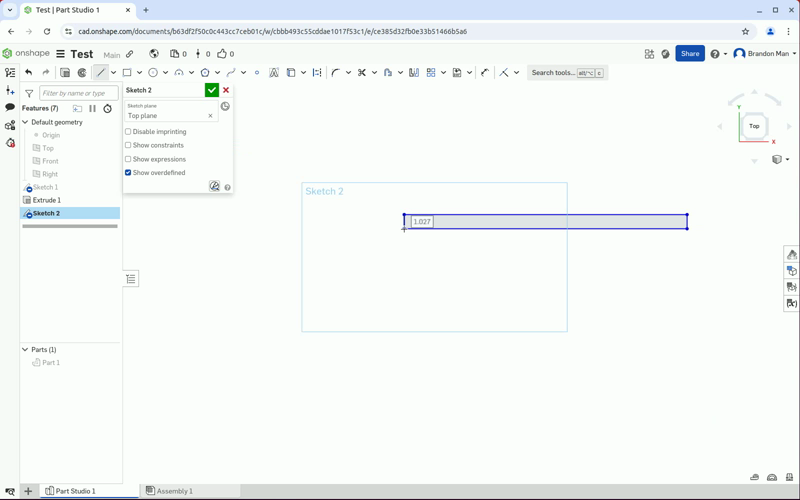
scroll(-6)
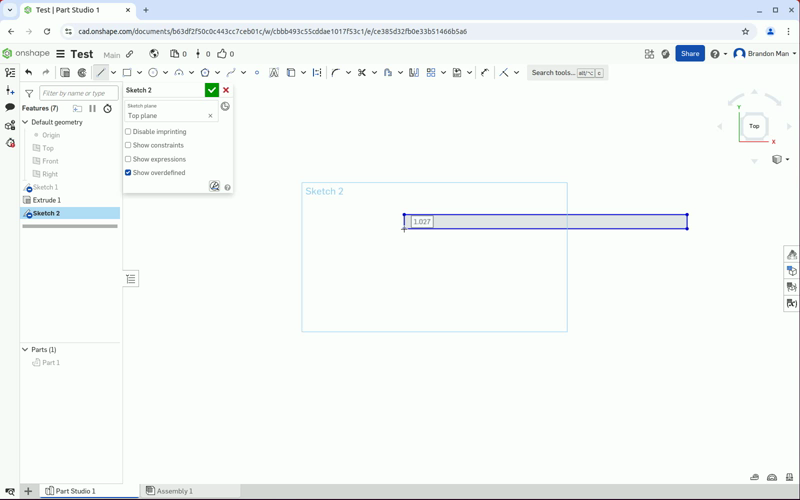
scroll(-6)
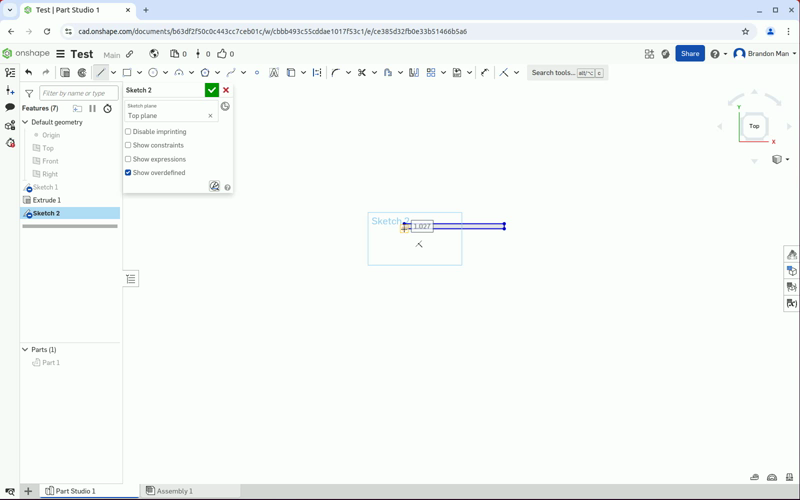
key(esc)
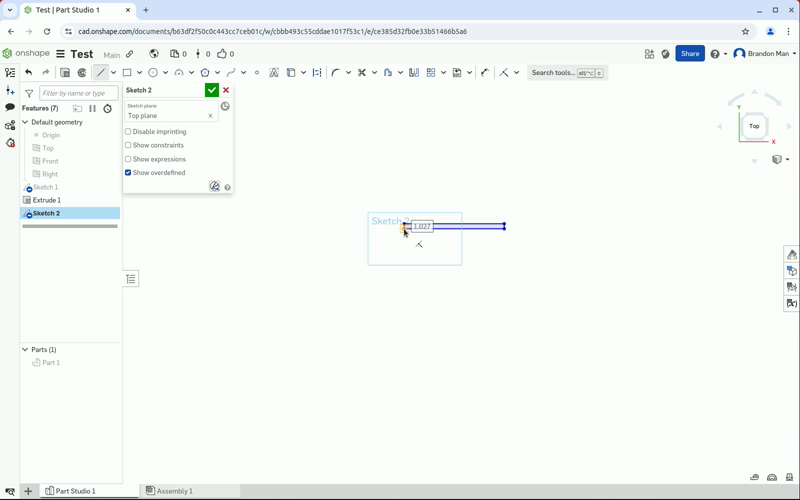
mouse_move(474, 227)
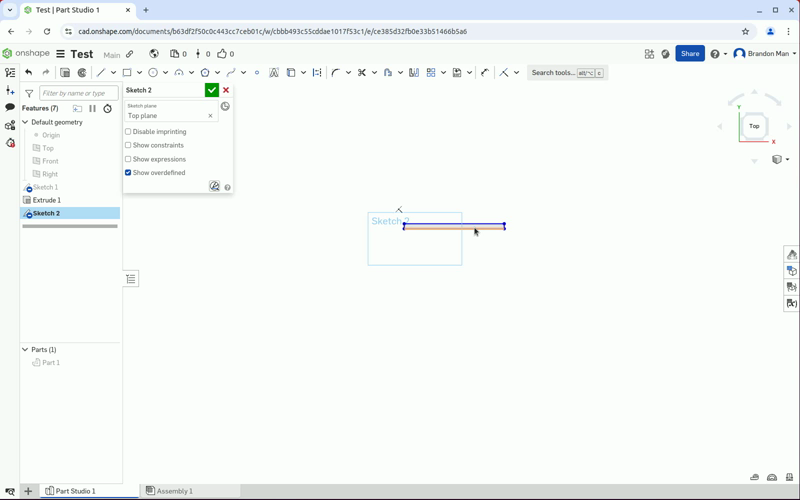
scroll(6)
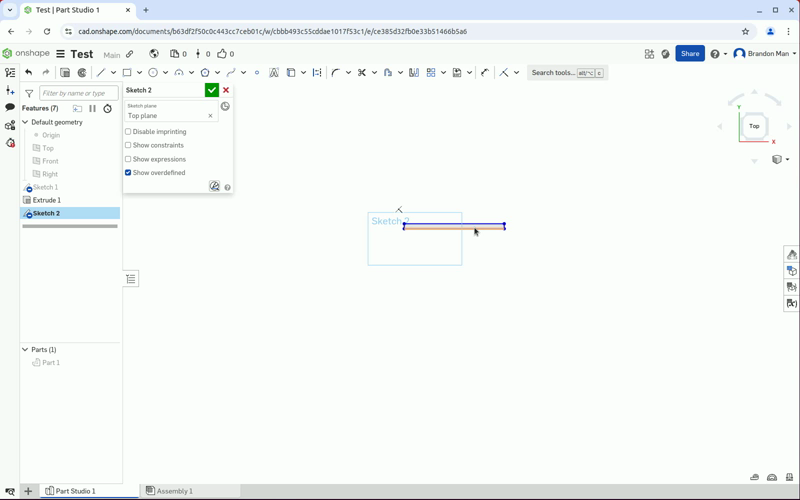
scroll(6)
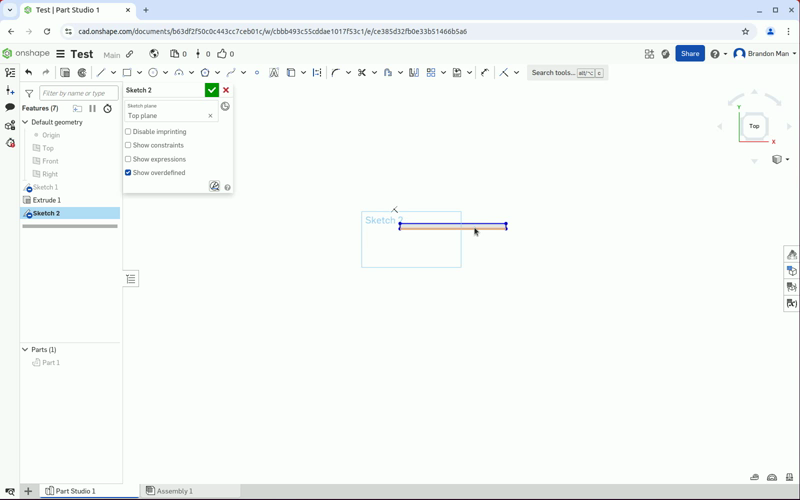
scroll(6)
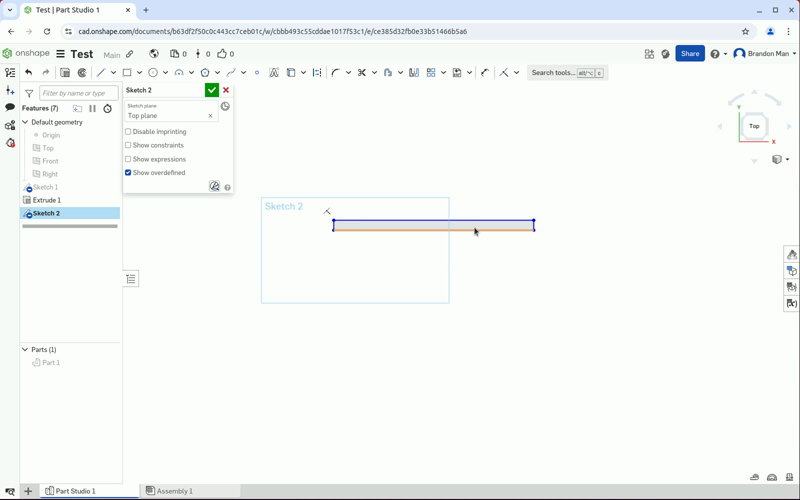
scroll(6)
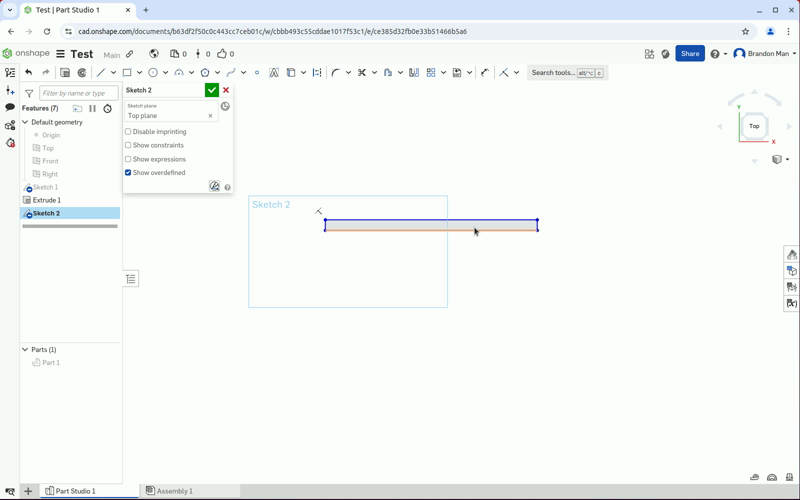
scroll(6)
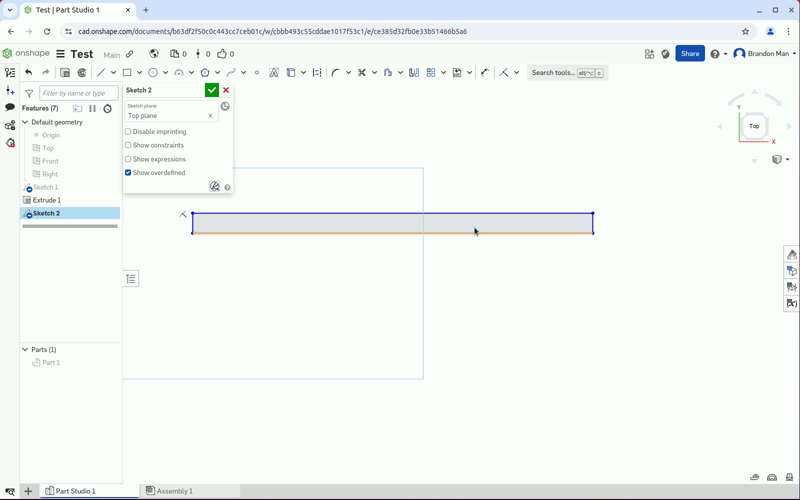
scroll(6)
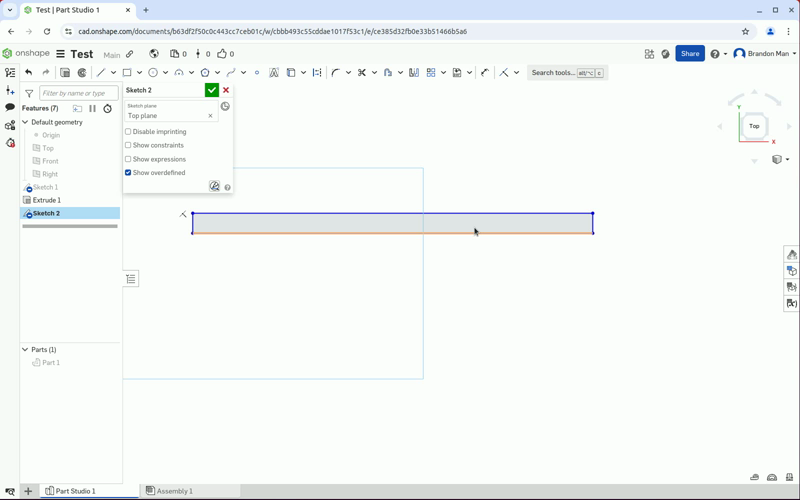
scroll(6)
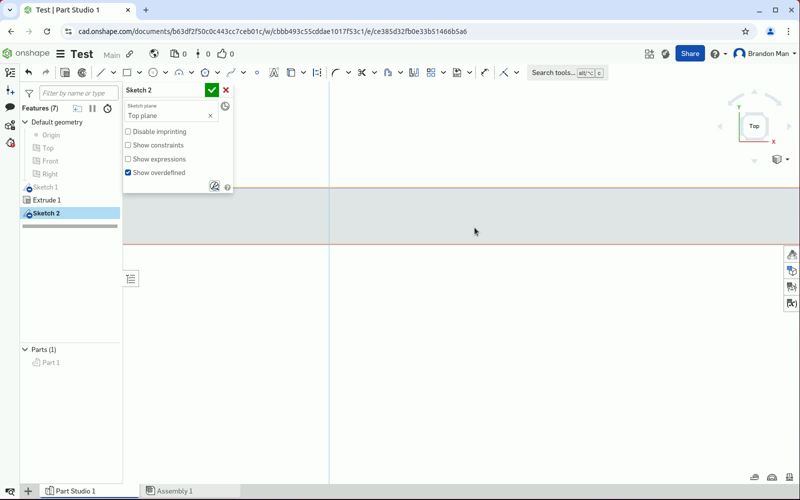
click(474, 227)
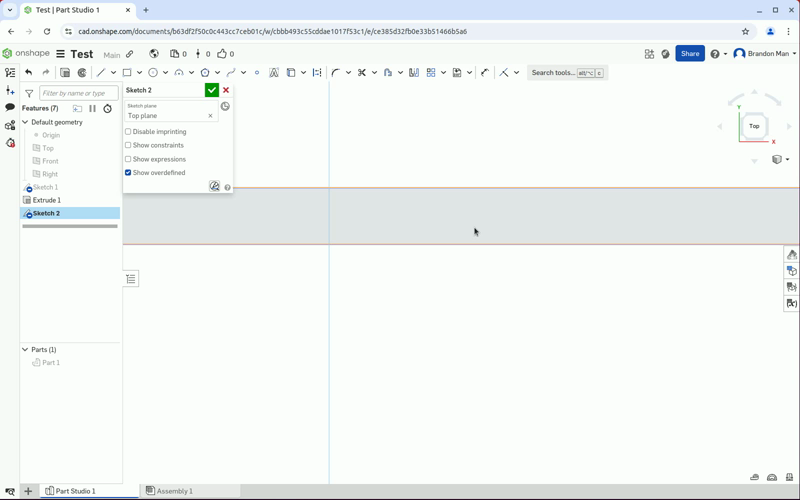
scroll(-6)
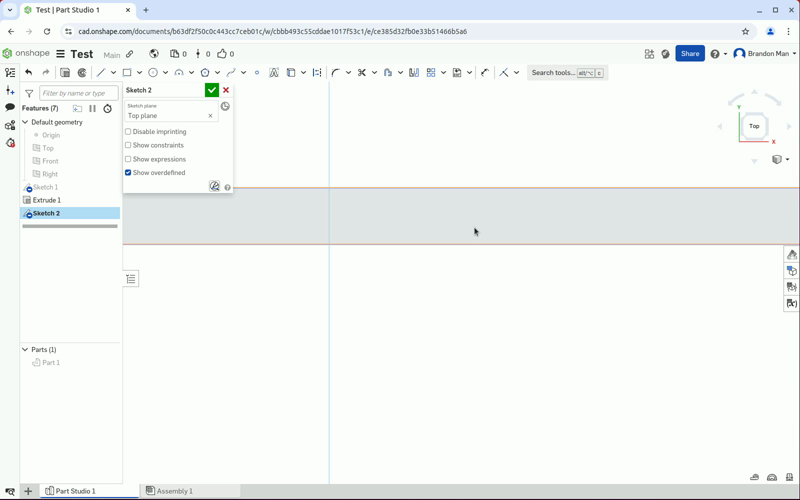
scroll(-6)
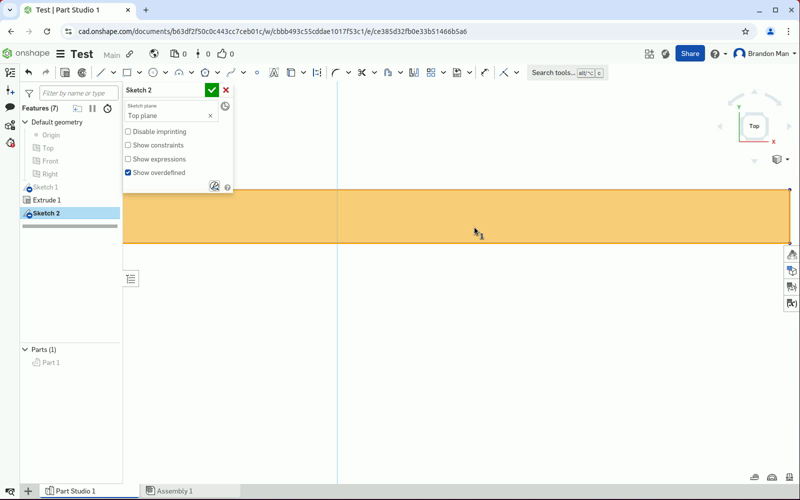
scroll(-6)
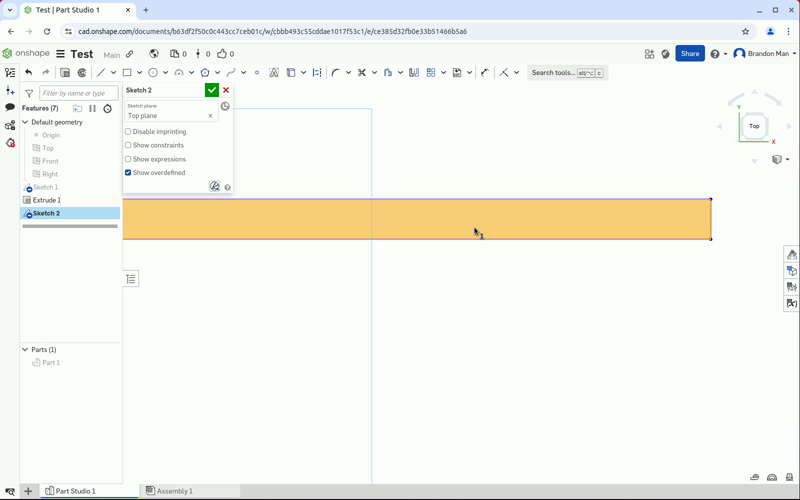
scroll(-6)
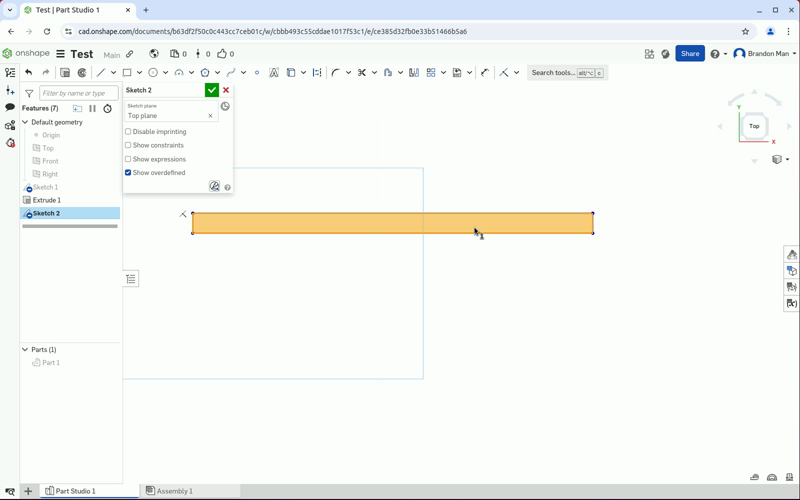
scroll(-6)
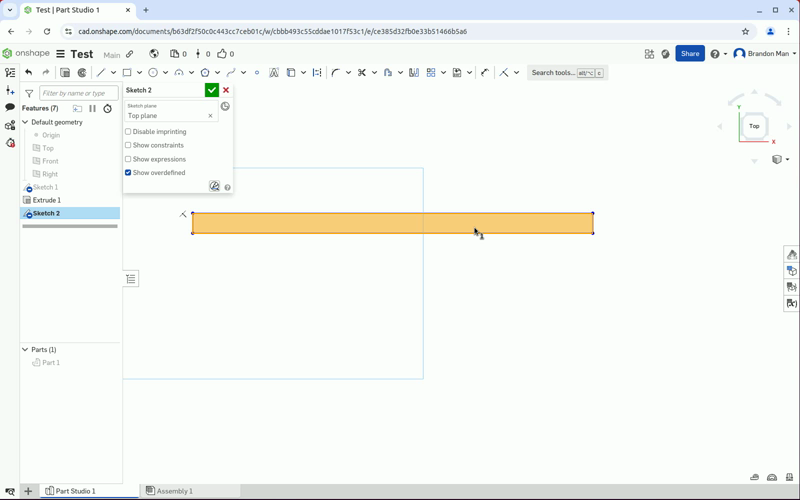
scroll(-6)
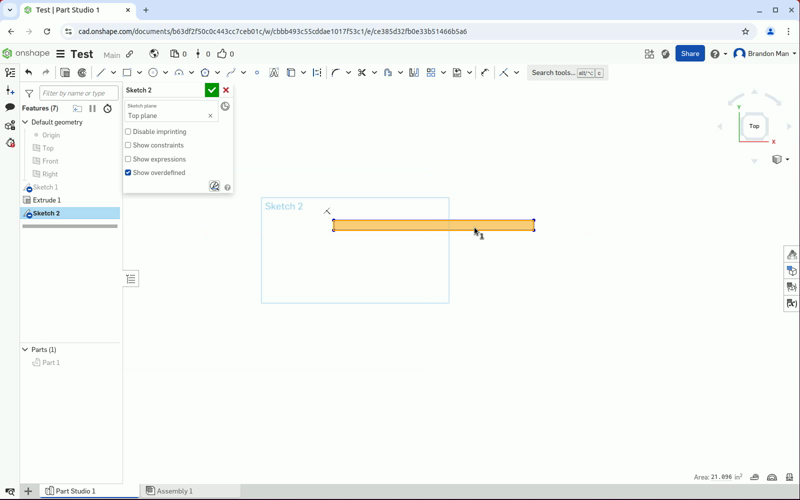
scroll(-6)
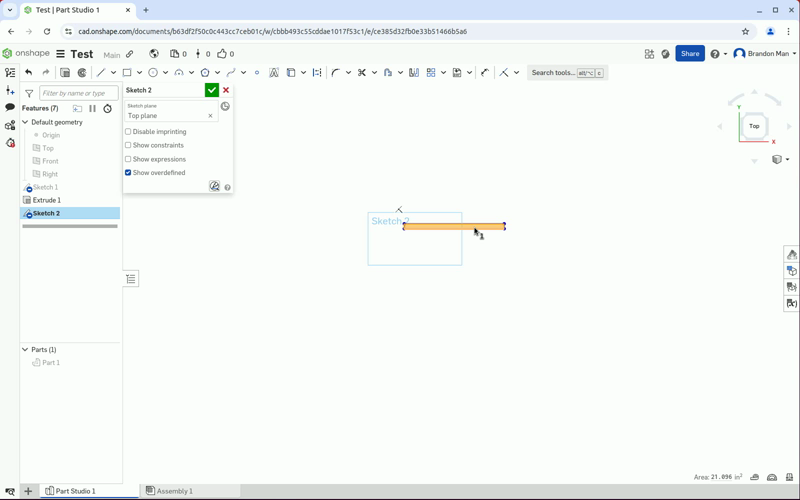
mouse_move(73, 352)
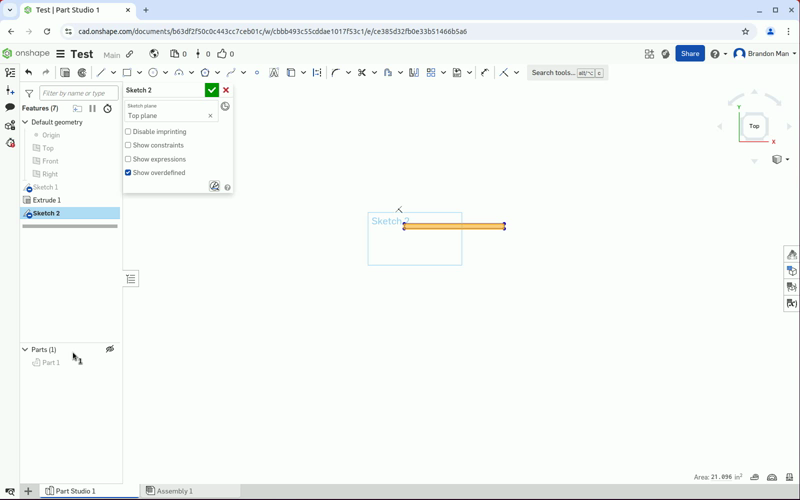
key(shift+y)
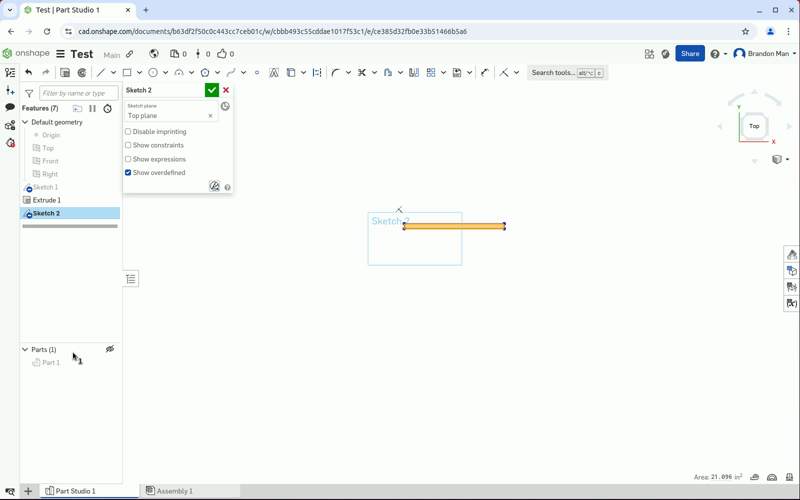
key(shift+e)
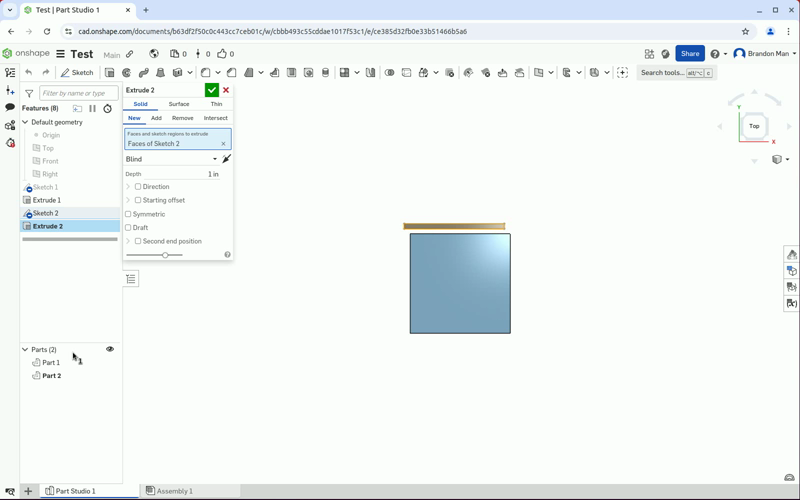
mouse_move(143, 106)
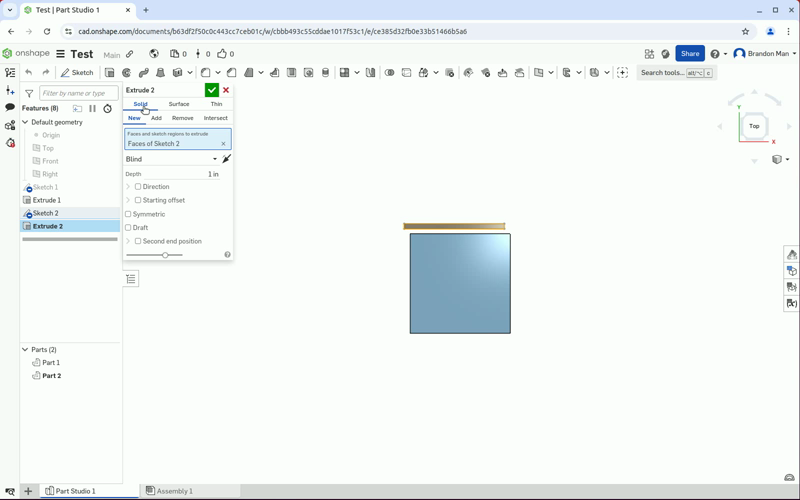
click(143, 106)
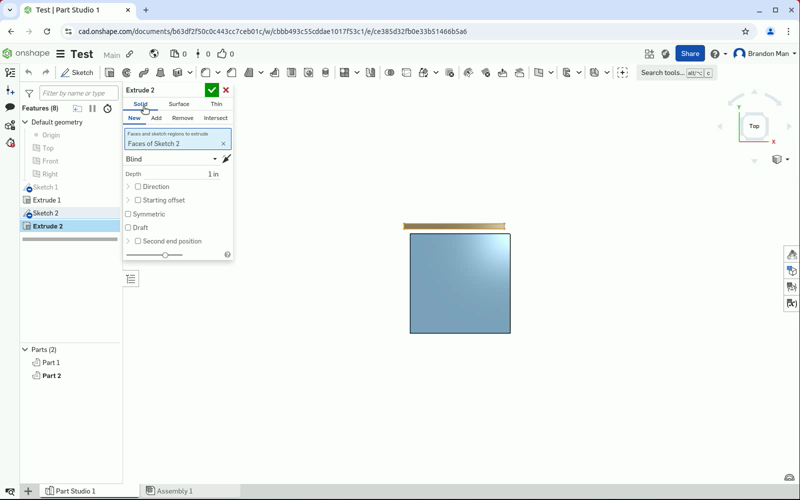
mouse_move(137, 120)
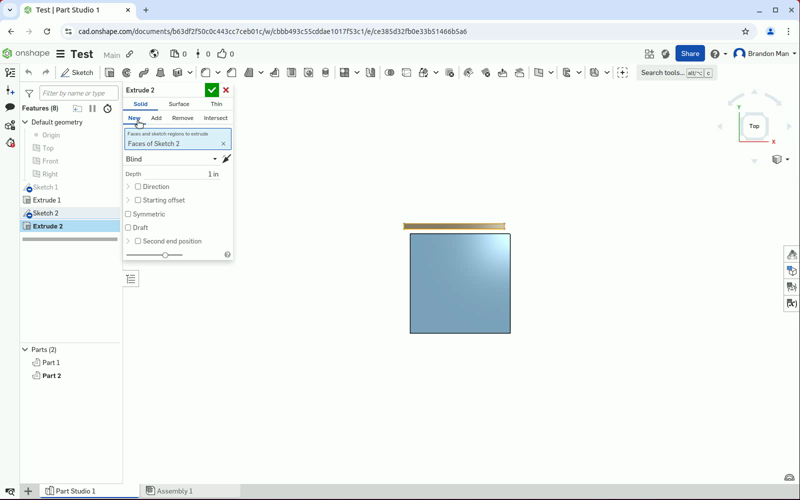
click(137, 120)
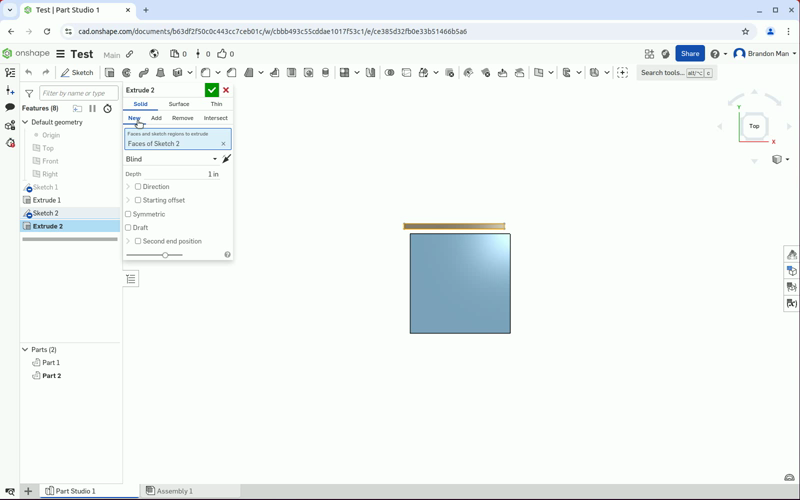
key(tab, 4)
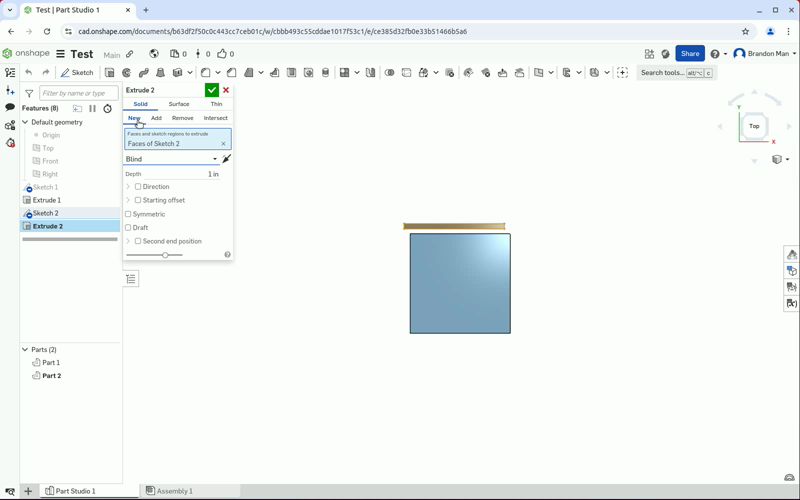
text(4.814)
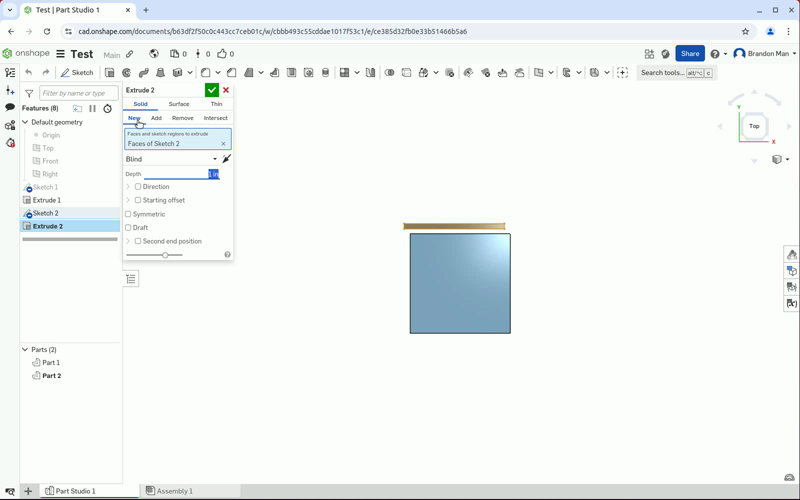
key(enter)
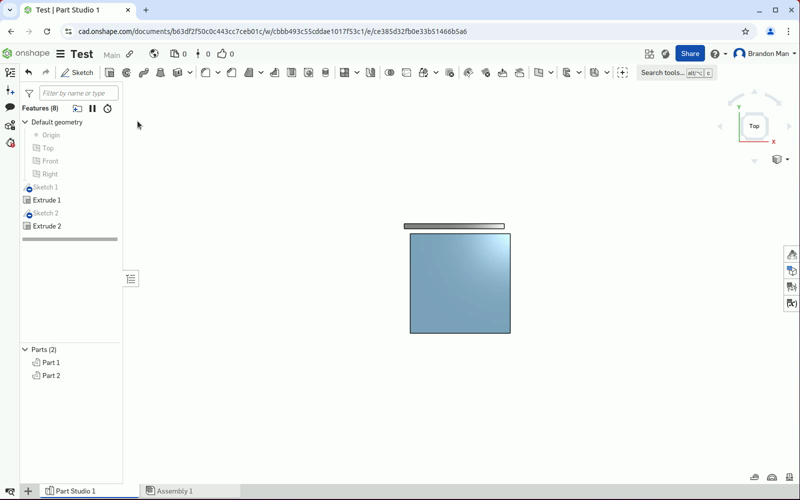
key(shift+h)
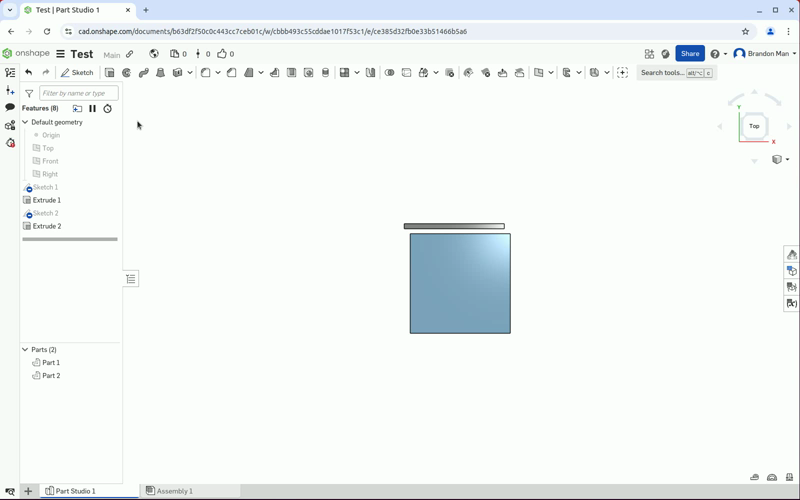
key(shift+h)
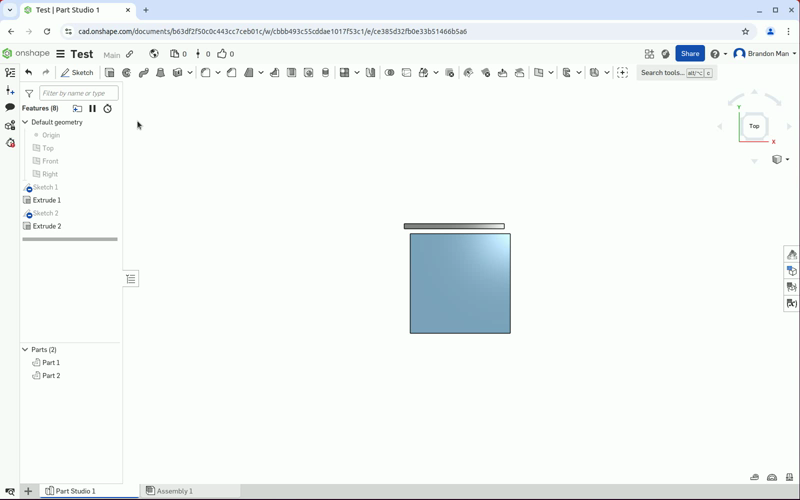
mouse_move(73, 189)
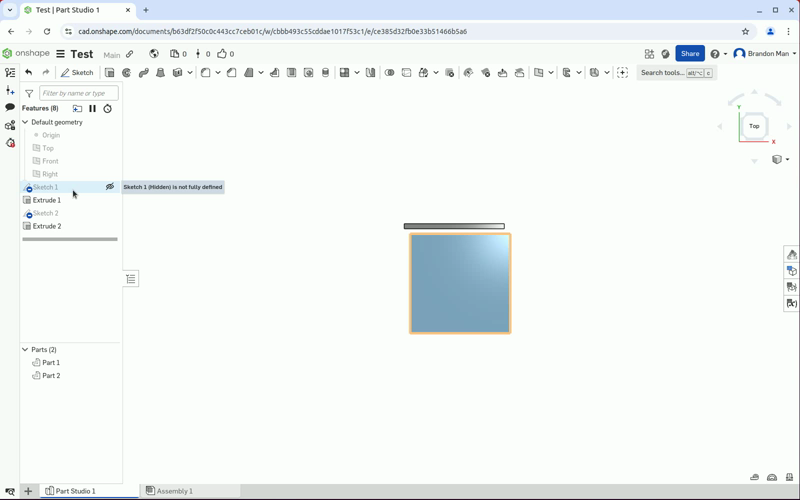
click(73, 189)
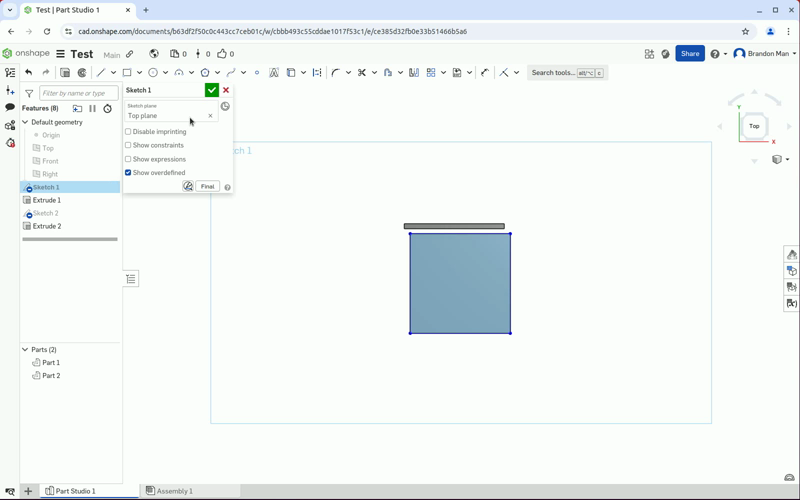
mouse_move(229, 92)
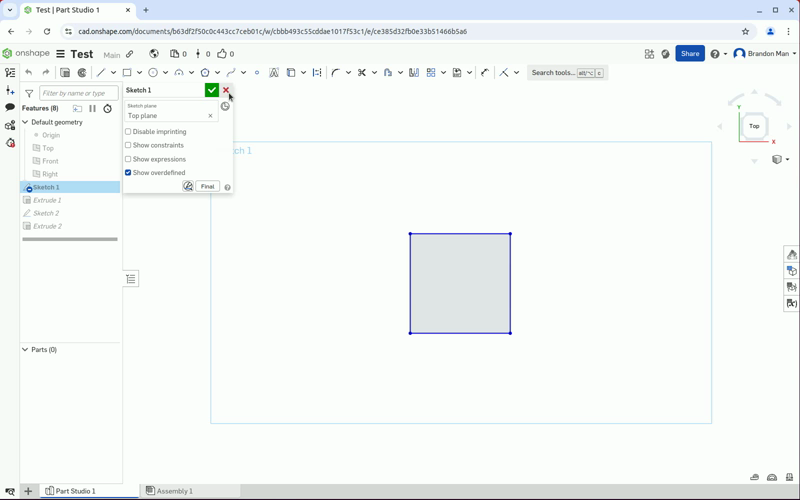
click(229, 92)
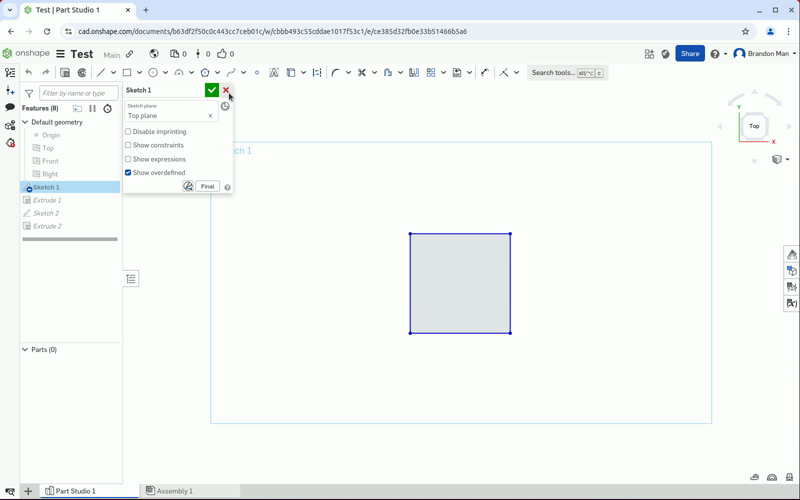
key(shift+s)
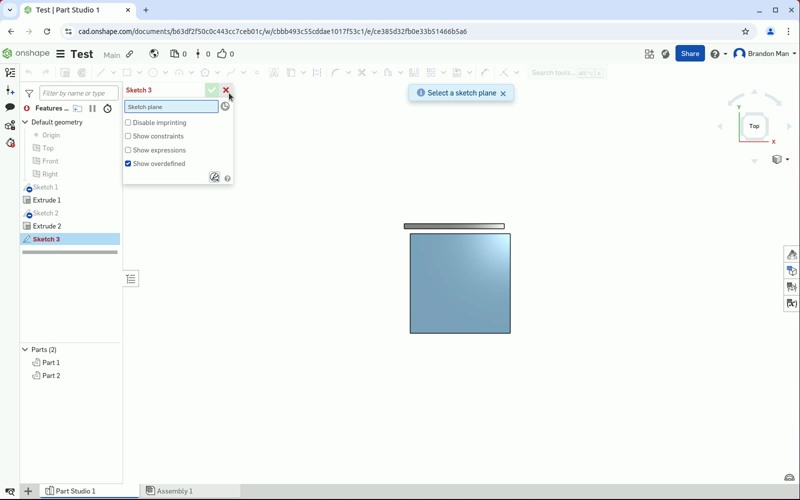
mouse_move(73, 150)
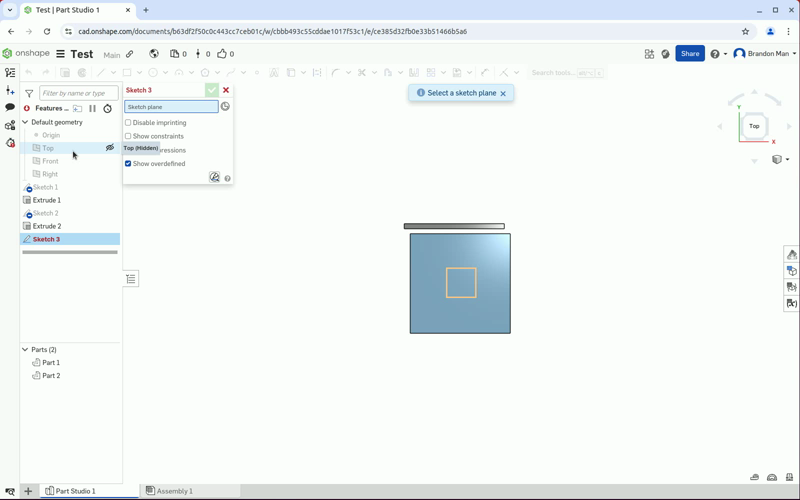
click(73, 150)
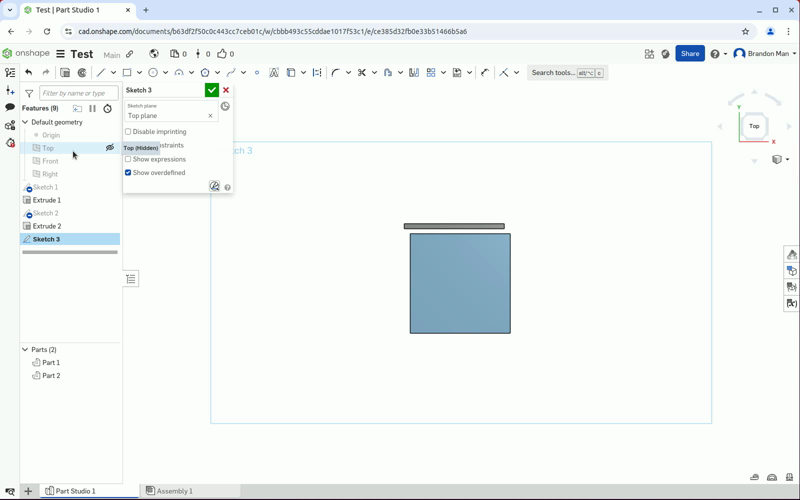
mouse_move(73, 352)
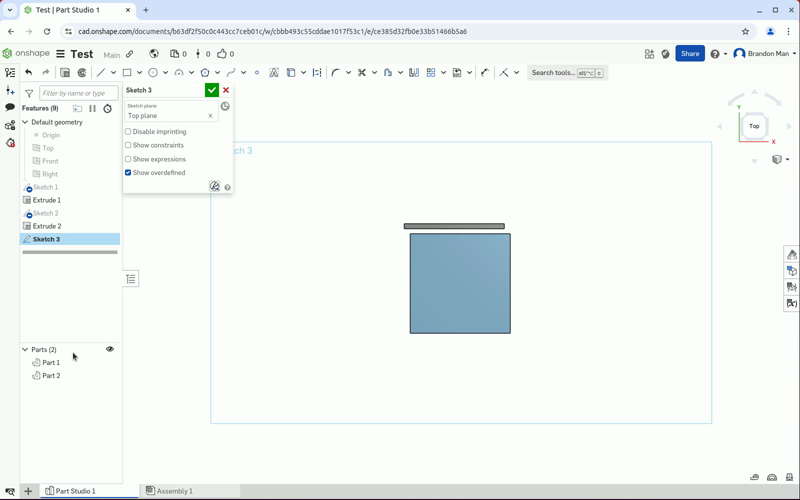
key(y)
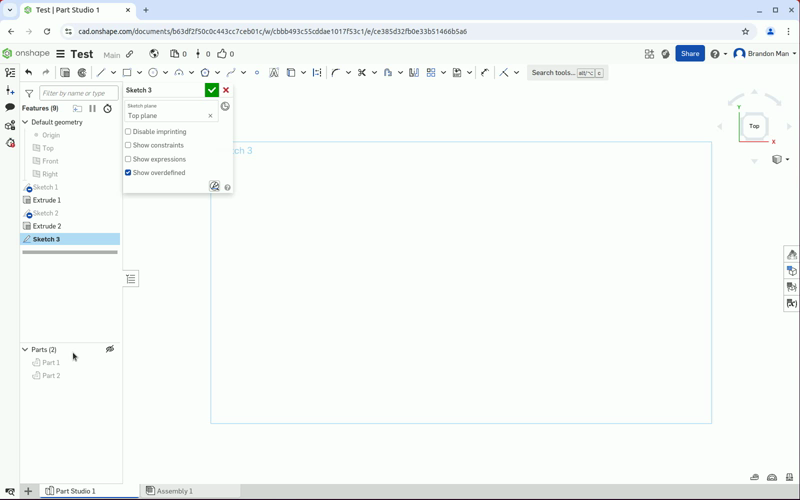
key(l)
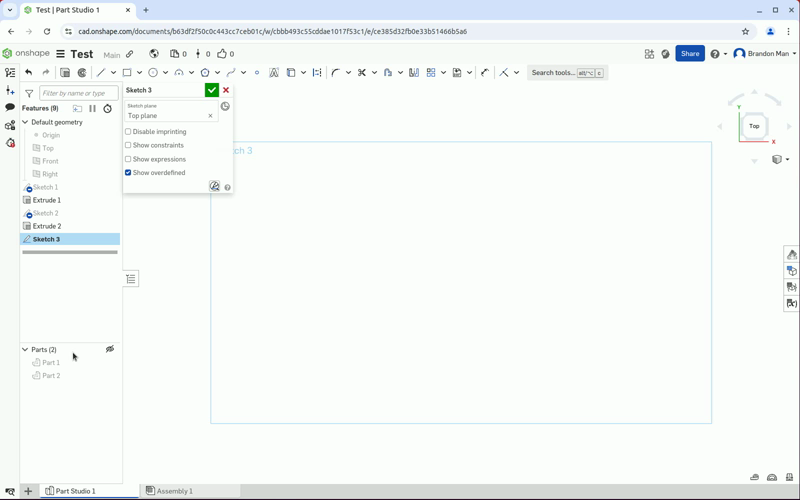
key_down(shift)
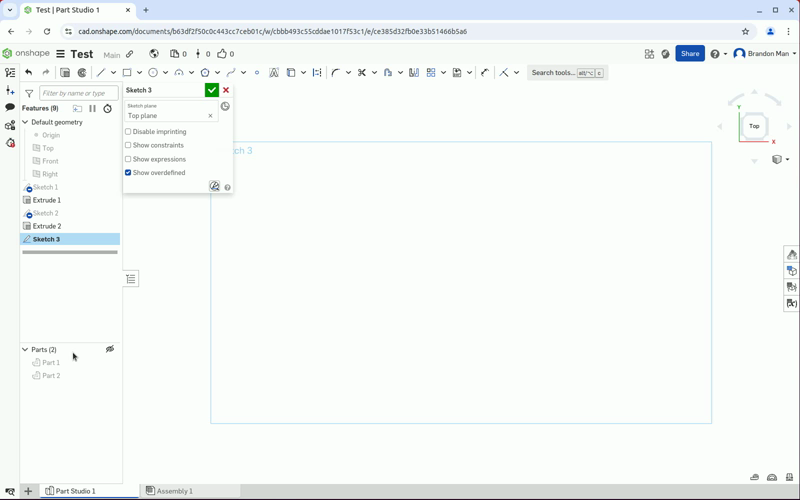
mouse_move(401, 342)
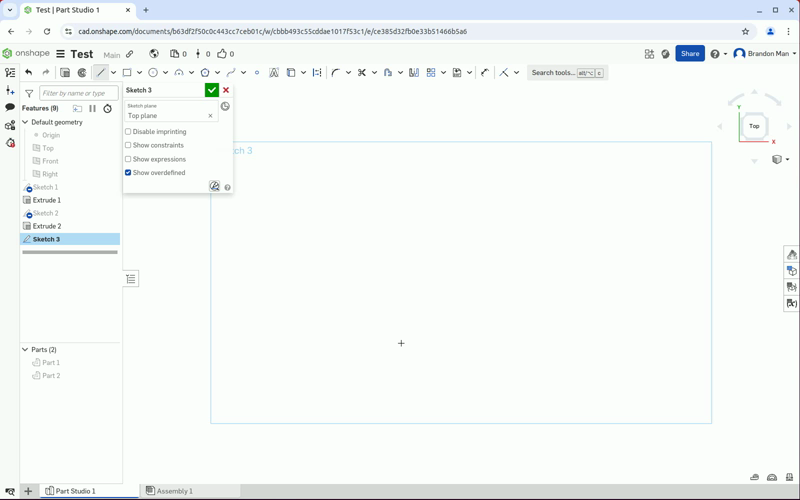
click(401, 342)
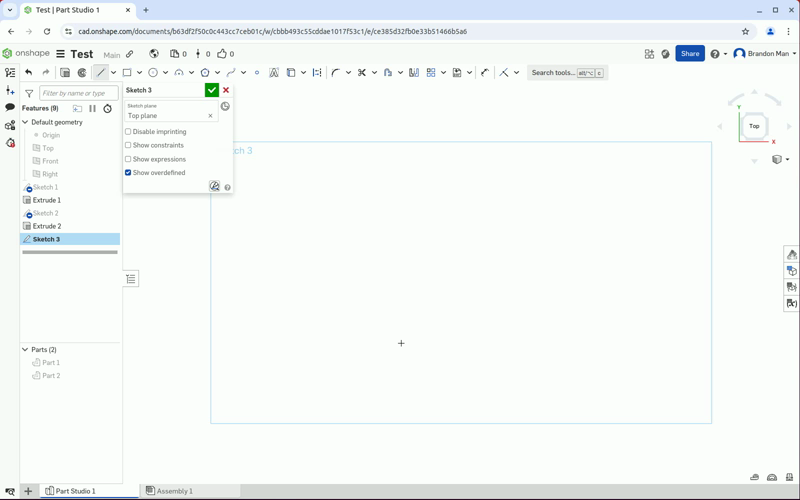
key_up(shift)
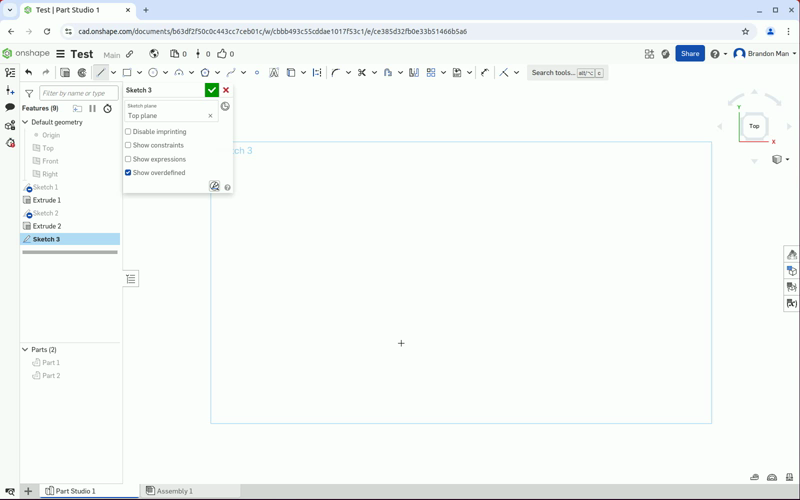
key_down(shift)
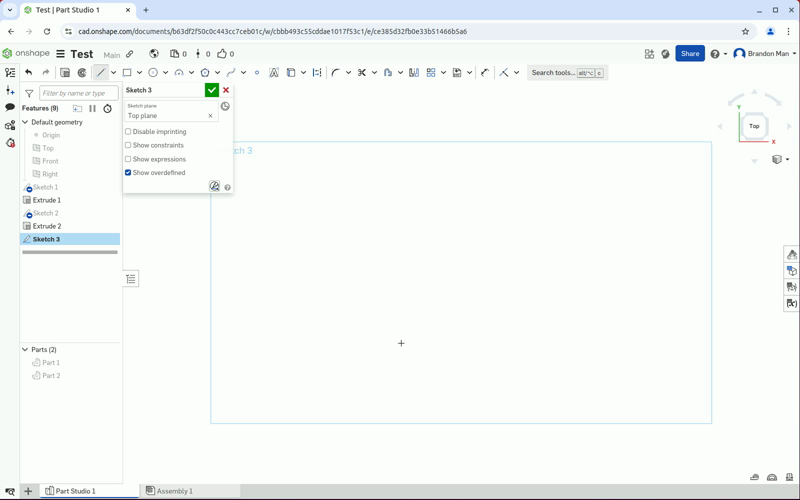
mouse_move(500, 342)
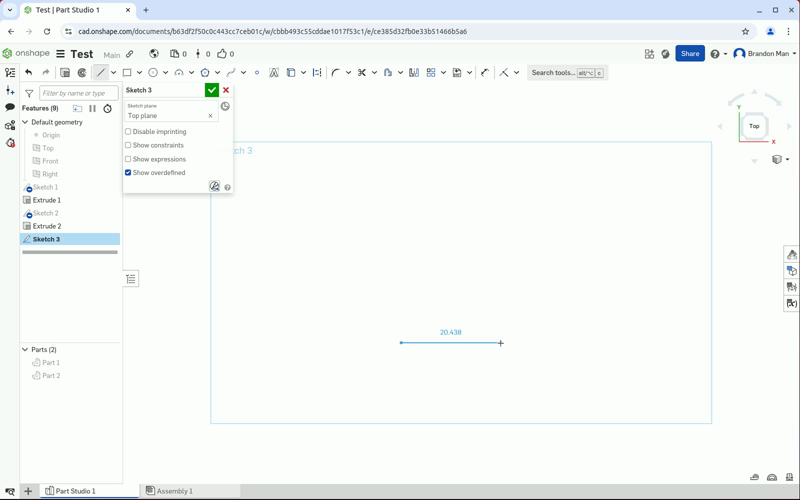
click(500, 342)
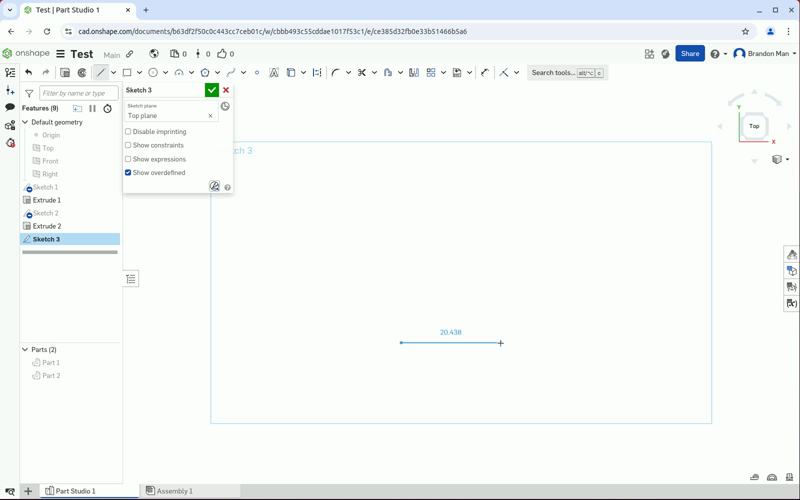
key_up(shift)
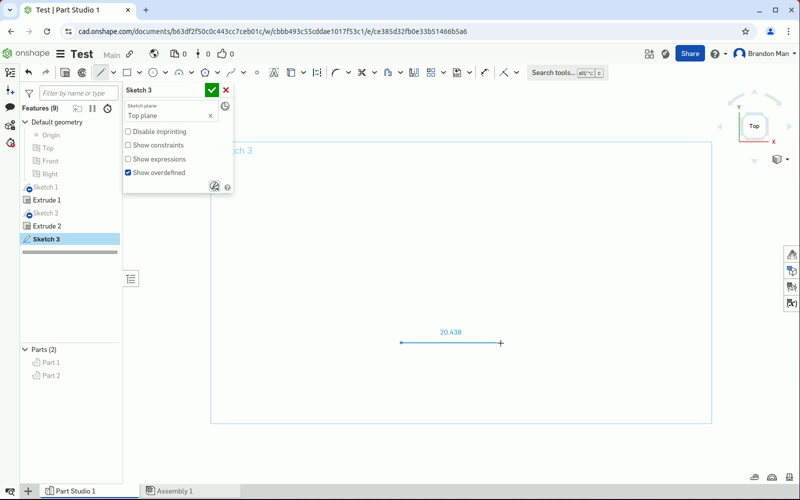
key_down(shift)
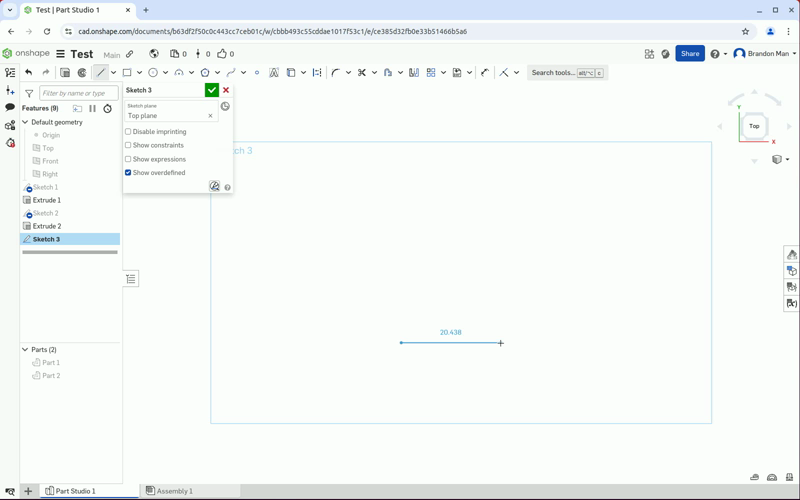
mouse_move(530, 342)
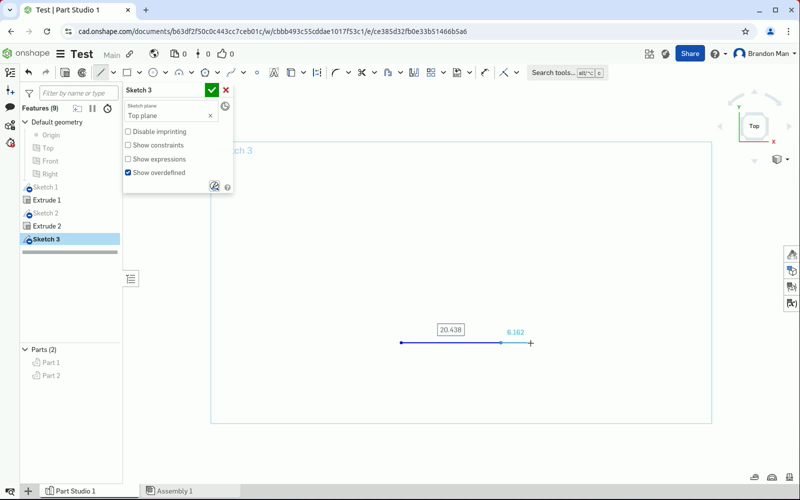
mouse_move(500, 337)
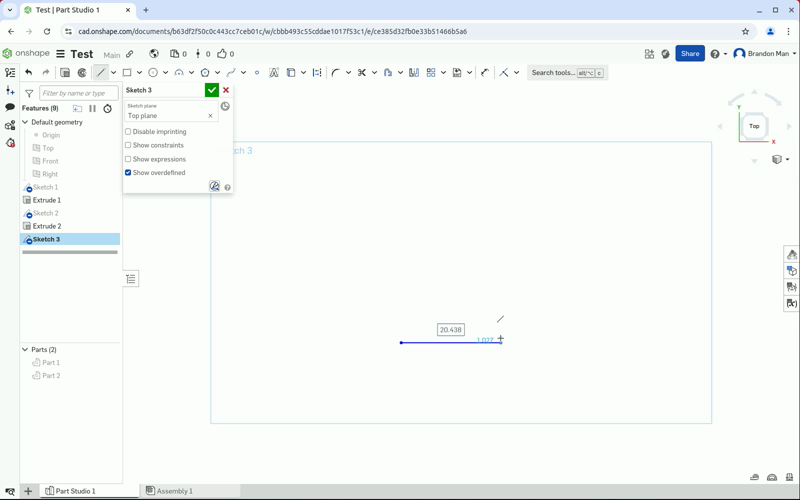
scroll(6)
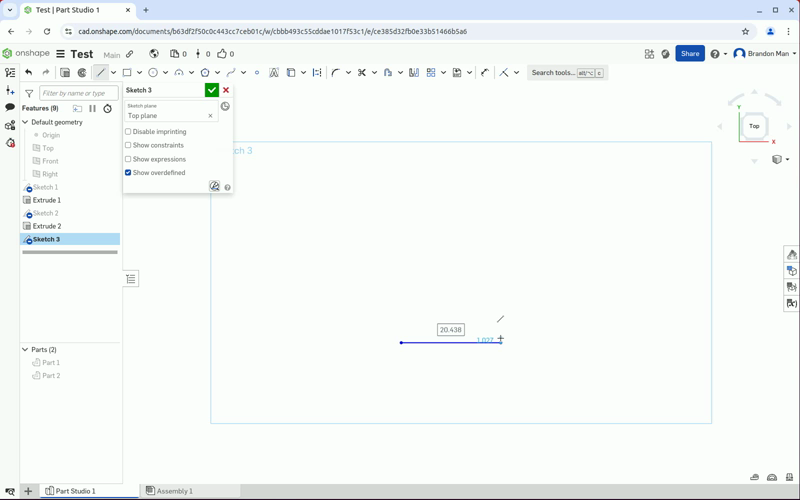
scroll(6)
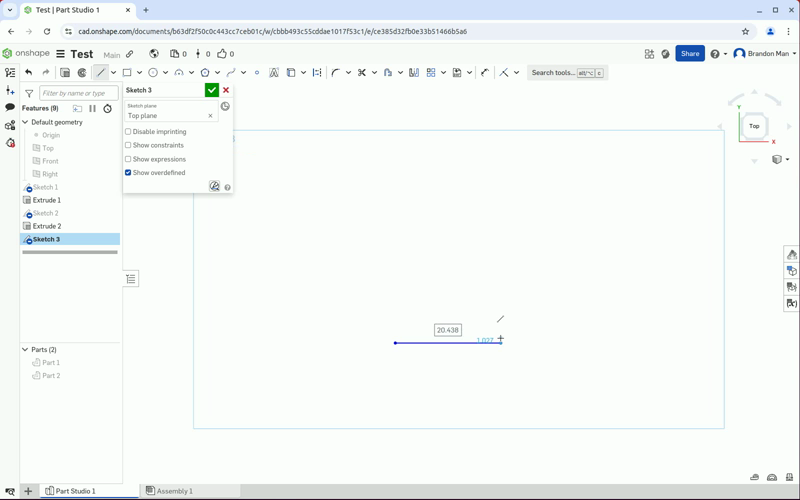
scroll(6)
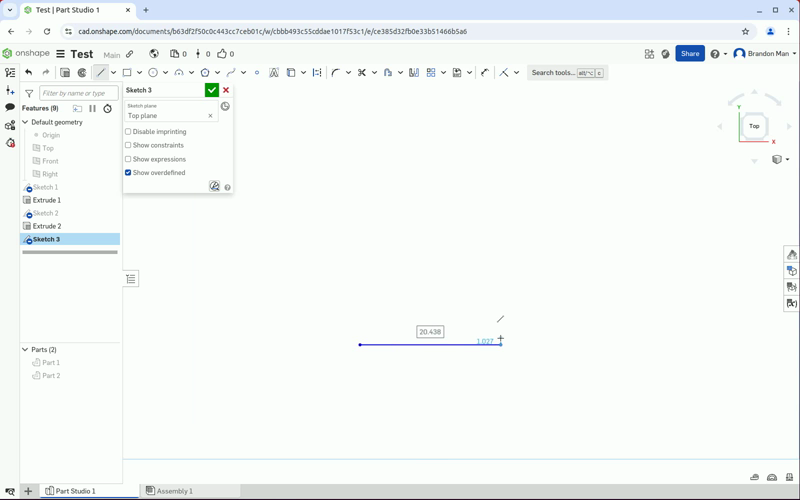
scroll(6)
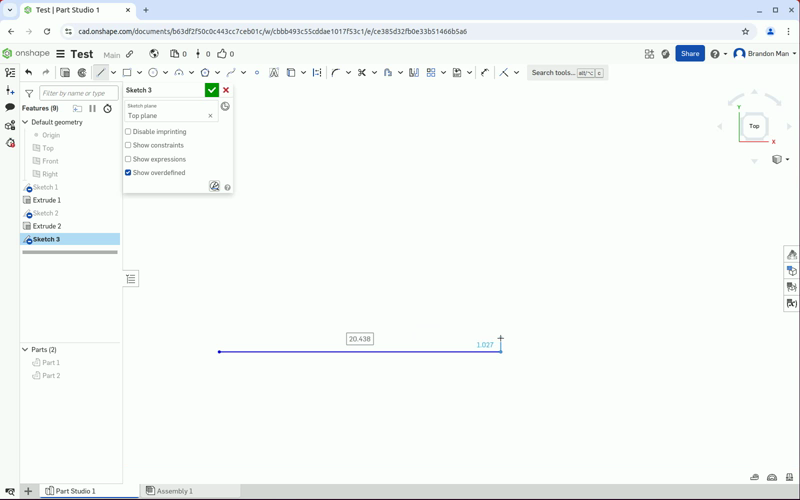
scroll(6)
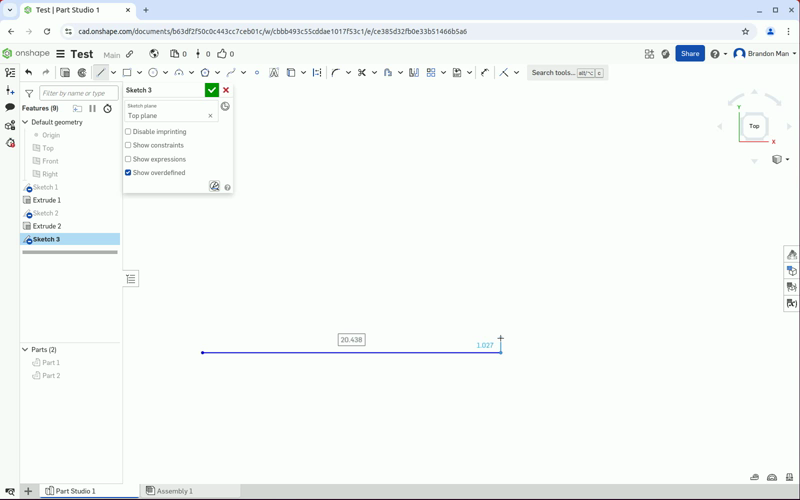
scroll(6)
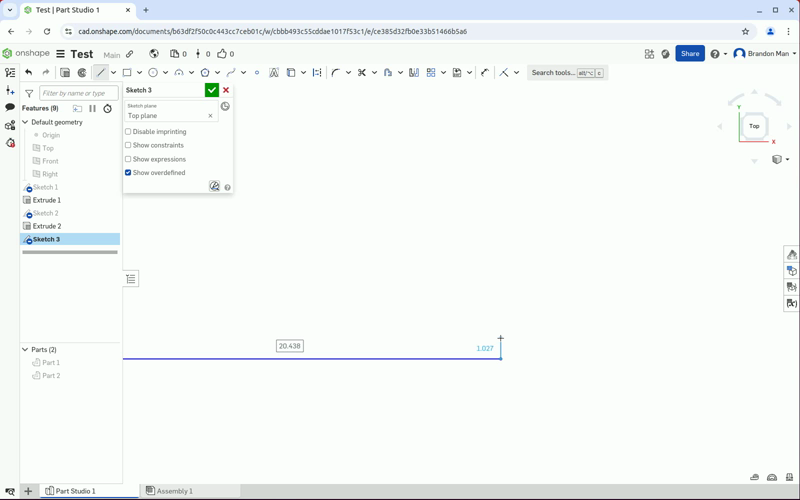
scroll(6)
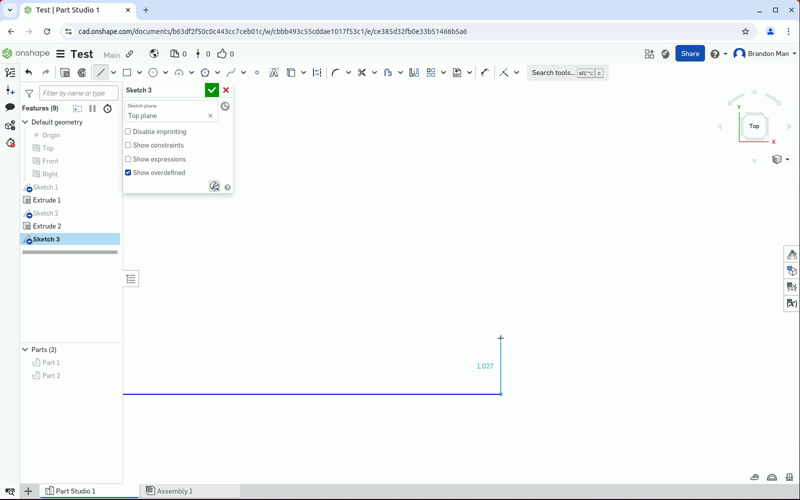
click(500, 337)
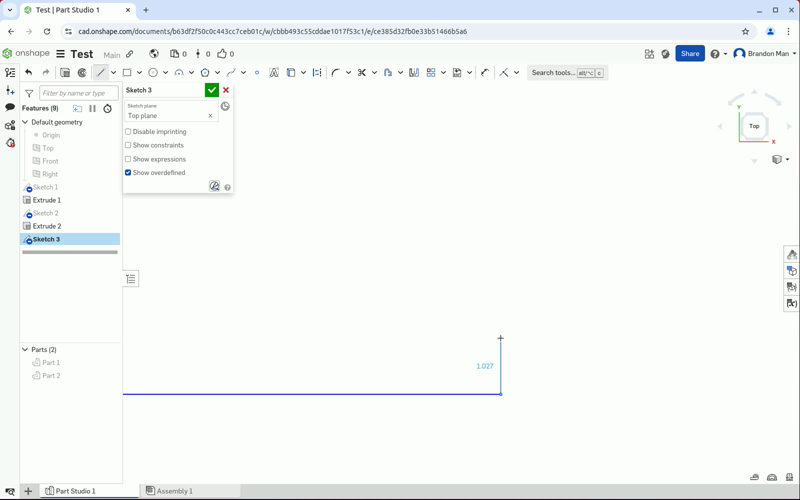
scroll(-6)
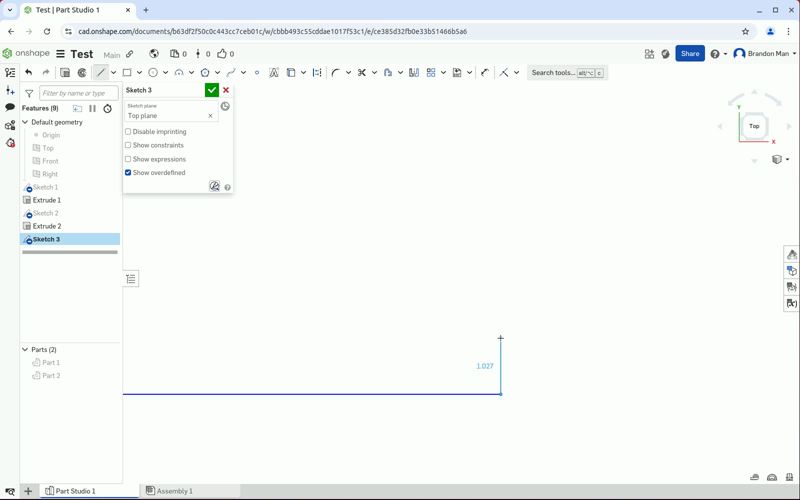
scroll(-6)
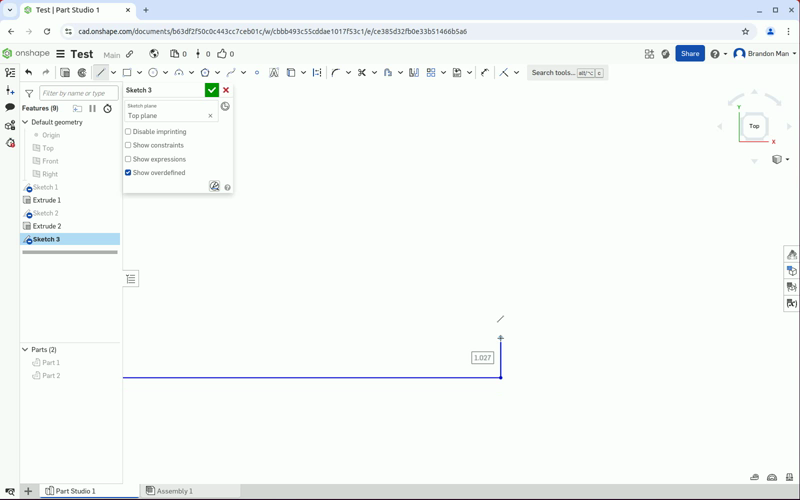
scroll(-6)
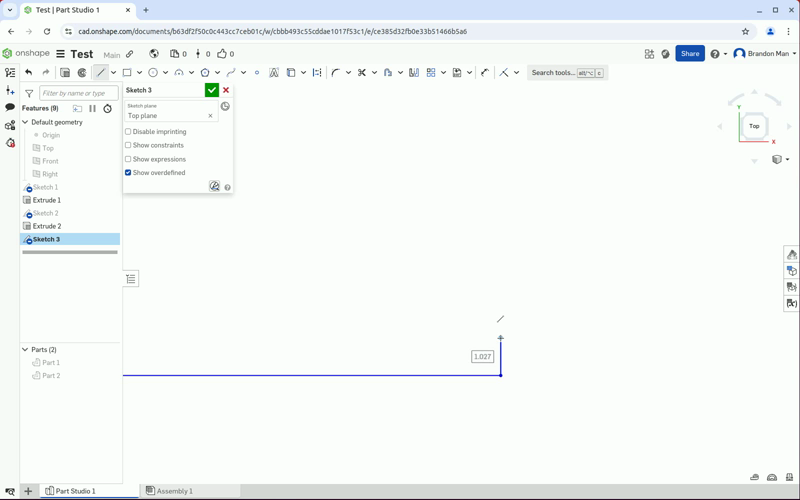
scroll(-6)
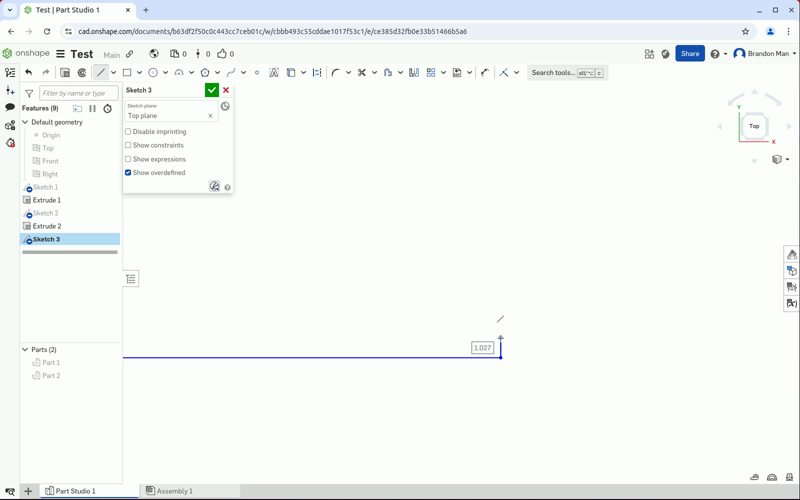
scroll(-6)
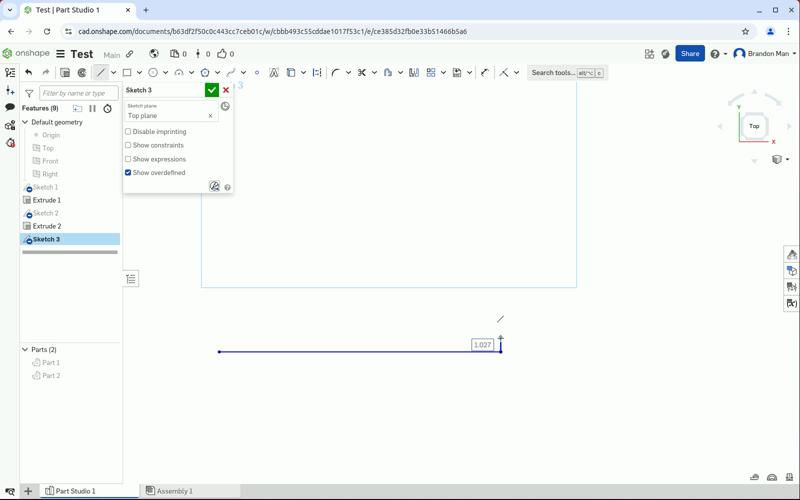
scroll(-6)
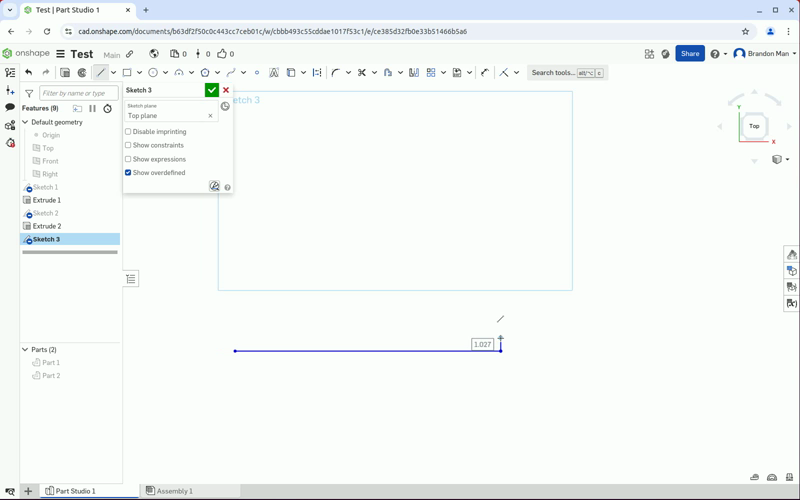
scroll(-6)
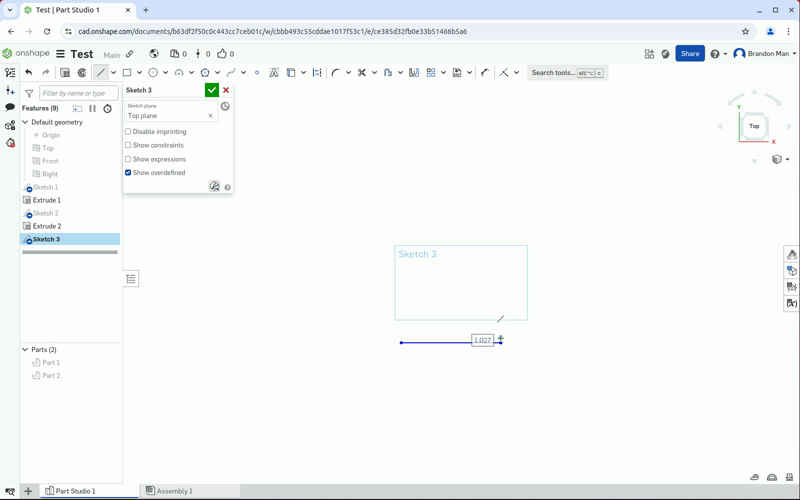
key_up(shift)
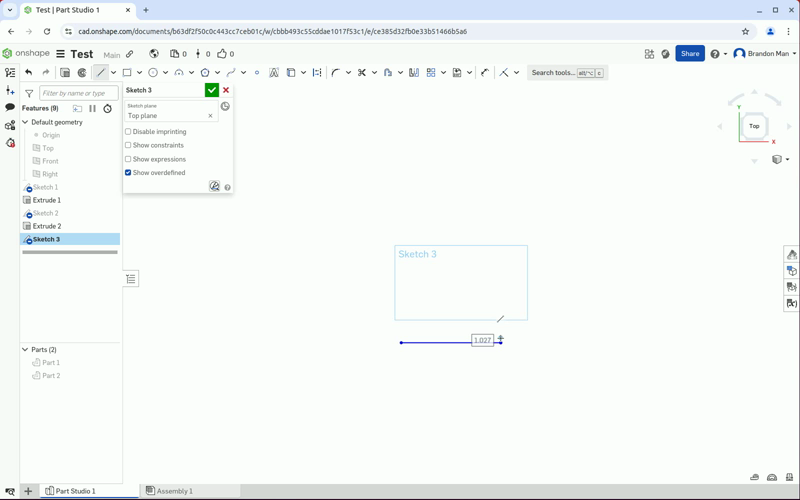
key_down(shift)
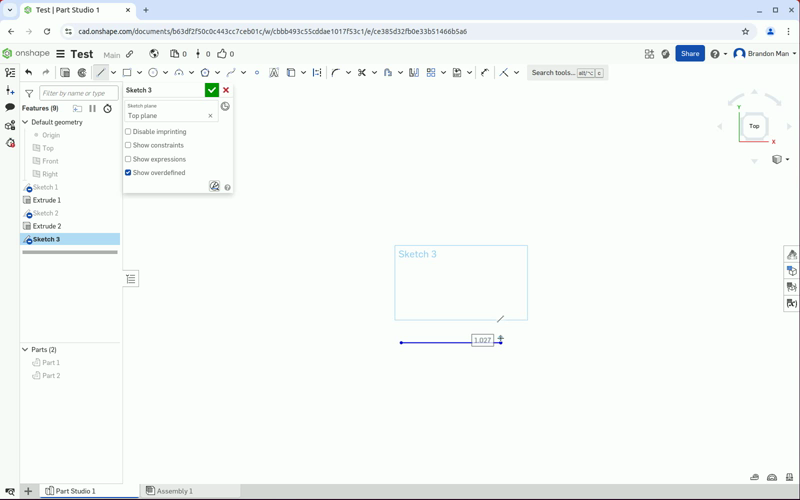
mouse_move(401, 337)
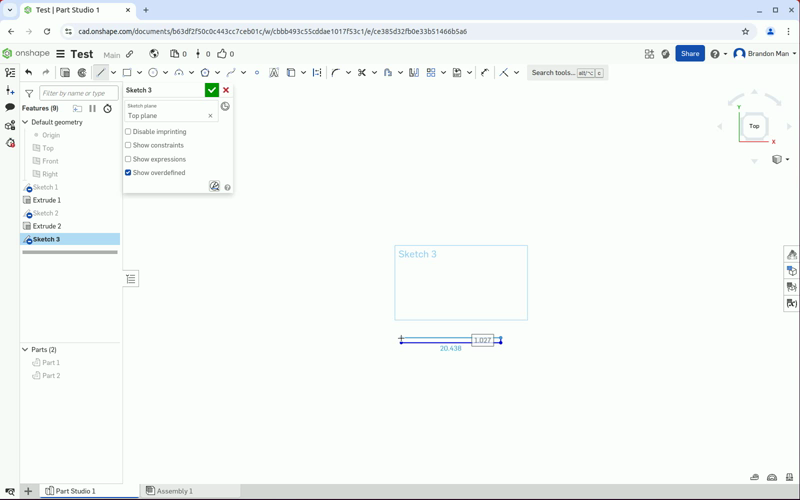
click(401, 337)
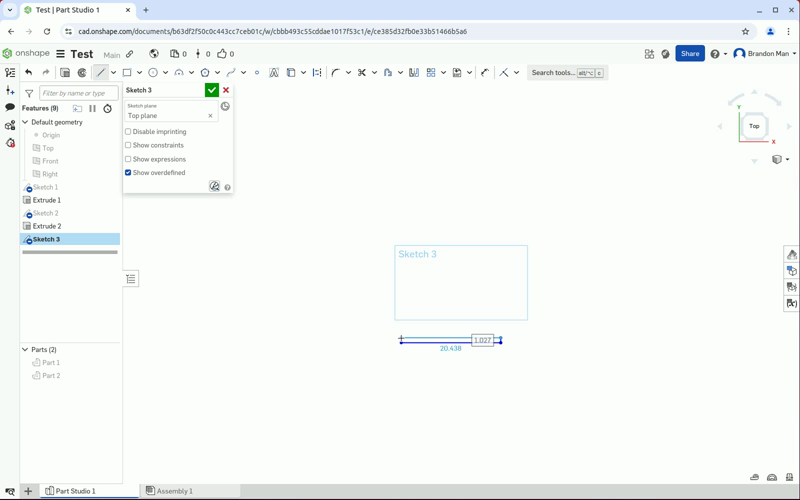
key_up(shift)
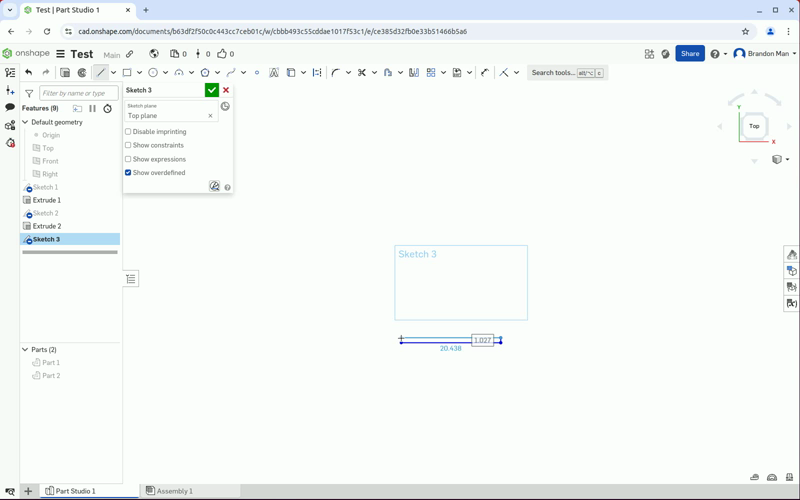
mouse_move(431, 337)
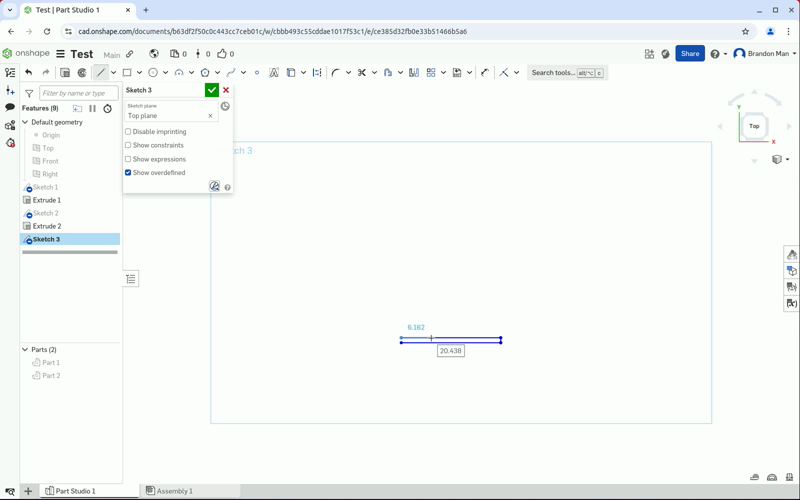
key_down(shift)
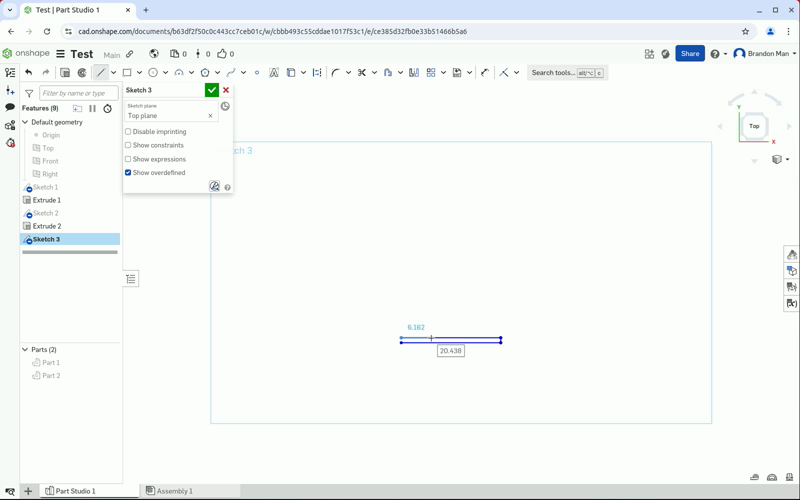
mouse_move(401, 342)
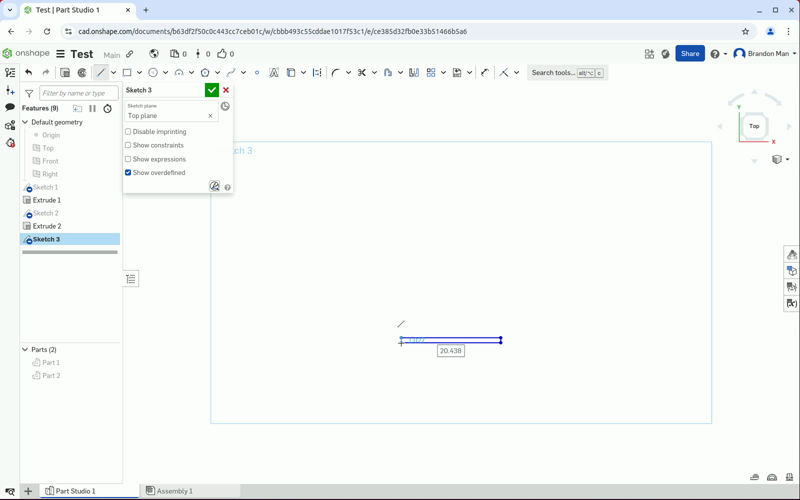
scroll(6)
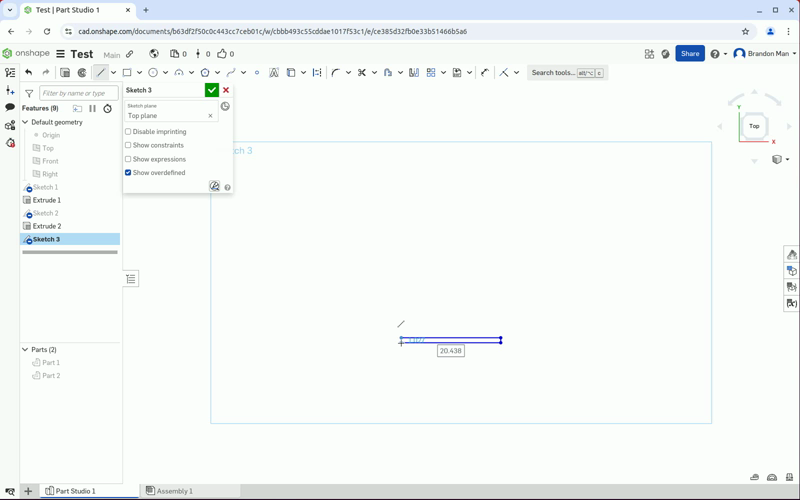
scroll(6)
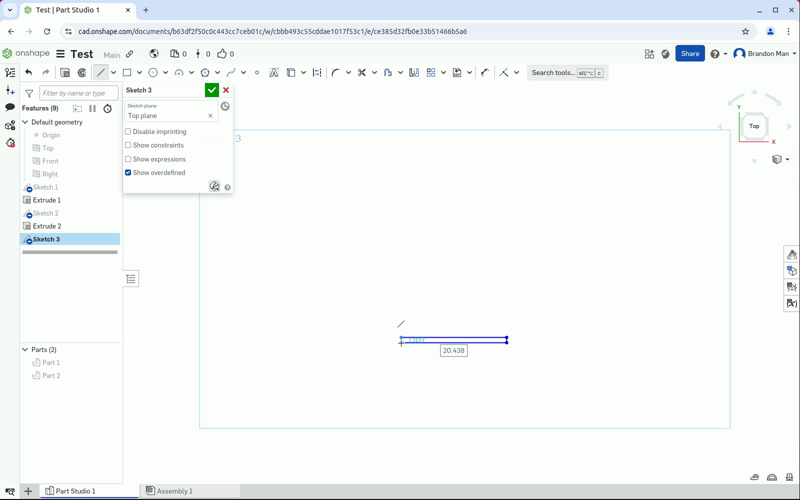
scroll(6)
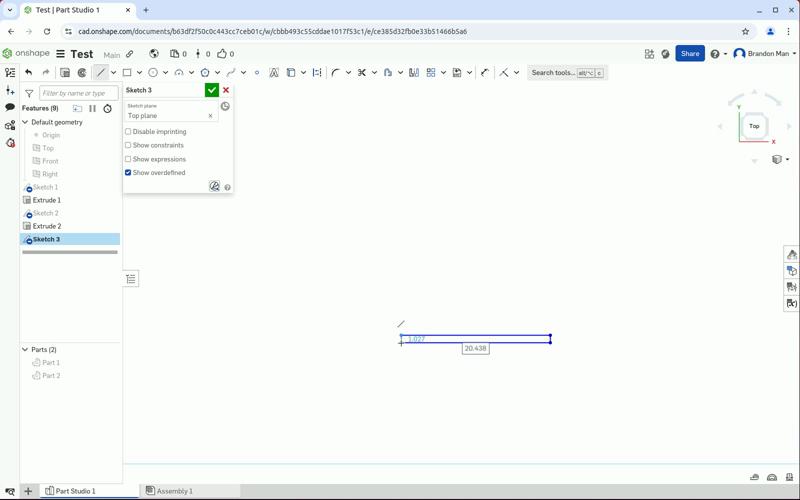
scroll(6)
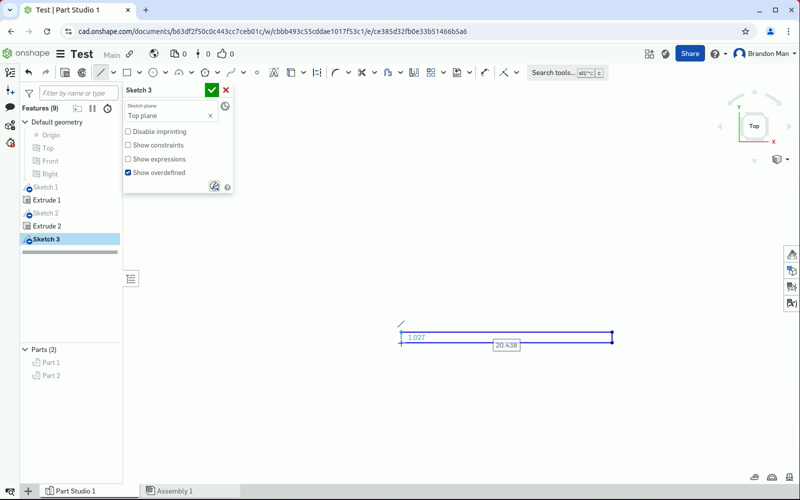
scroll(6)
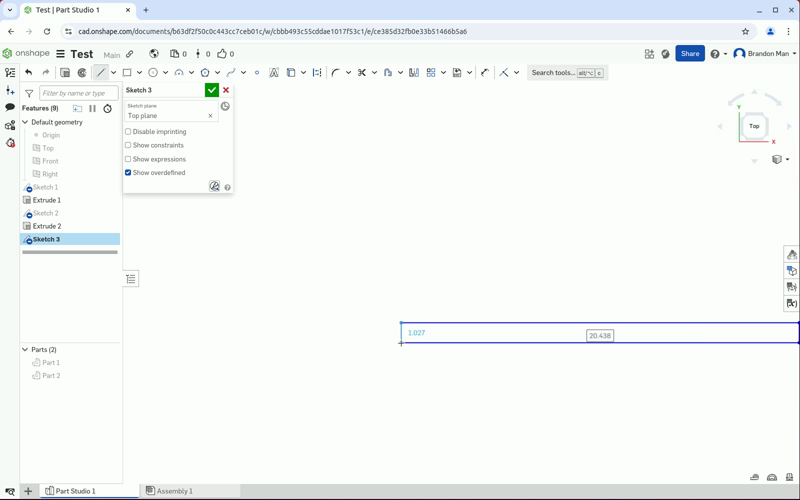
scroll(6)
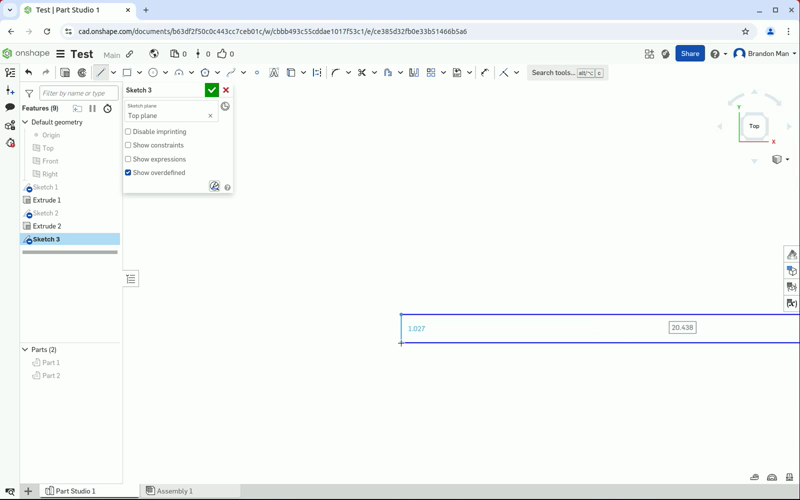
scroll(6)
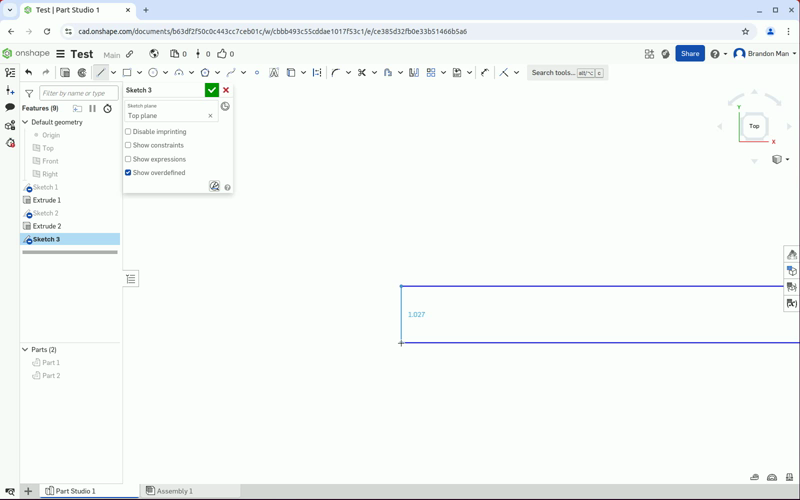
key_up(shift)
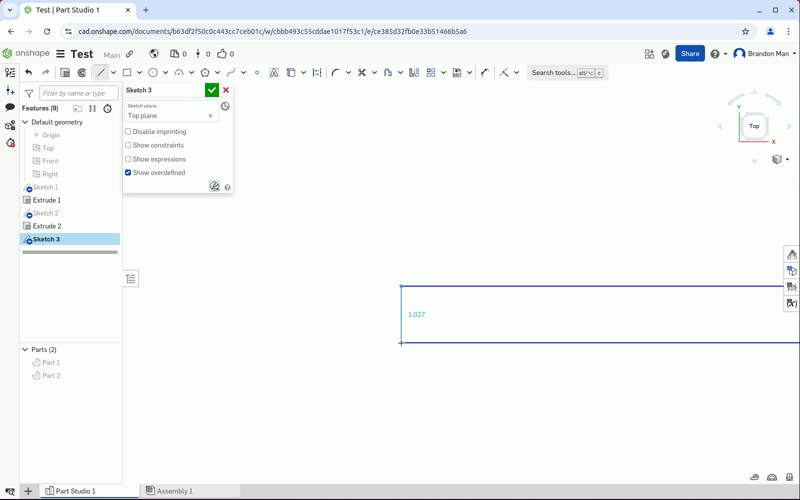
click(401, 342)
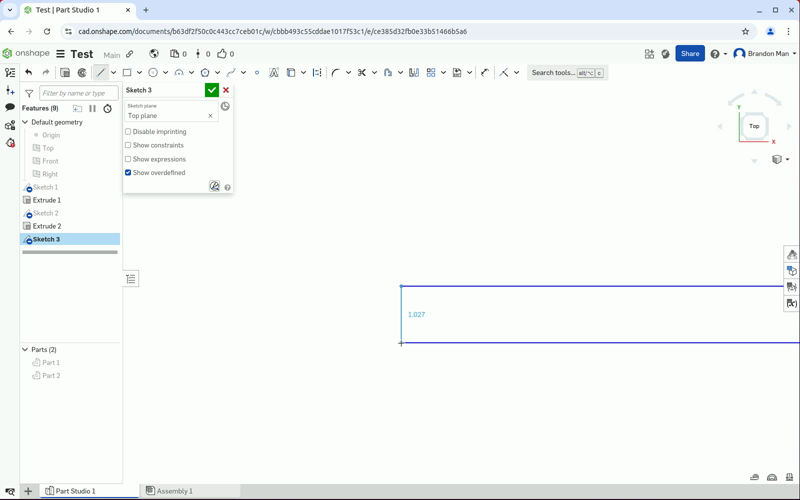
scroll(-6)
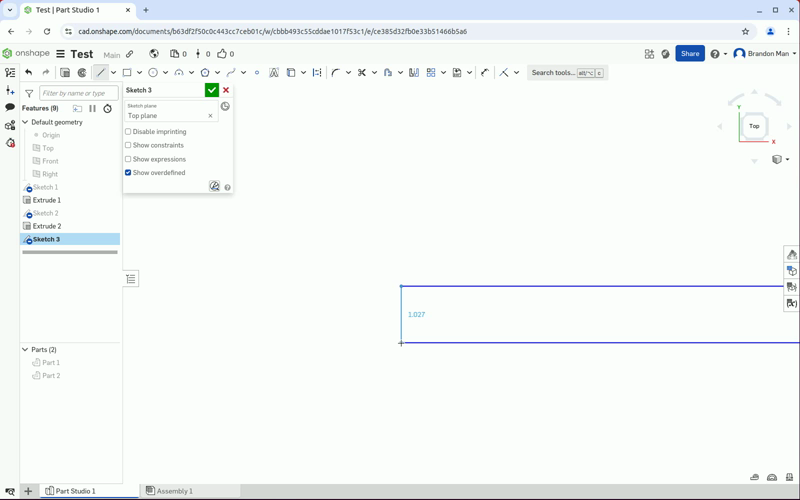
scroll(-6)
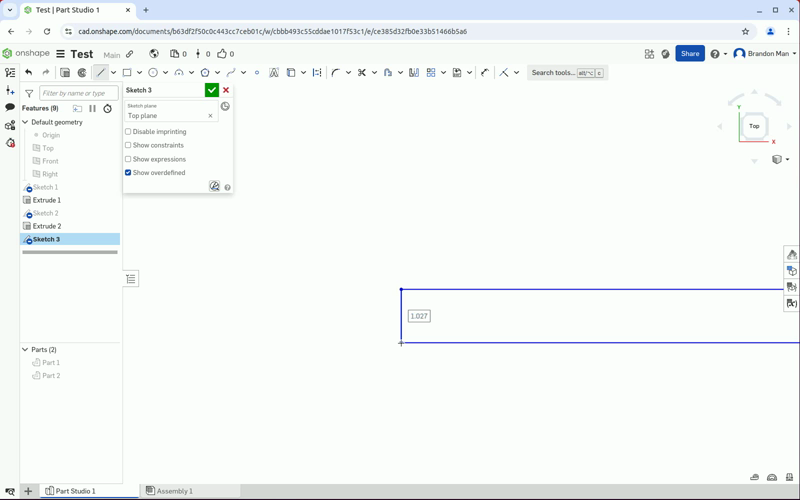
scroll(-6)
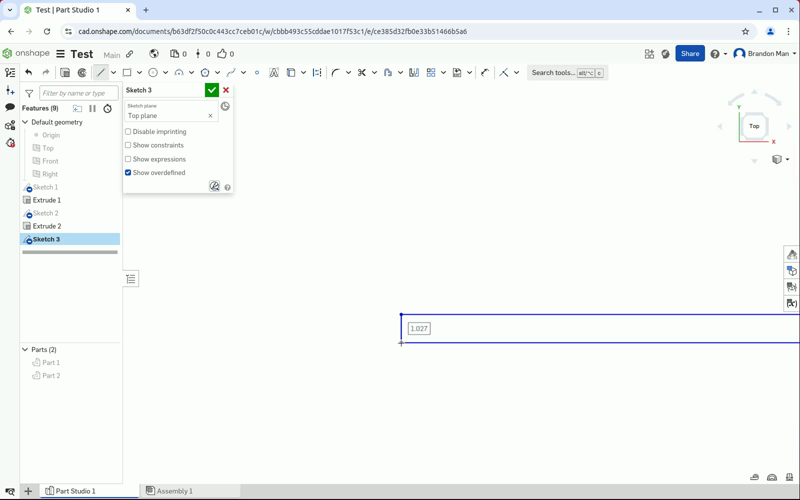
scroll(-6)
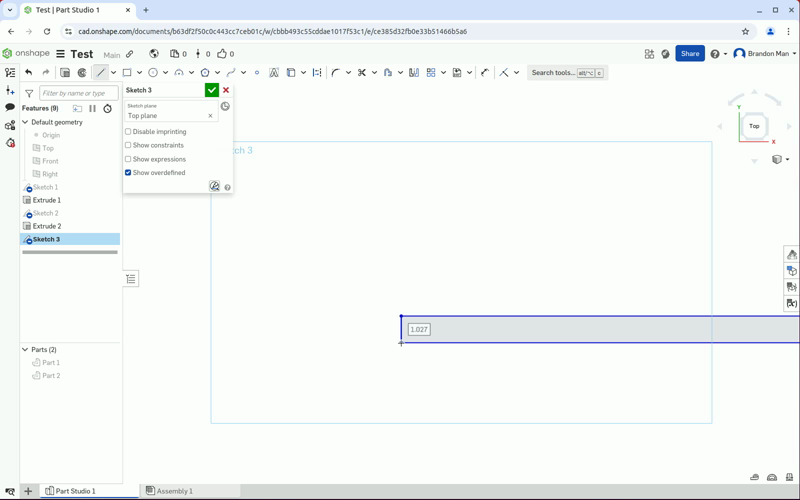
scroll(-6)
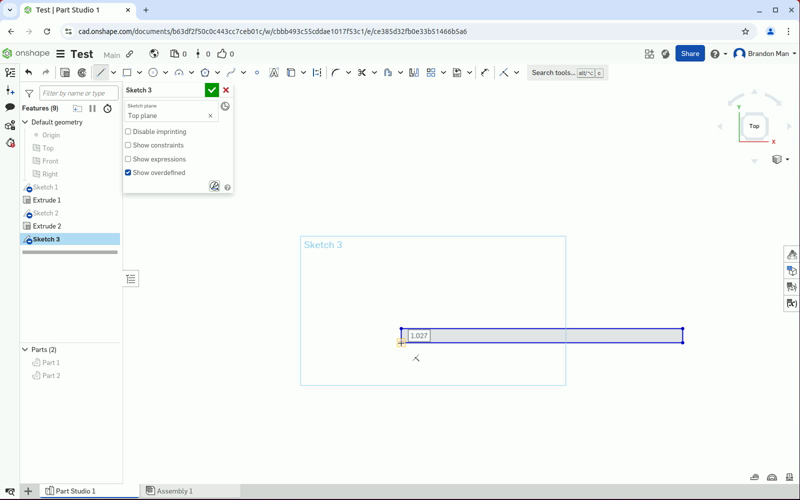
scroll(-6)
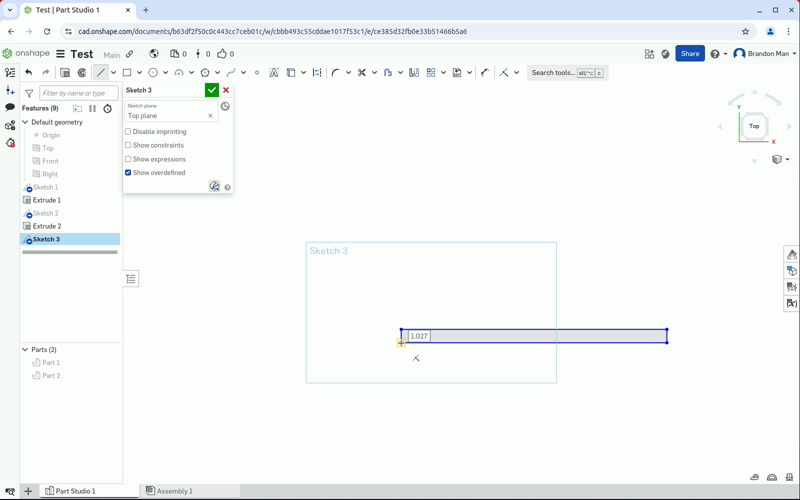
scroll(-6)
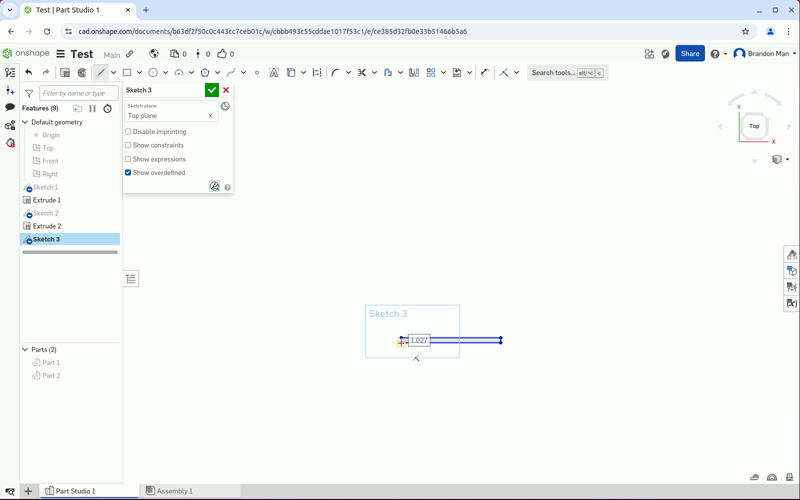
key(esc)
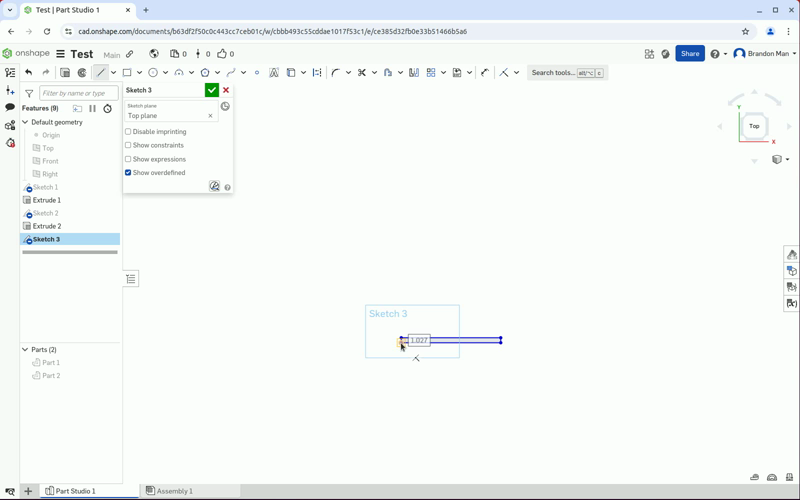
mouse_move(467, 342)
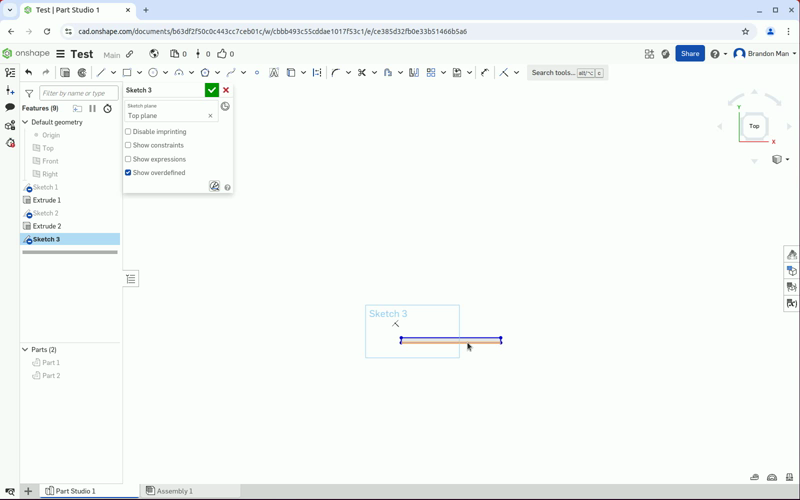
scroll(6)
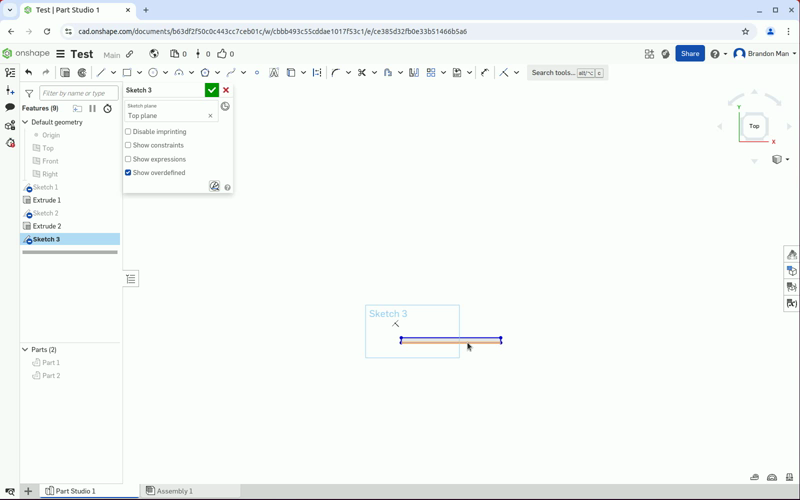
scroll(6)
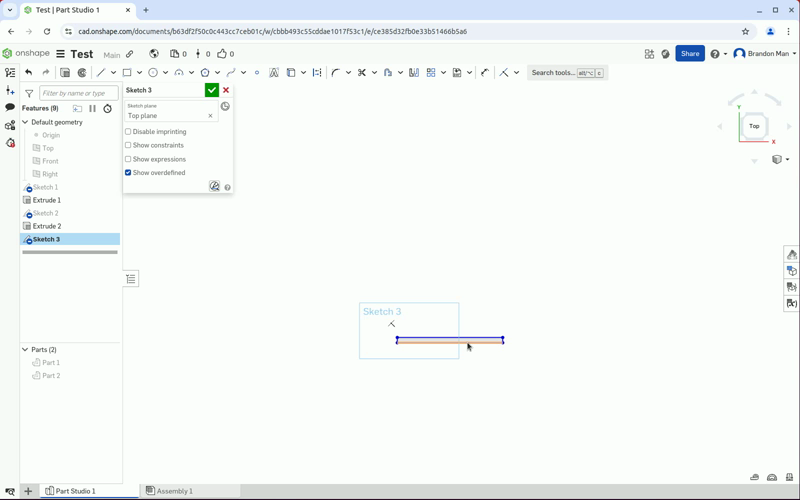
scroll(6)
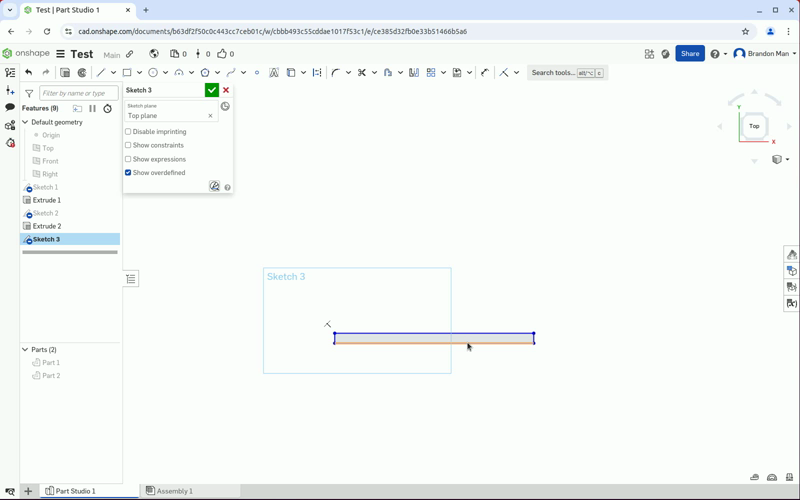
scroll(6)
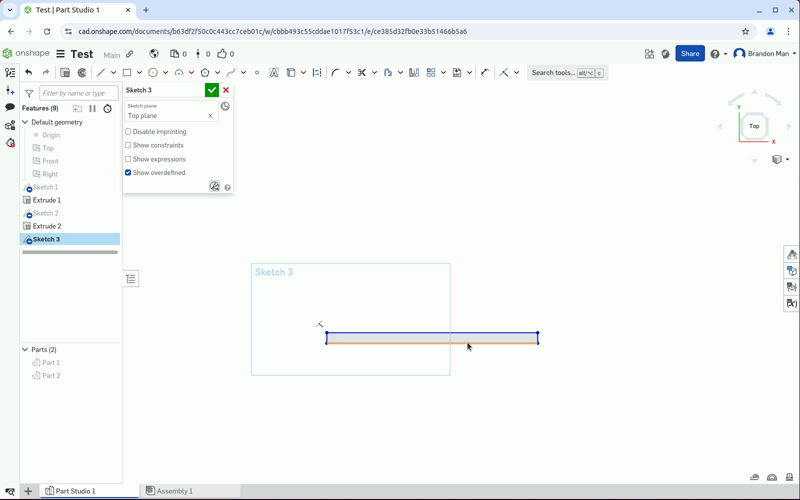
scroll(6)
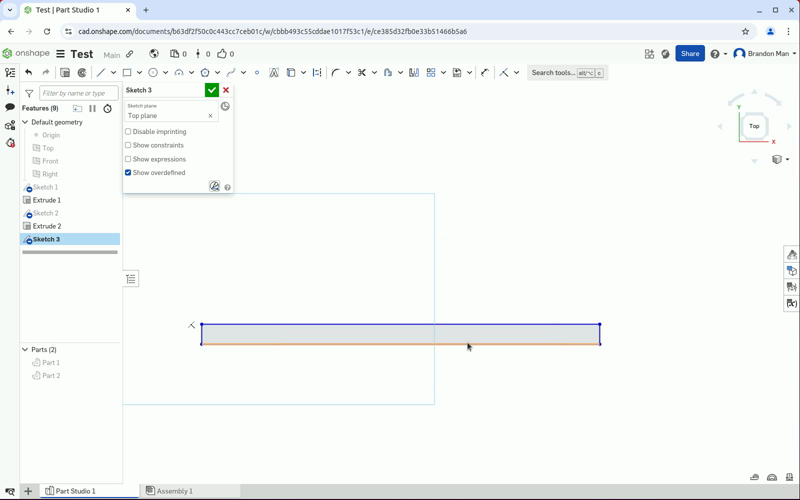
scroll(6)
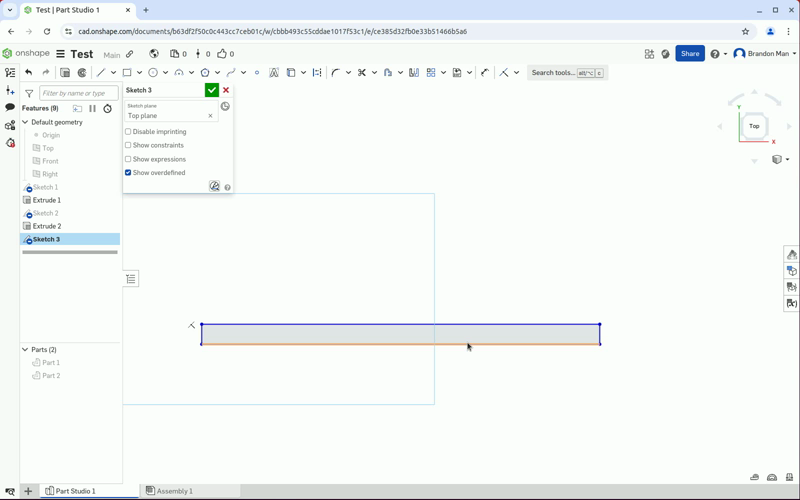
scroll(6)
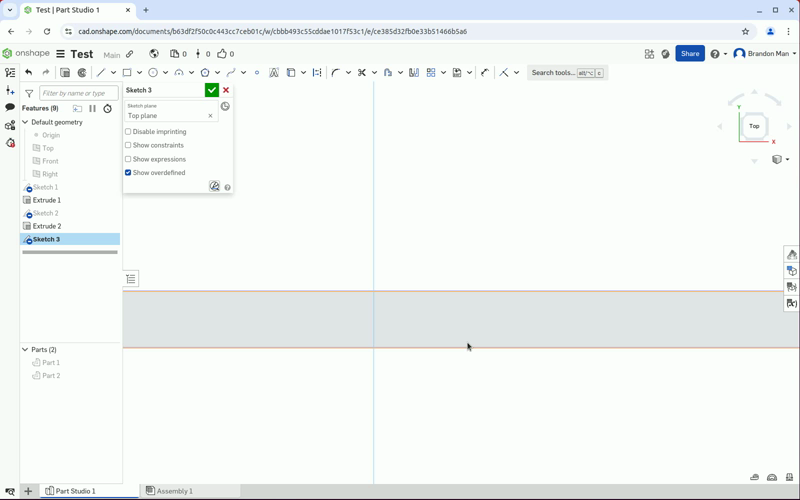
click(467, 342)
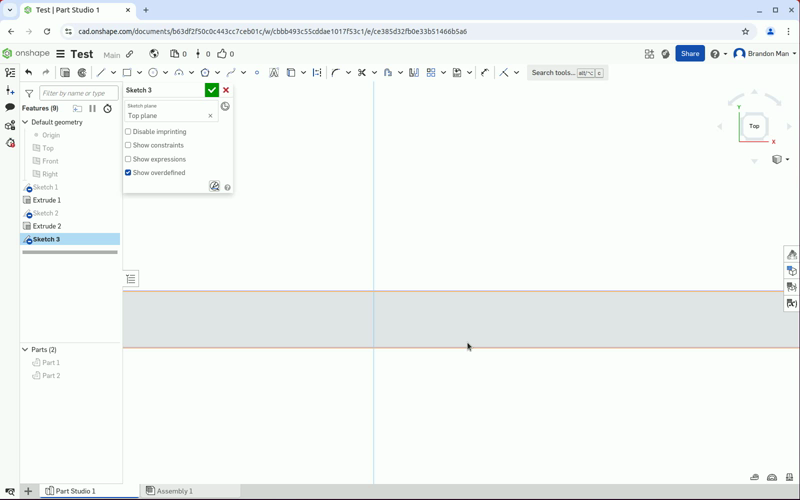
scroll(-6)
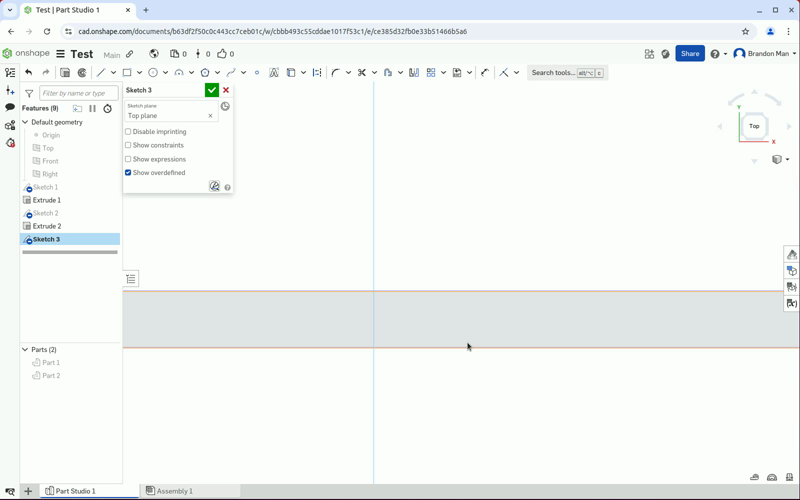
scroll(-6)
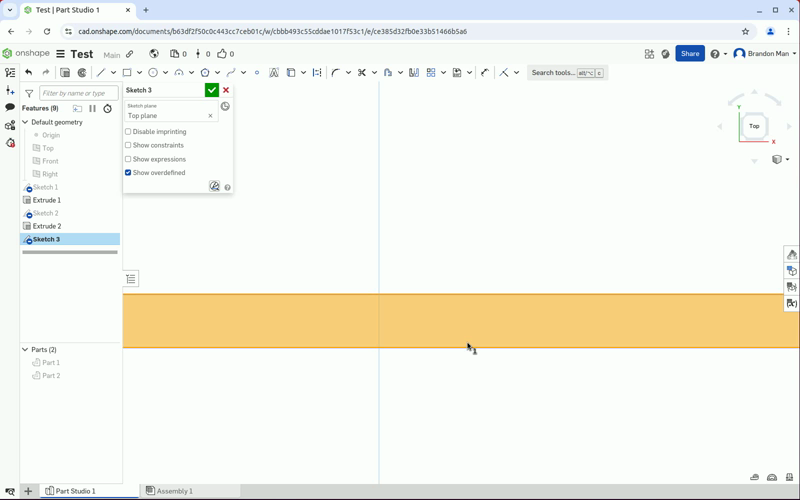
scroll(-6)
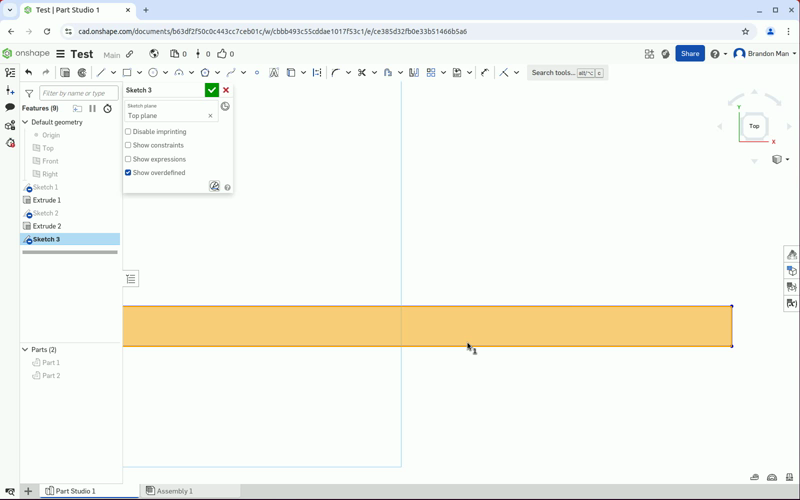
scroll(-6)
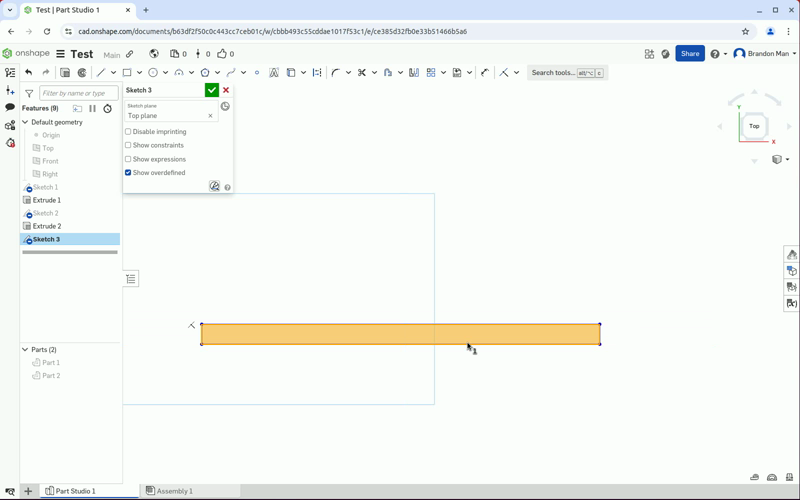
scroll(-6)
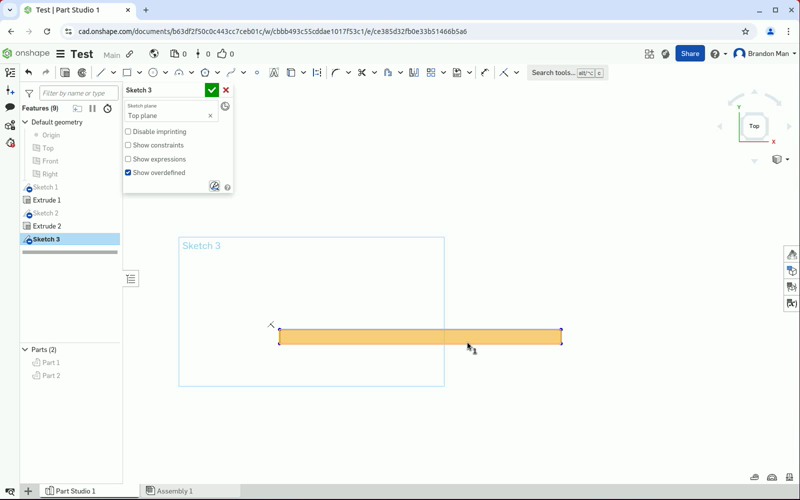
scroll(-6)
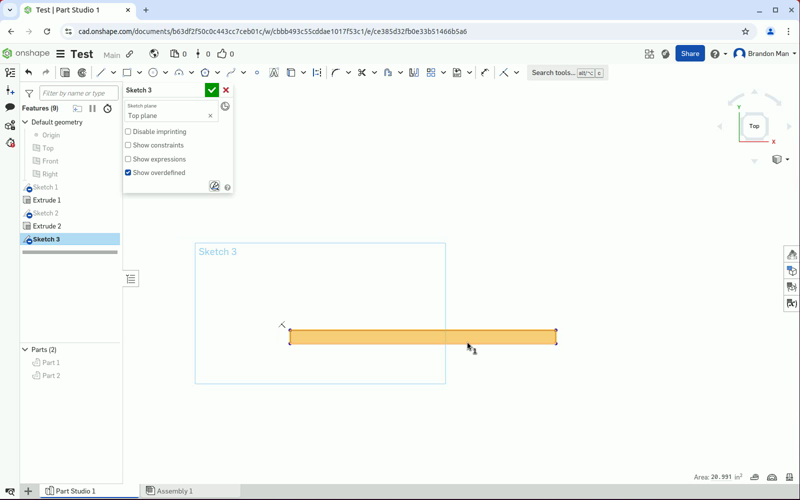
scroll(-6)
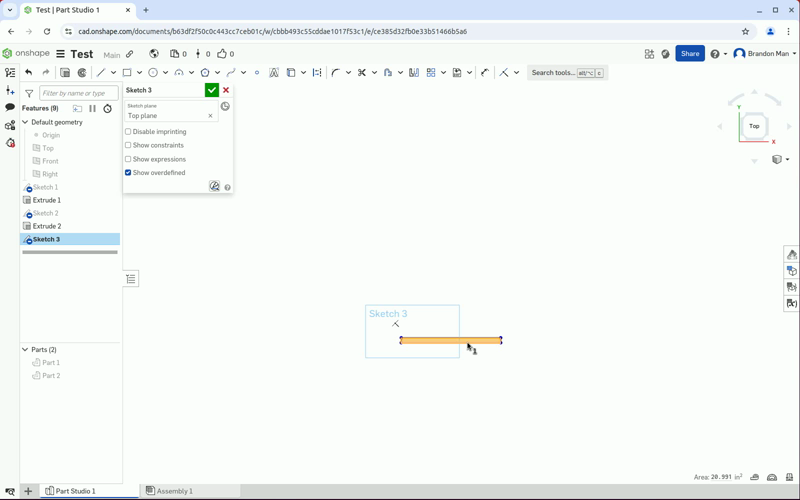
mouse_move(73, 352)
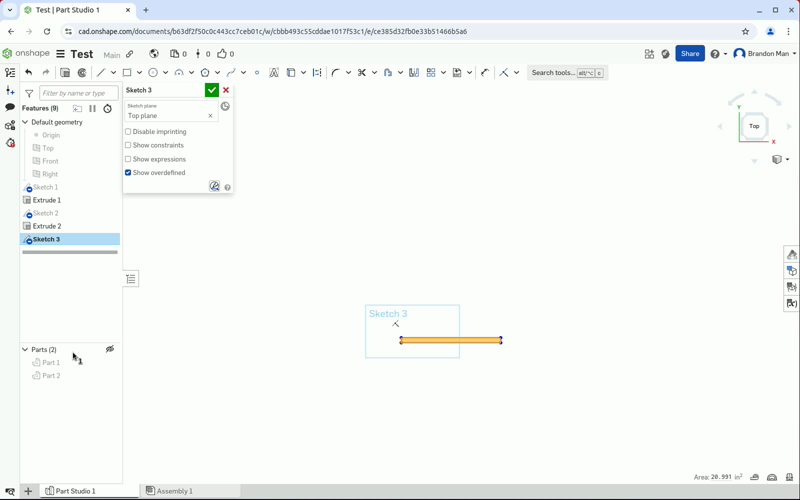
key(shift+y)
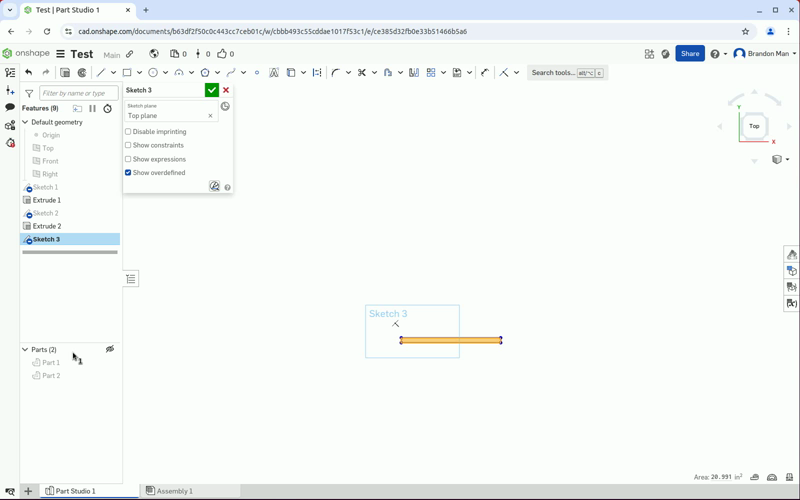
key(shift+e)
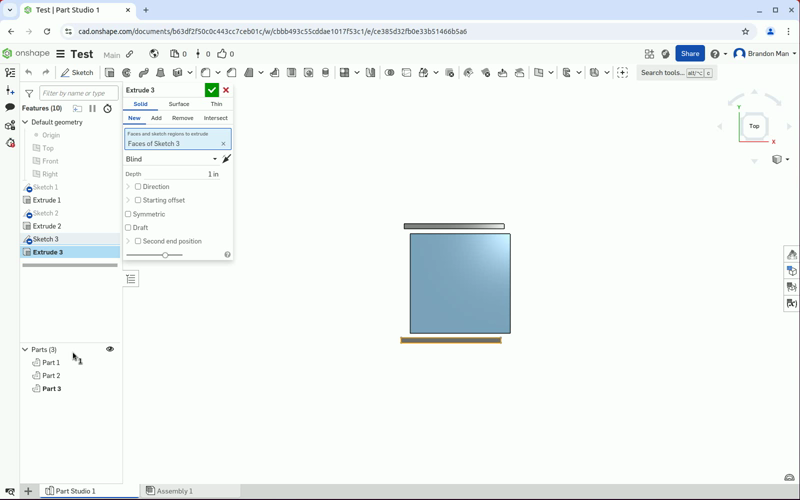
mouse_move(143, 106)
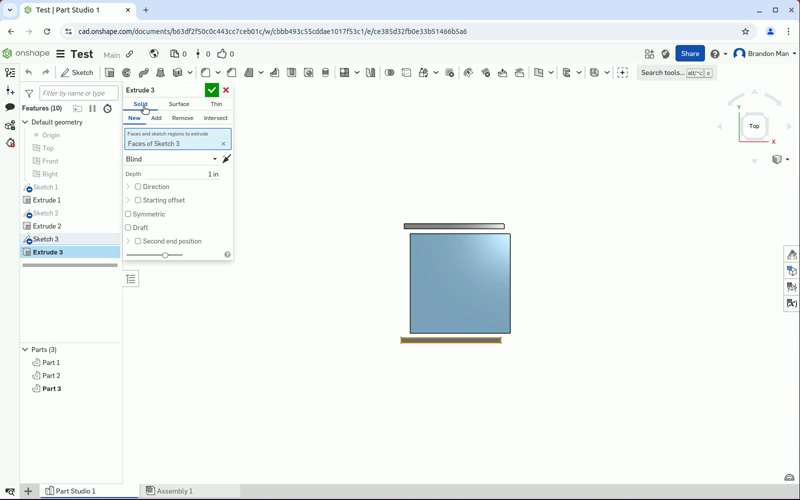
click(143, 106)
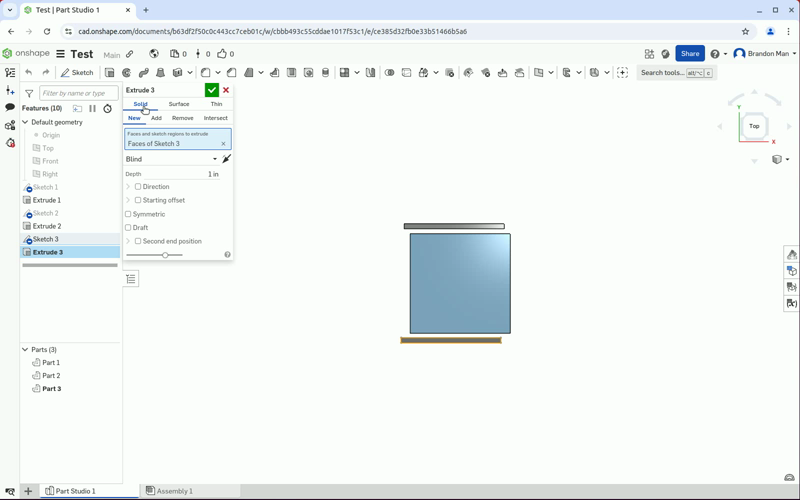
mouse_move(137, 120)
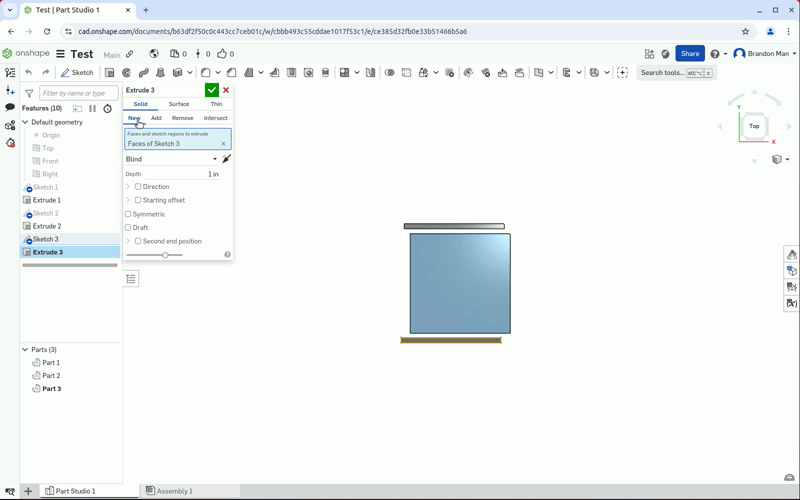
click(137, 120)
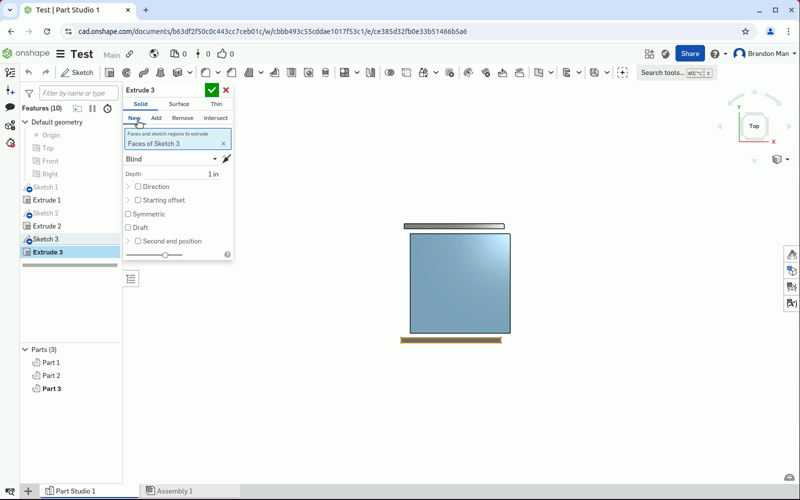
key(tab, 4)
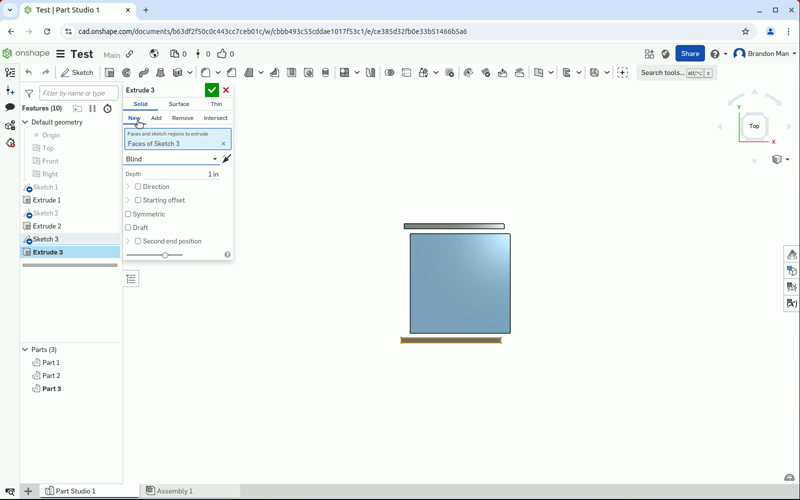
text(4.814)
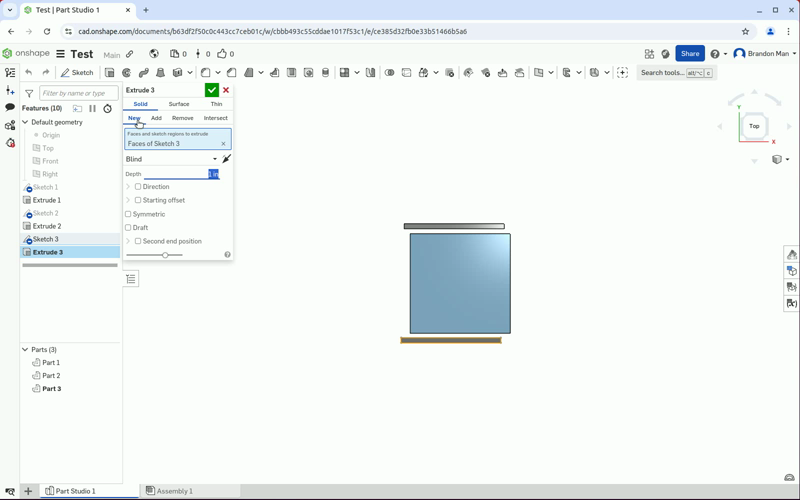
key(enter)
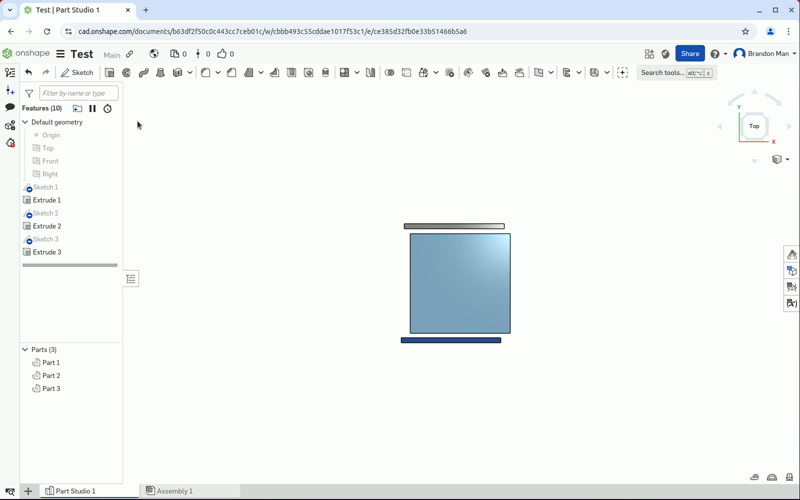
key(shift+h)
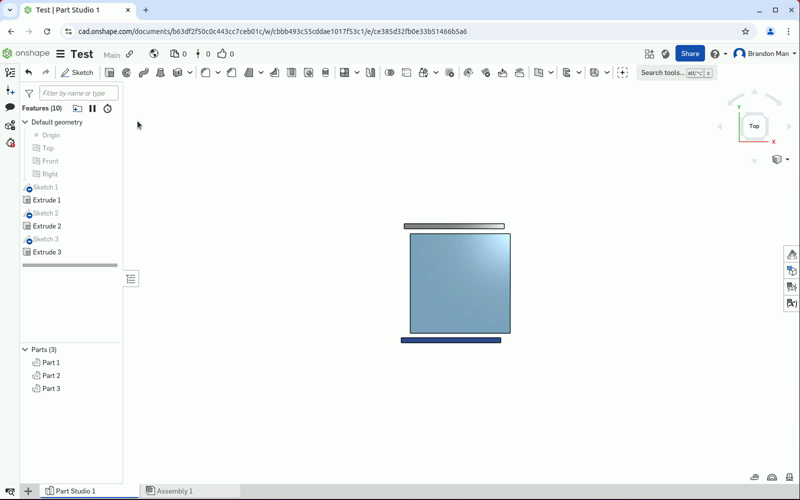
key(shift+h)
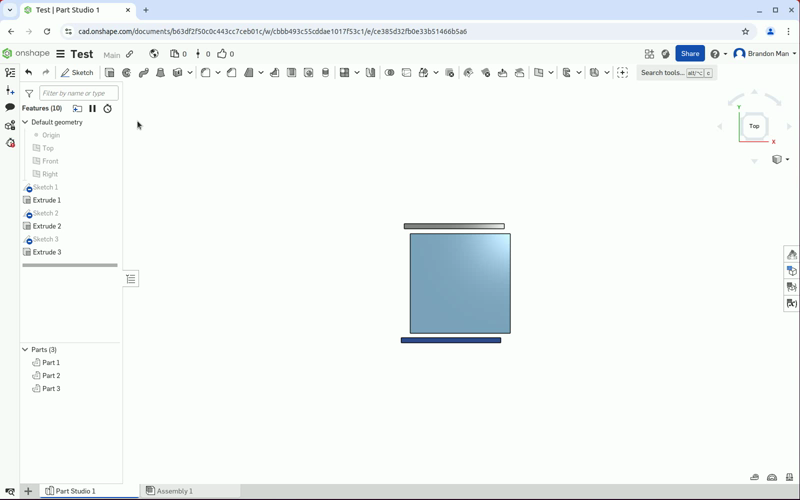
key(shift+7)
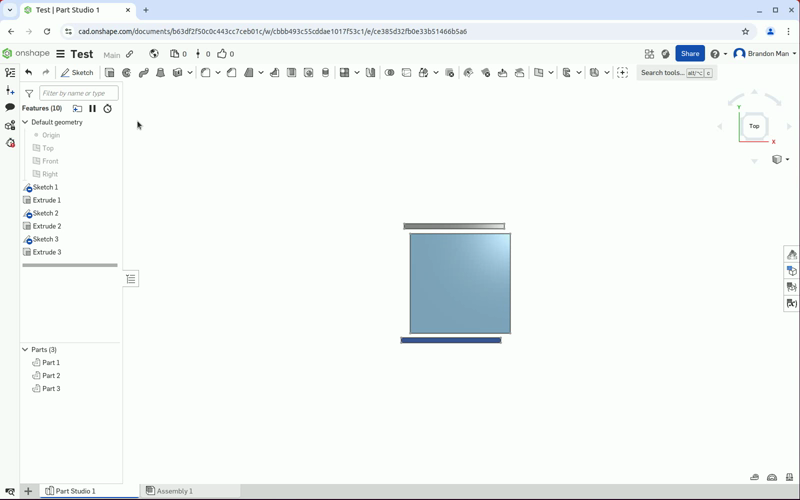
key(up, 3)
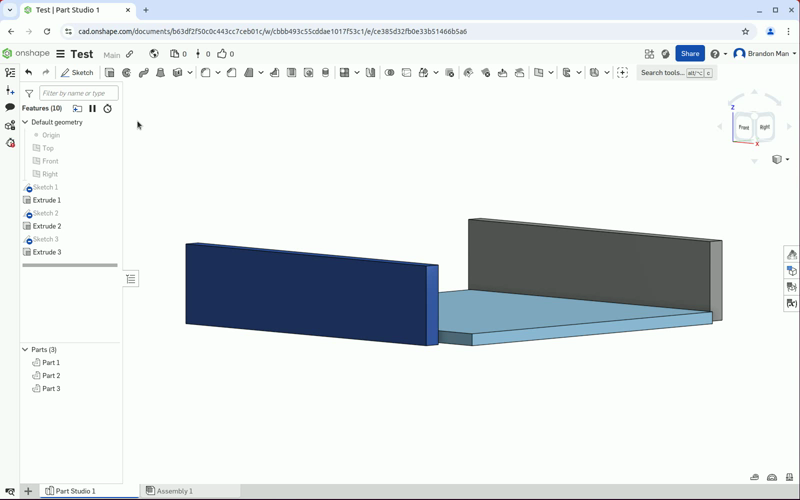
key(left, 3)
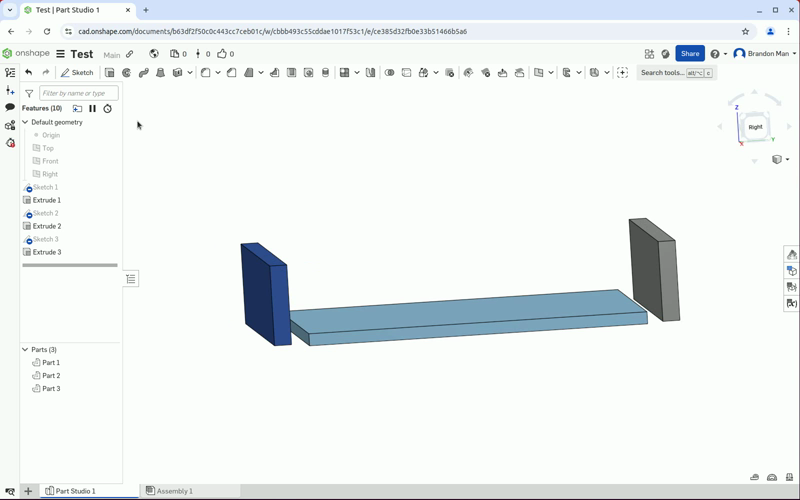
key(right, 3)
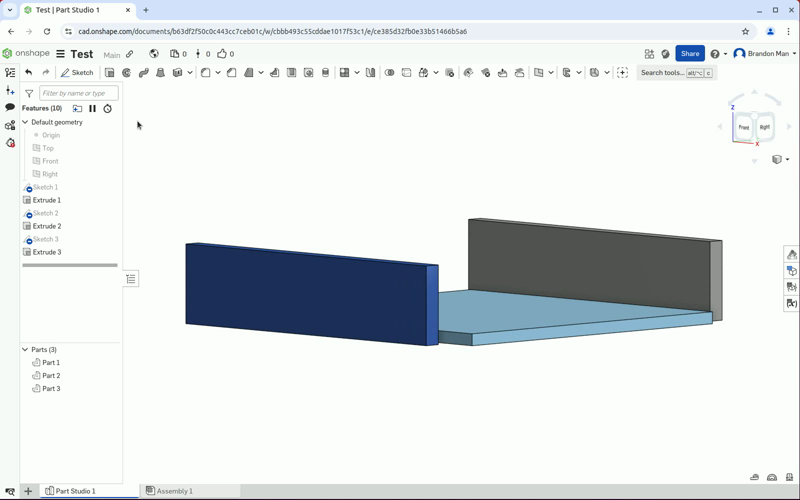
key(down, 3)
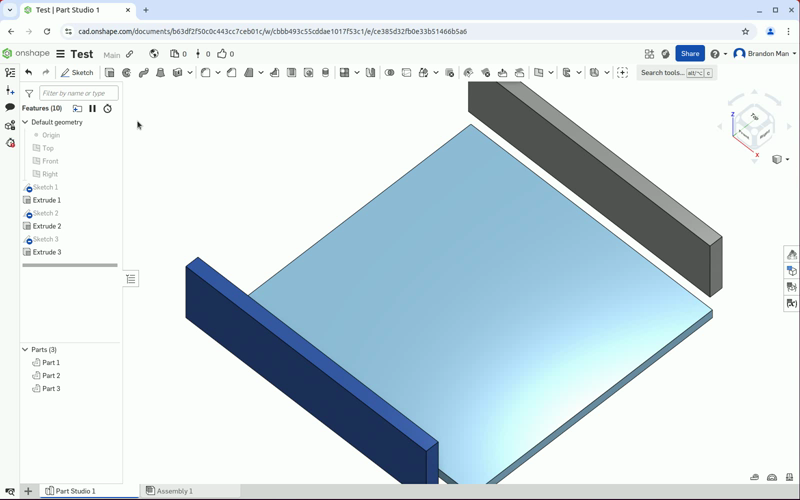
mouse_move(73, 189)
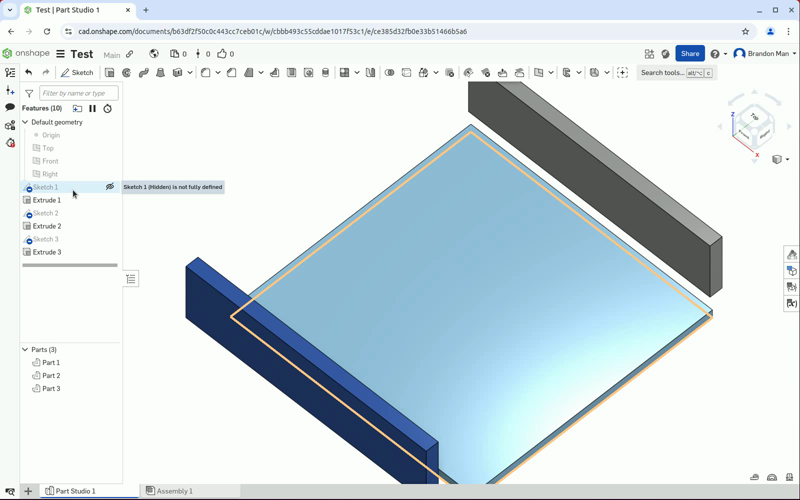
click(73, 189)